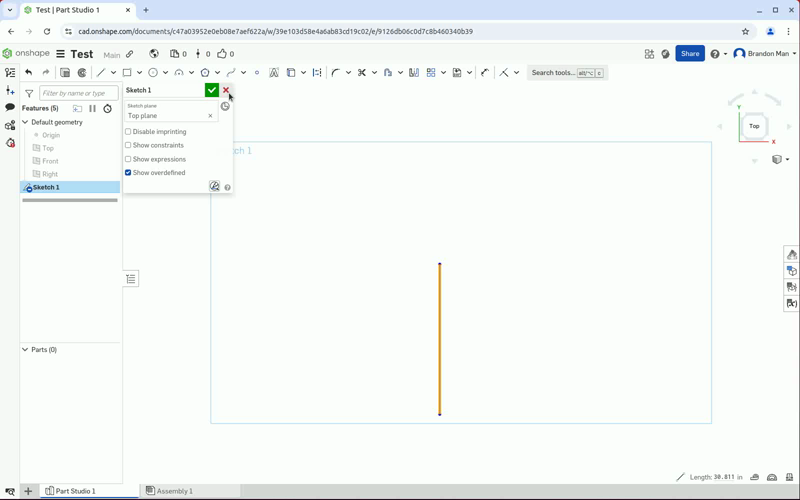
key(shift+h)
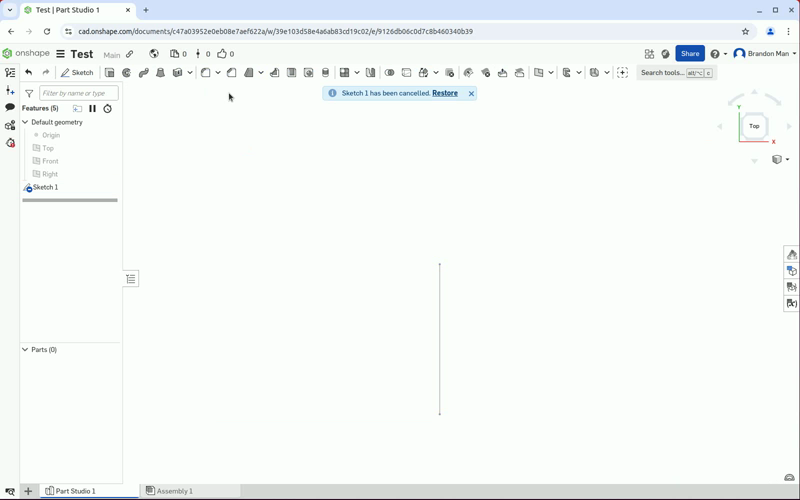
key(shift+s)
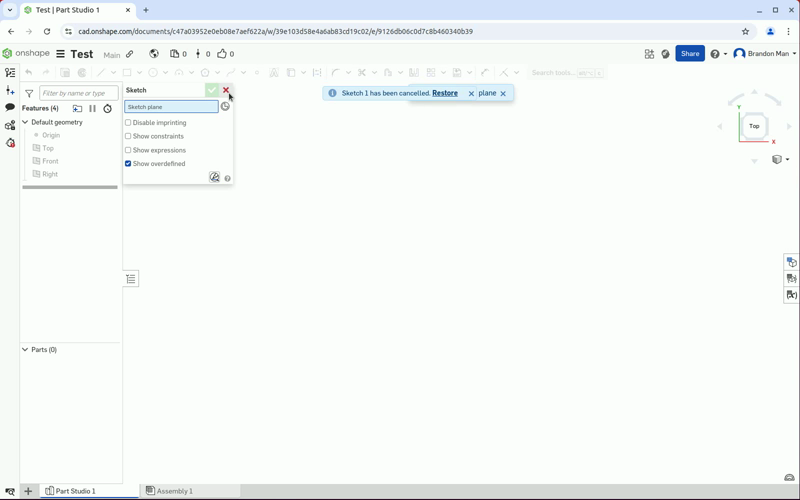
mouse_move(73, 150)
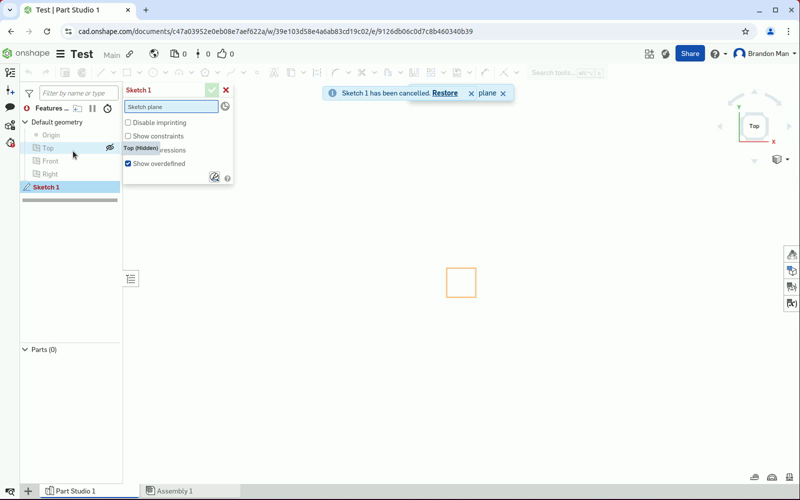
click(73, 150)
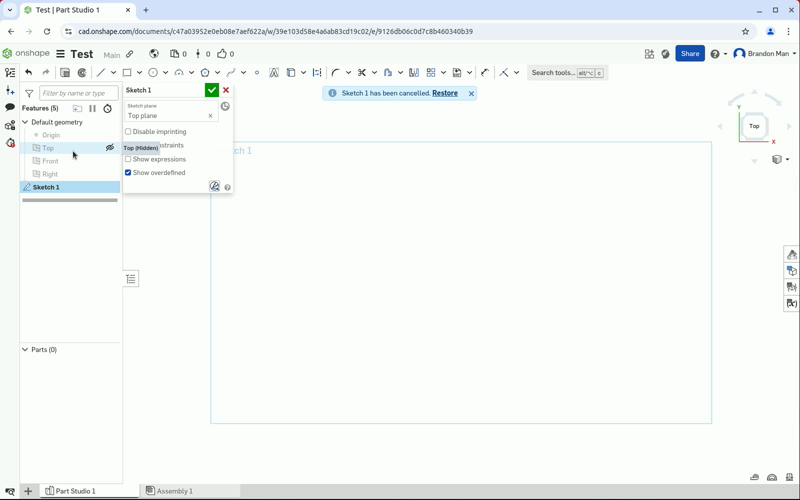
mouse_move(73, 352)
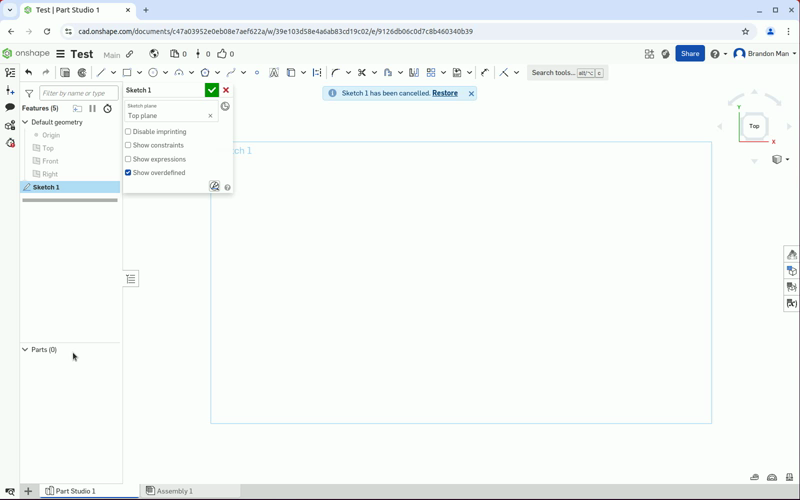
key(y)
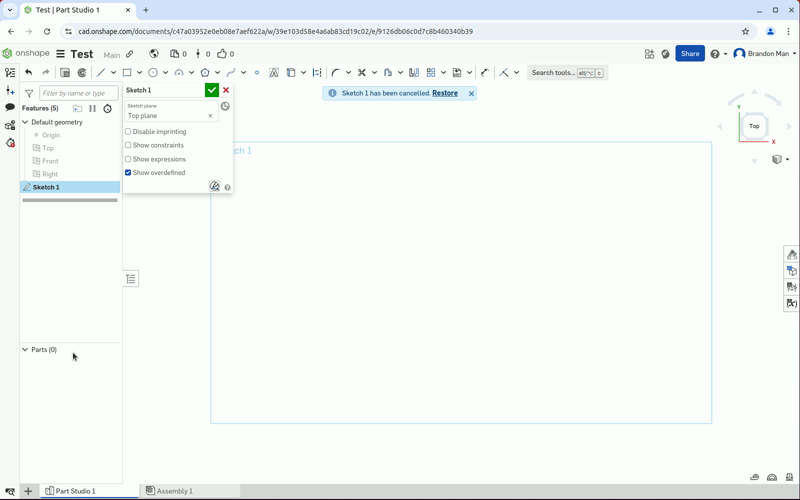
key(l)
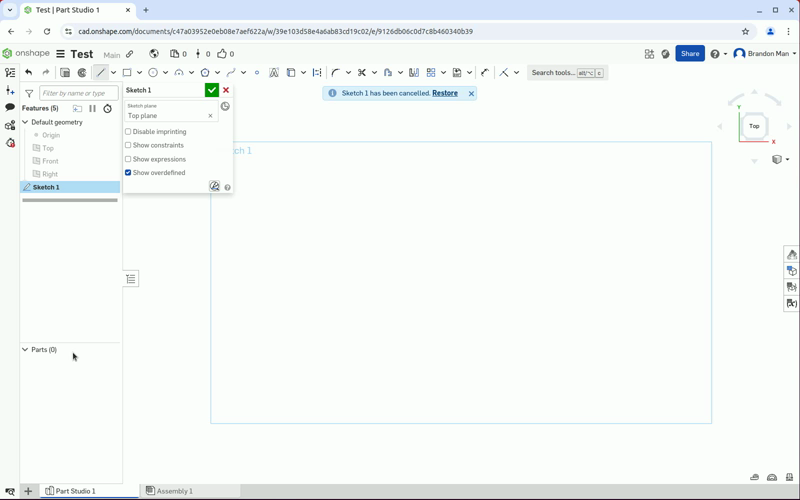
key_down(shift)
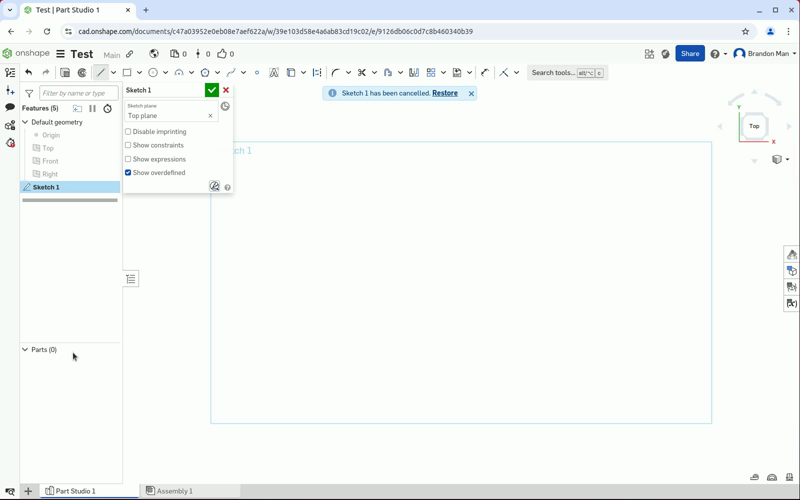
mouse_move(463, 209)
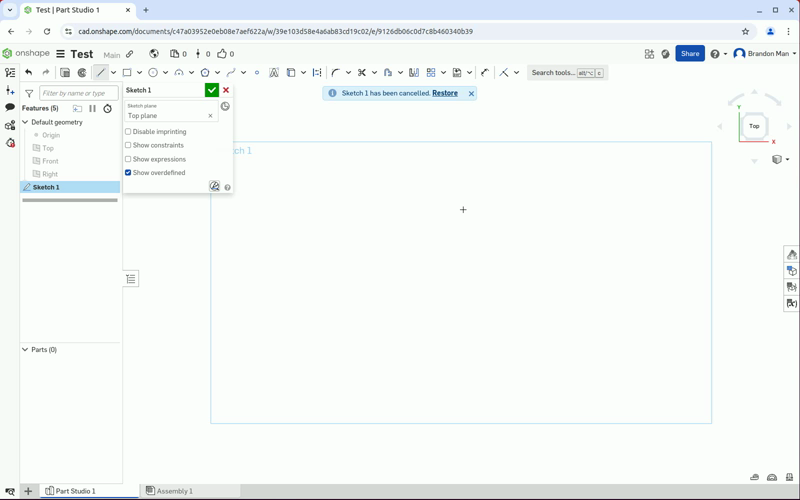
click(463, 209)
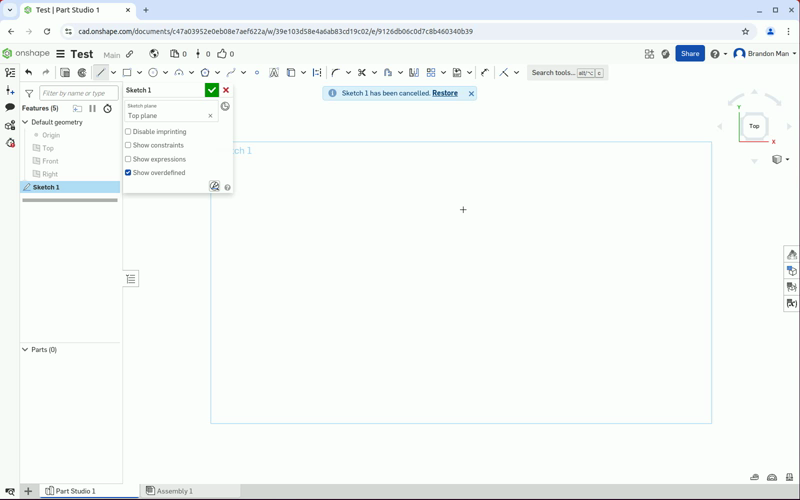
key_up(shift)
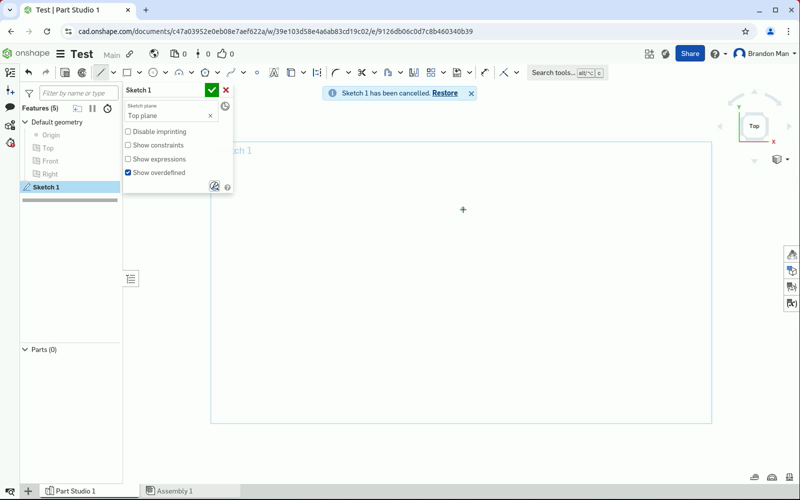
key_down(shift)
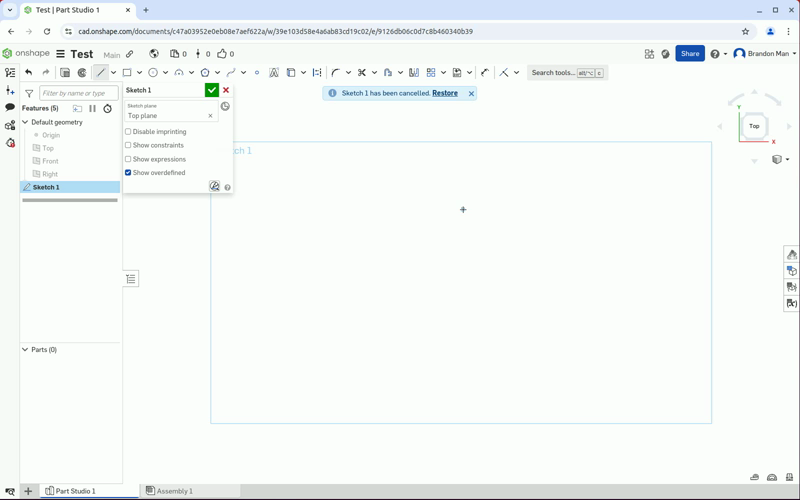
mouse_move(493, 209)
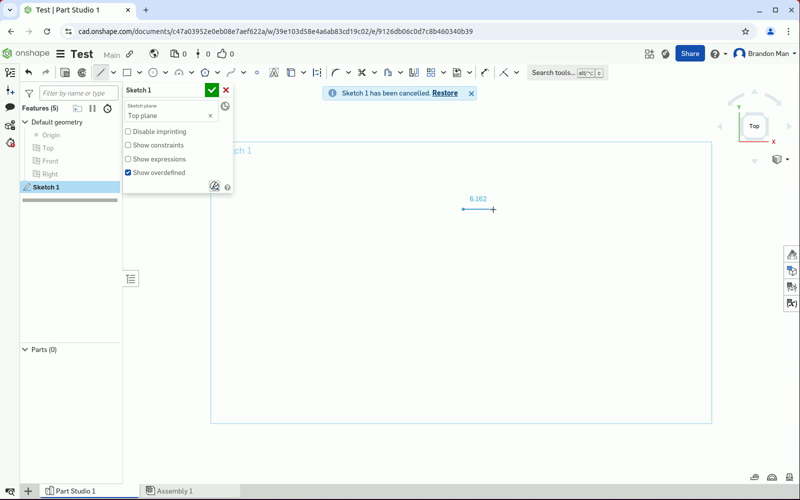
mouse_move(521, 209)
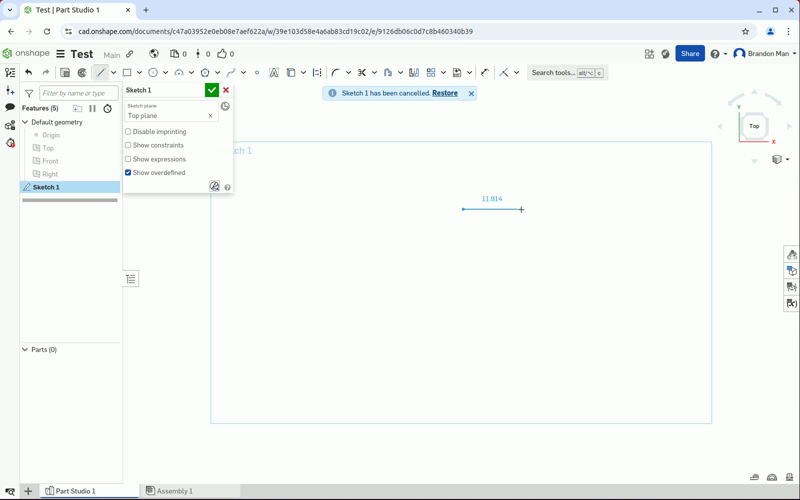
click(521, 209)
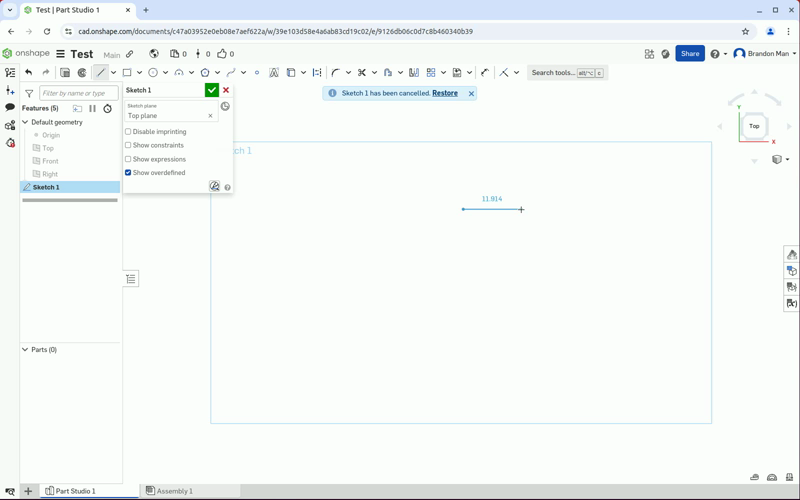
key_up(shift)
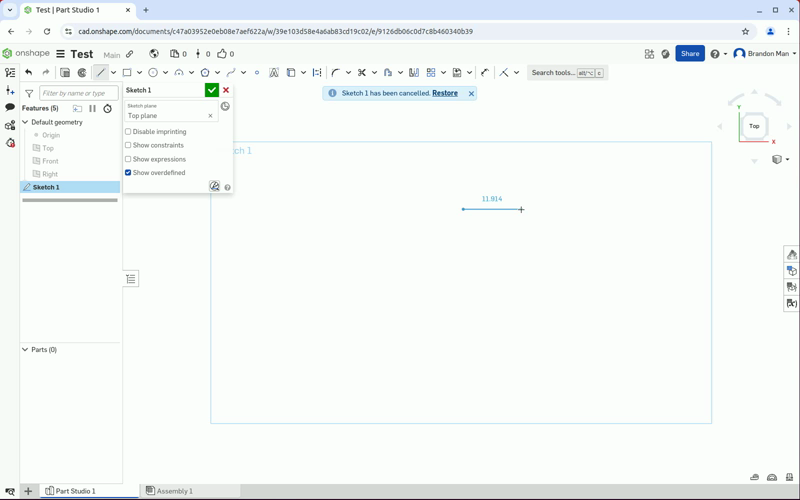
key_down(shift)
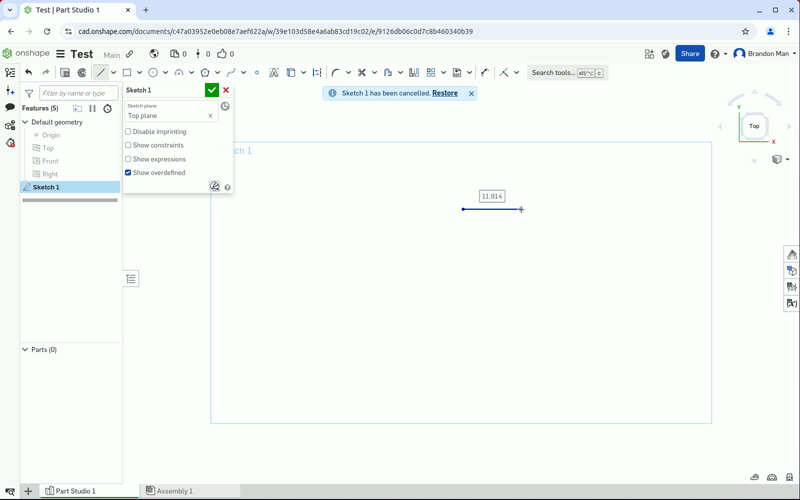
mouse_move(551, 209)
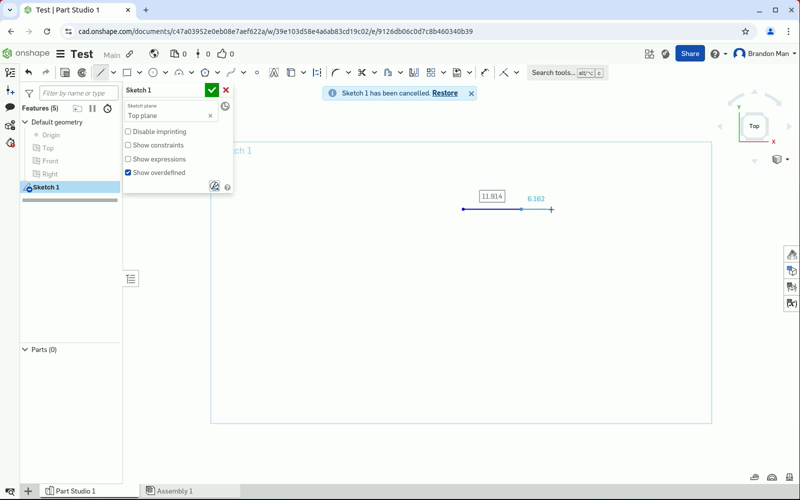
mouse_move(521, 207)
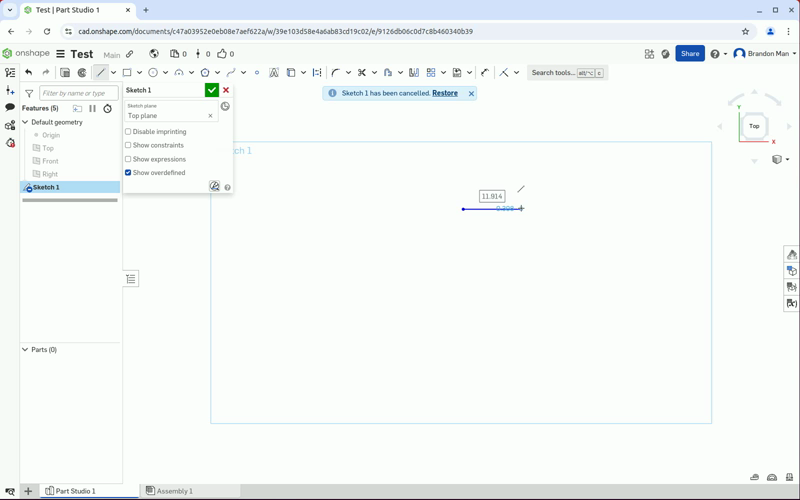
scroll(6)
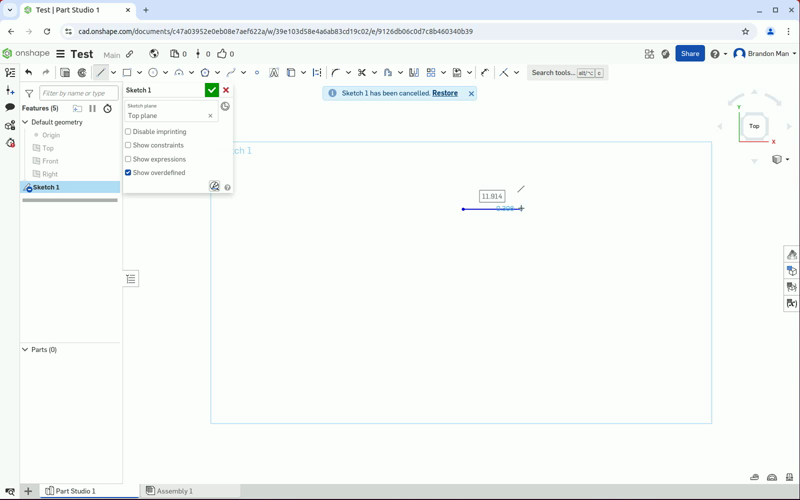
scroll(6)
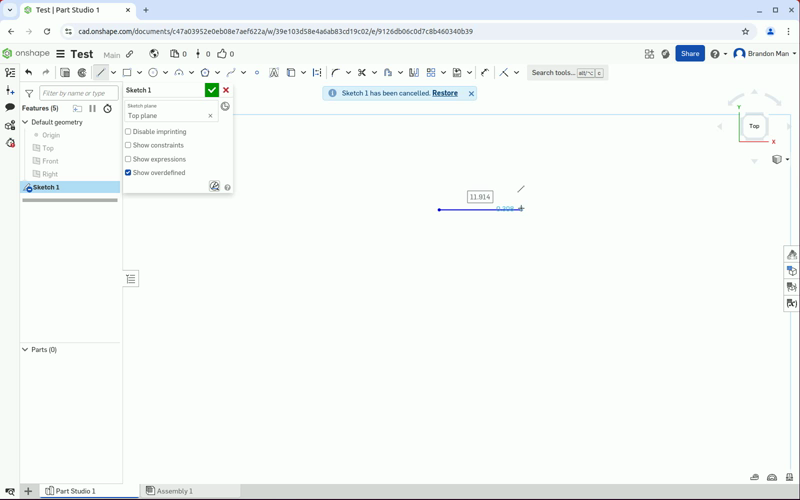
scroll(6)
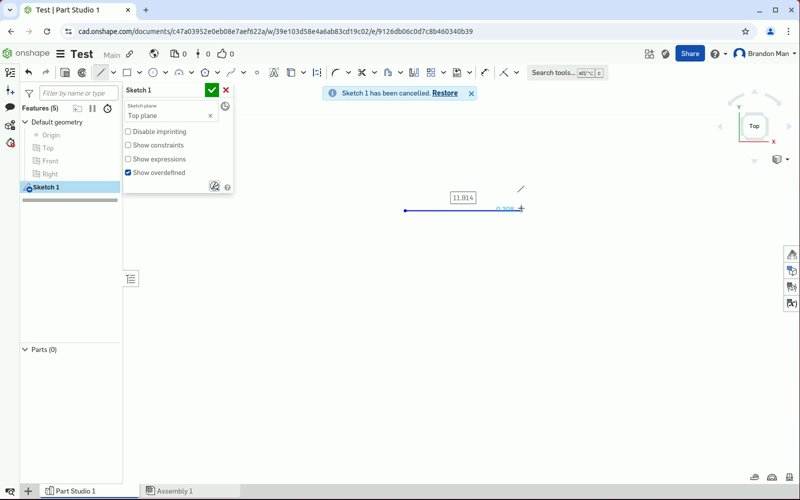
scroll(6)
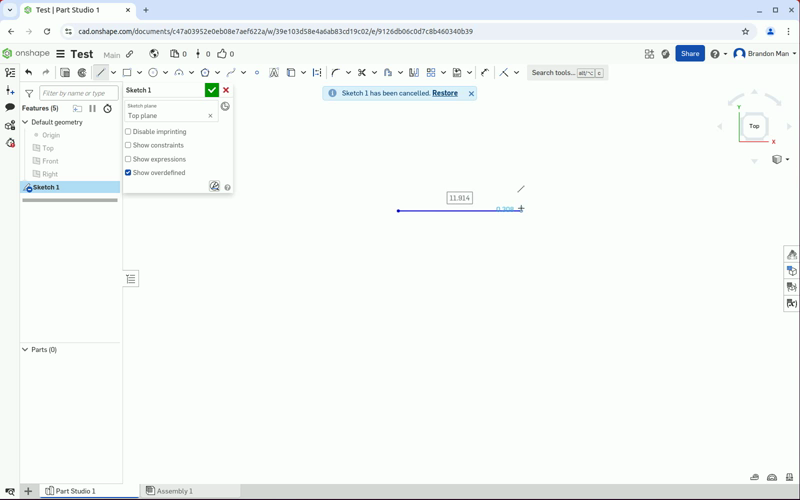
scroll(6)
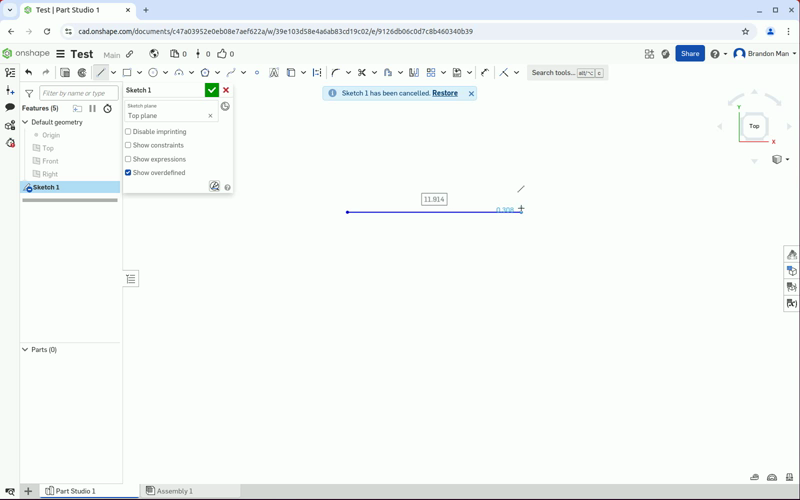
scroll(6)
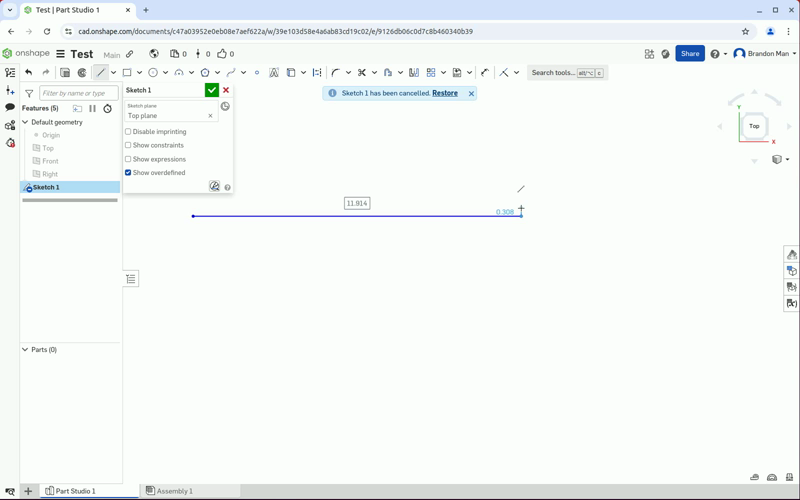
scroll(6)
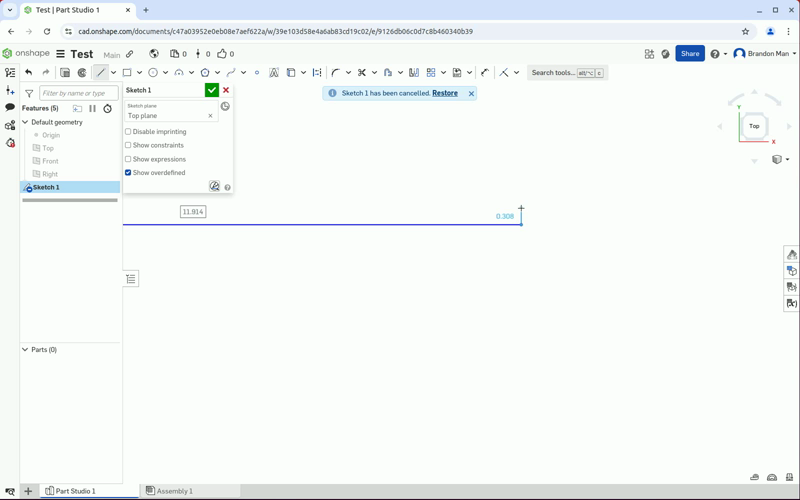
click(521, 207)
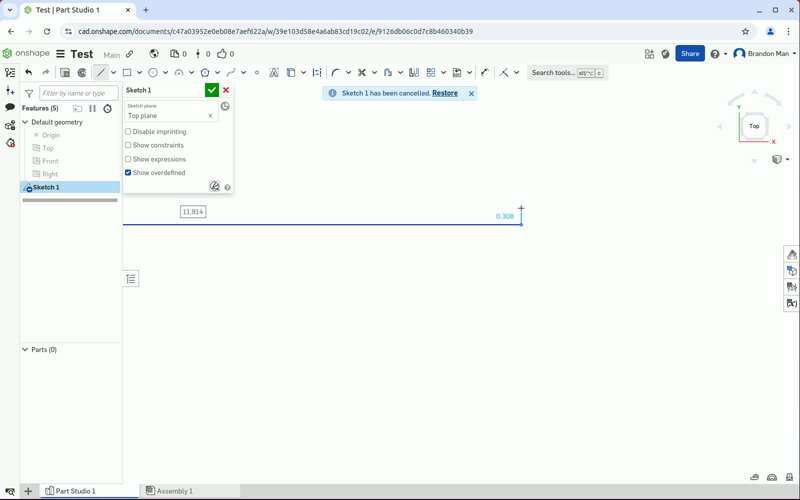
scroll(-6)
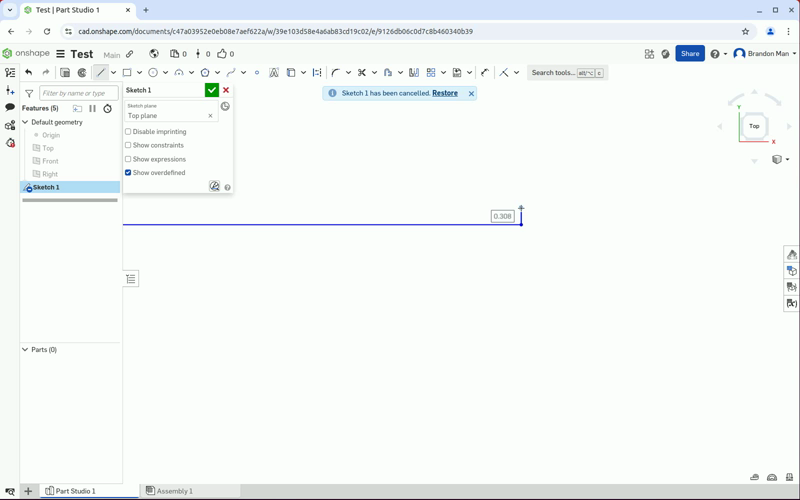
scroll(-6)
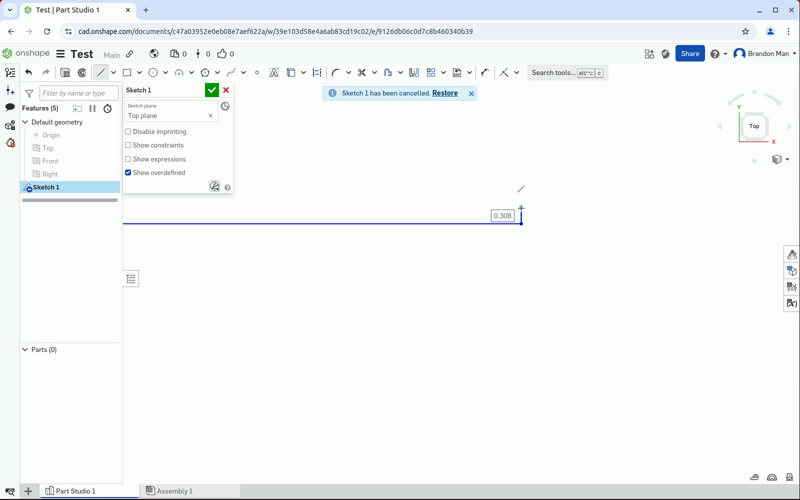
scroll(-6)
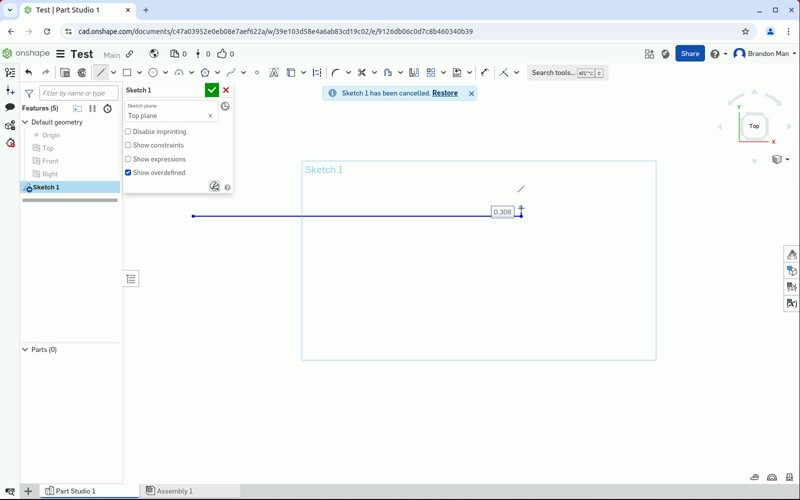
scroll(-6)
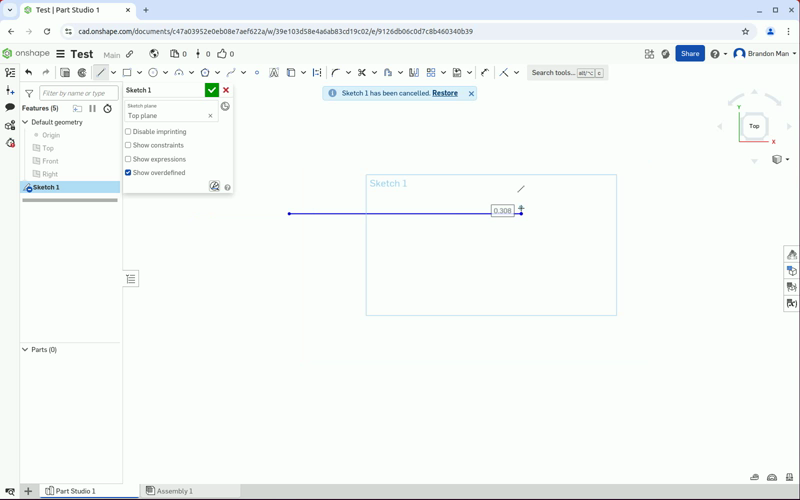
scroll(-6)
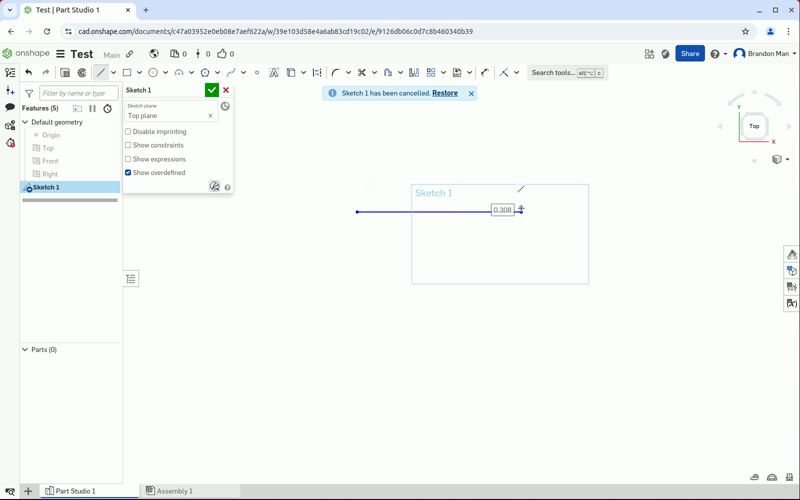
scroll(-6)
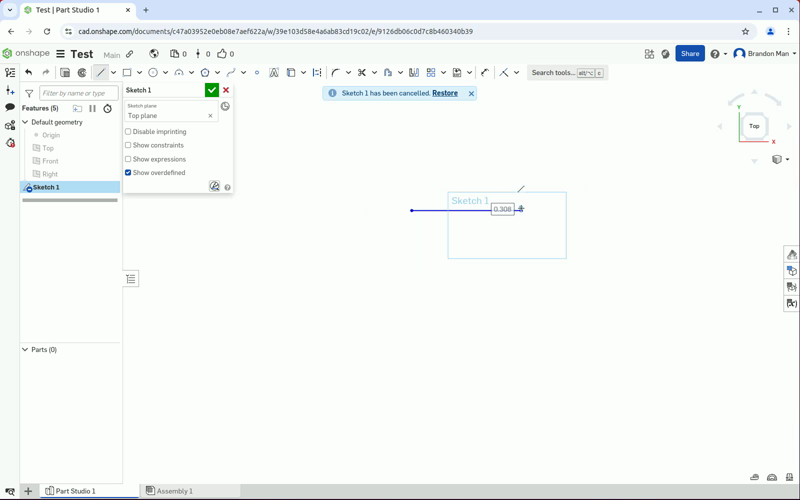
scroll(-6)
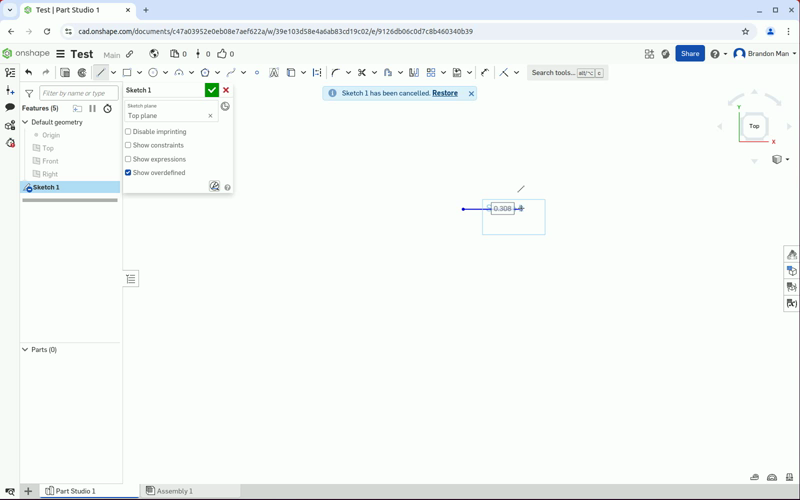
key_up(shift)
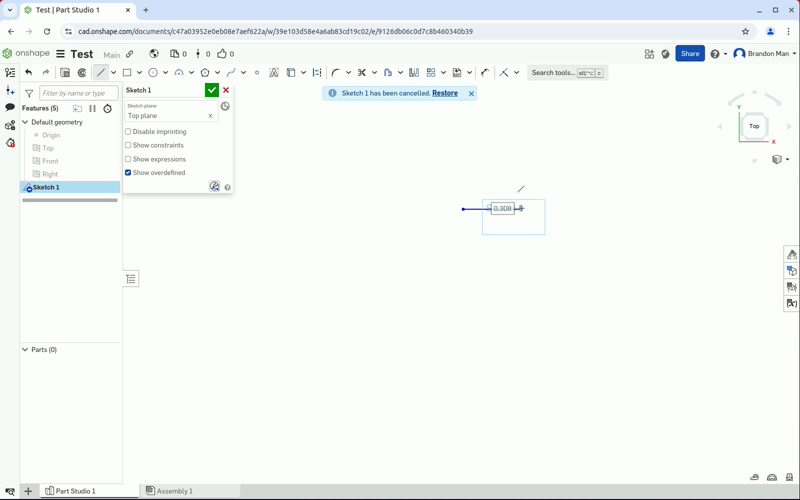
key_down(shift)
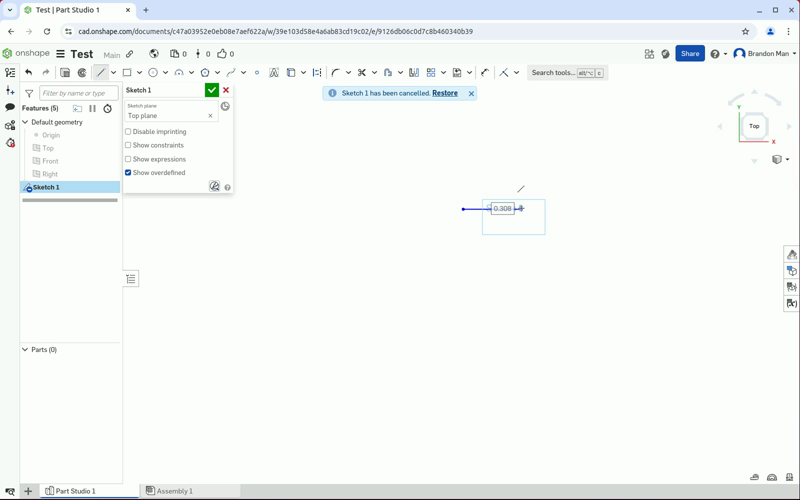
mouse_move(551, 207)
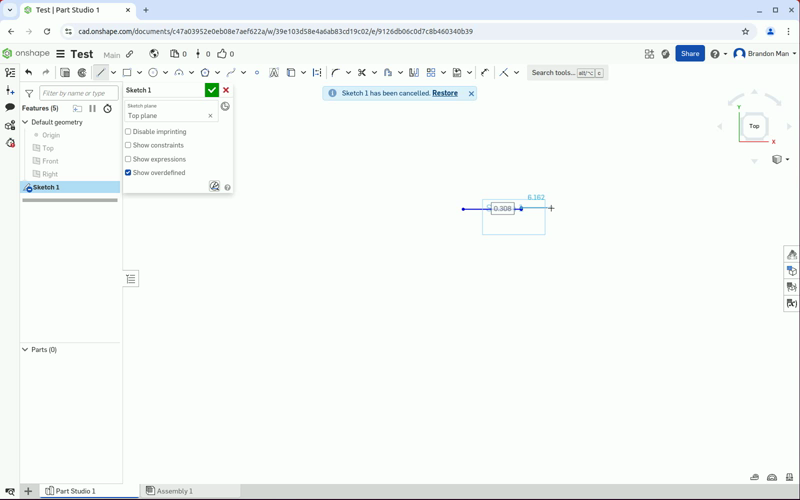
mouse_move(505, 207)
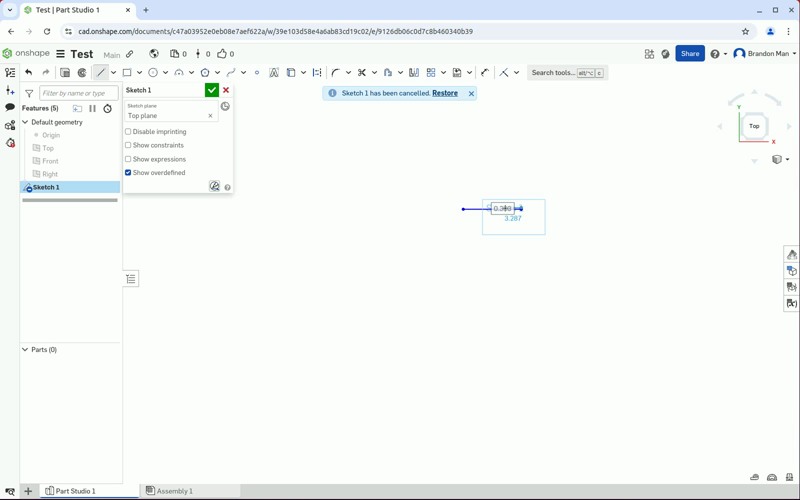
click(505, 207)
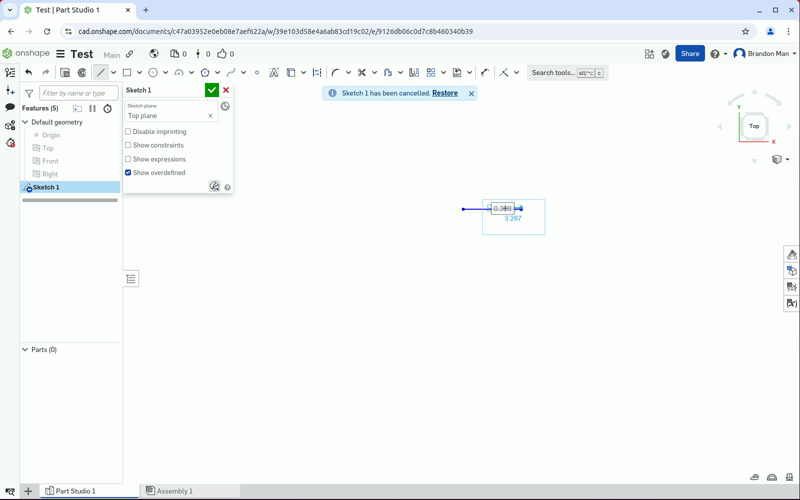
key_up(shift)
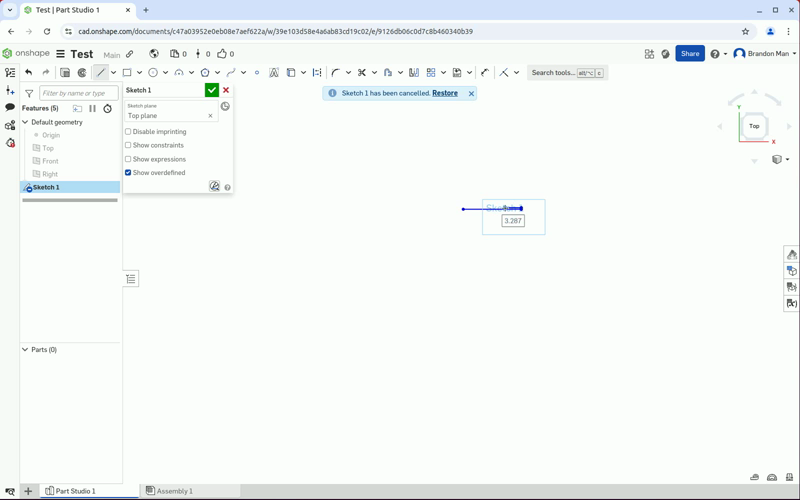
key_down(shift)
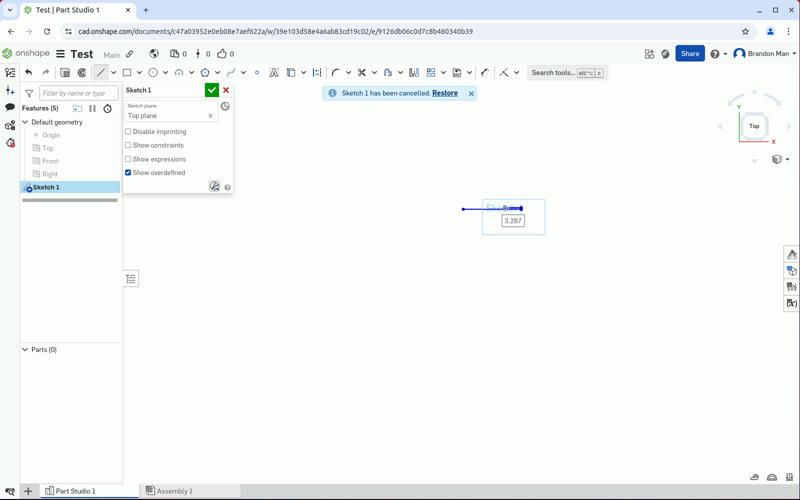
mouse_move(535, 207)
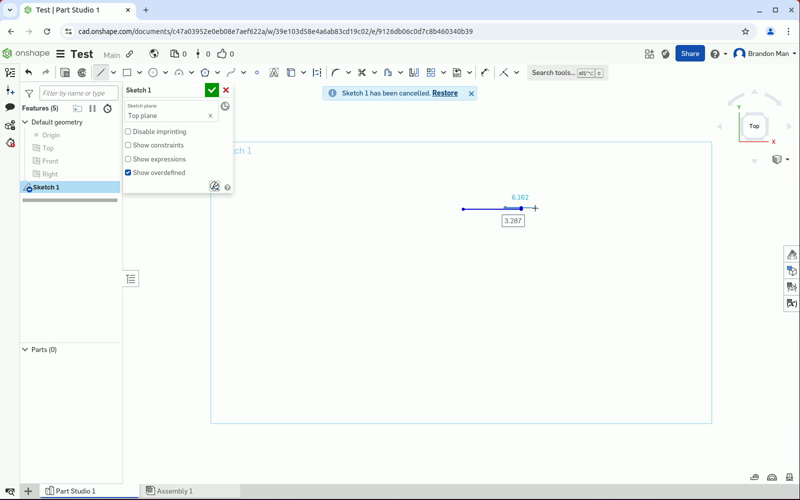
mouse_move(504, 207)
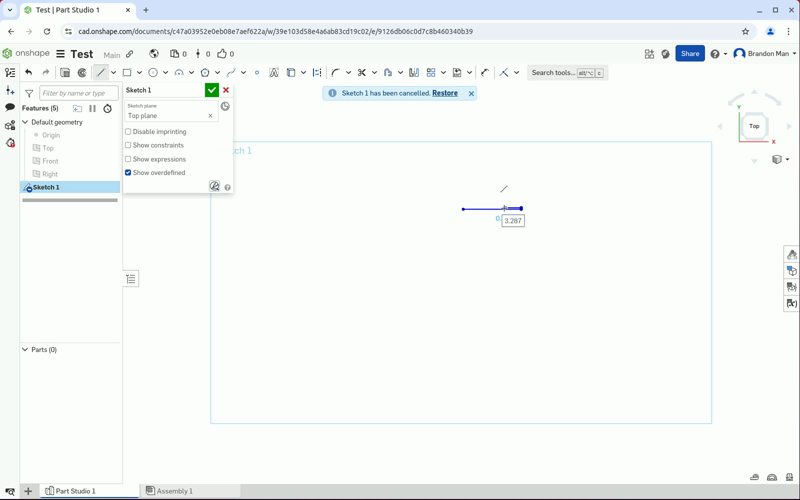
scroll(6)
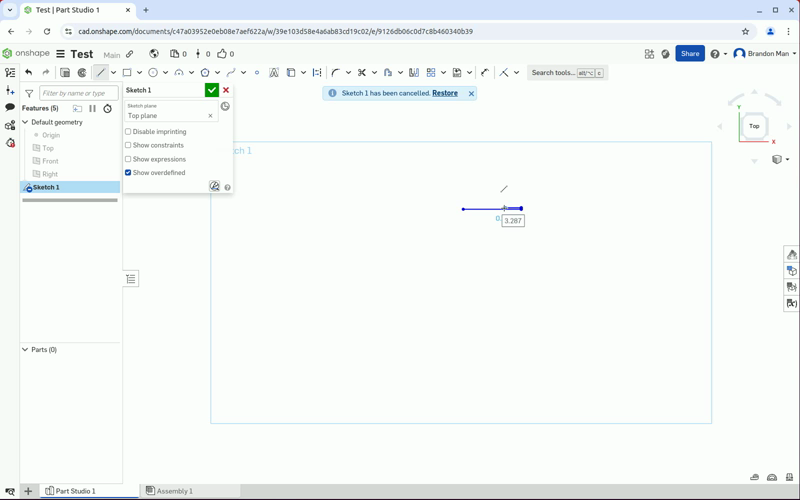
scroll(6)
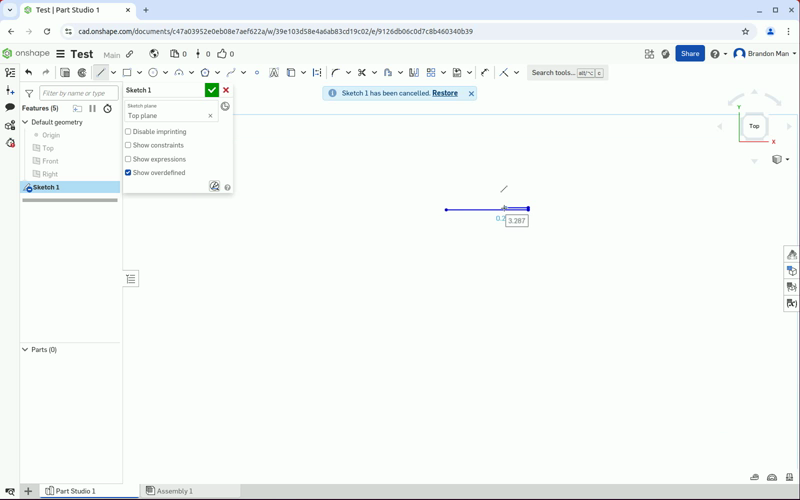
scroll(6)
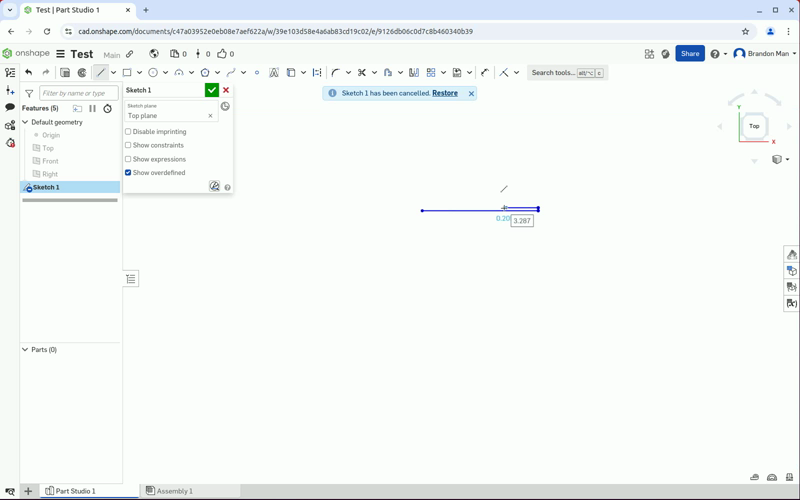
scroll(6)
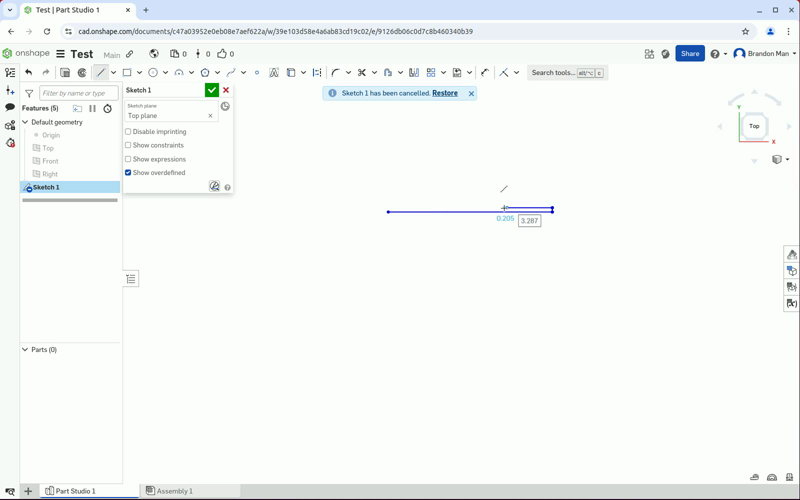
scroll(6)
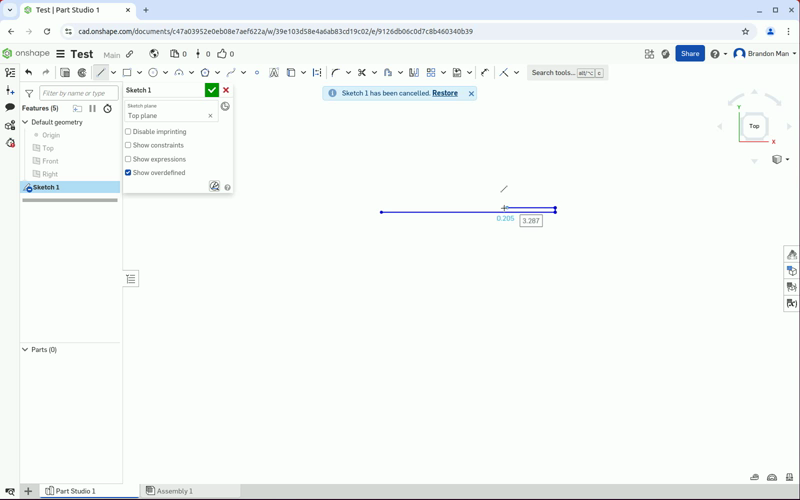
scroll(6)
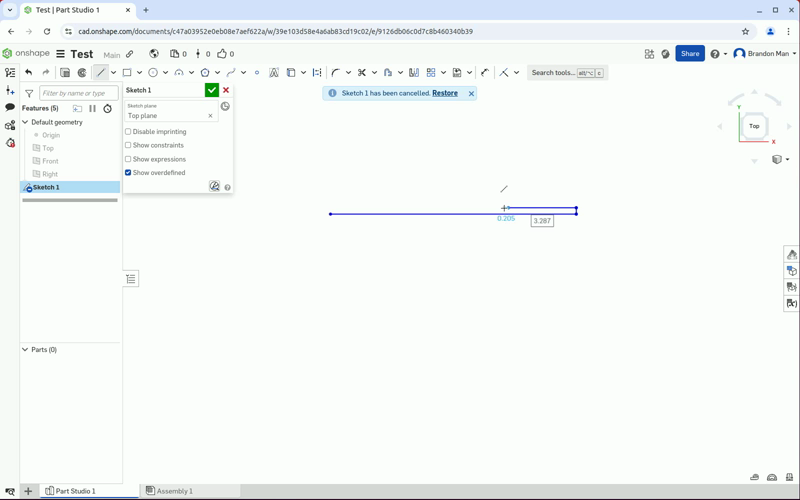
scroll(6)
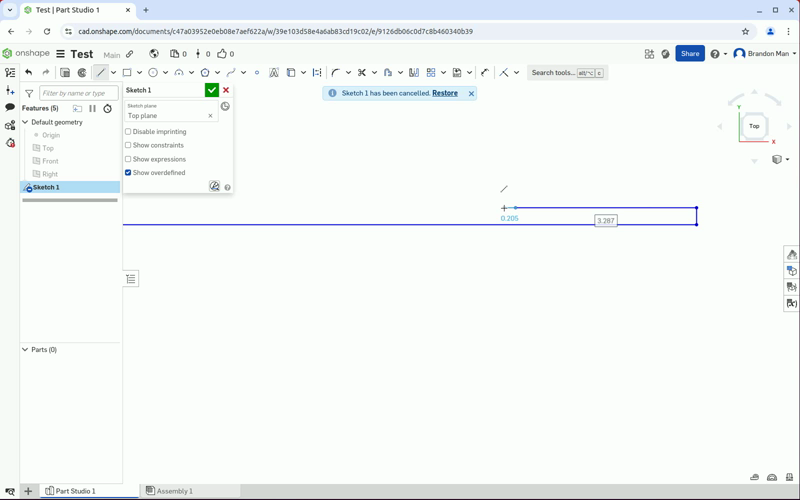
click(504, 207)
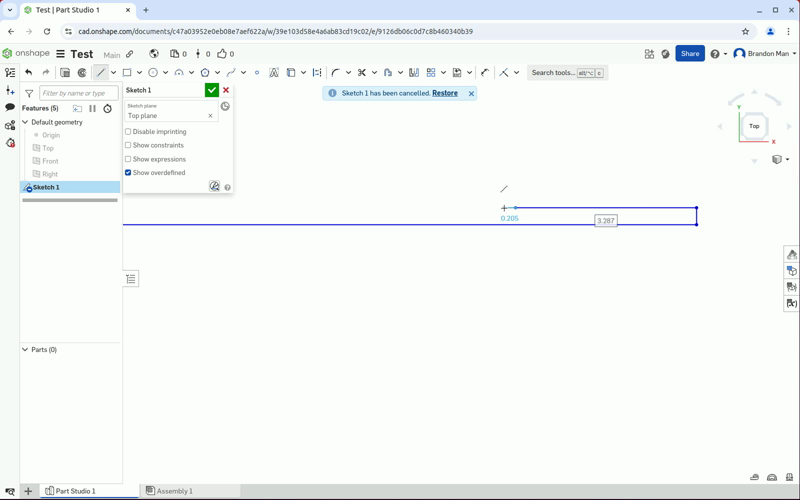
scroll(-6)
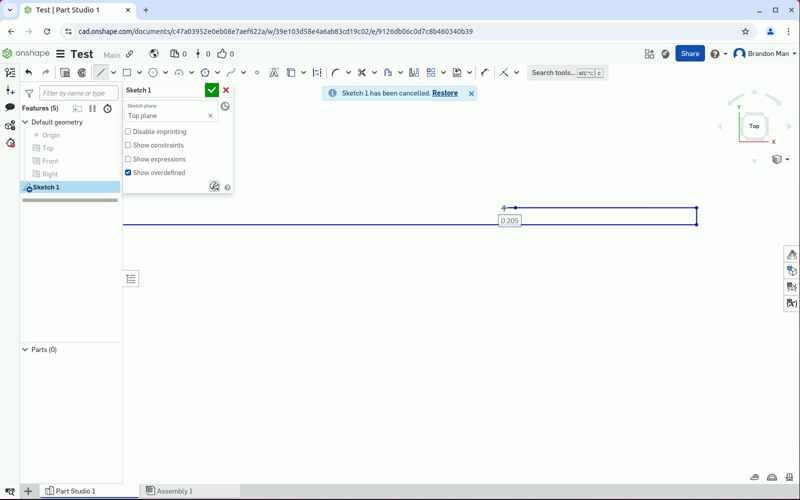
scroll(-6)
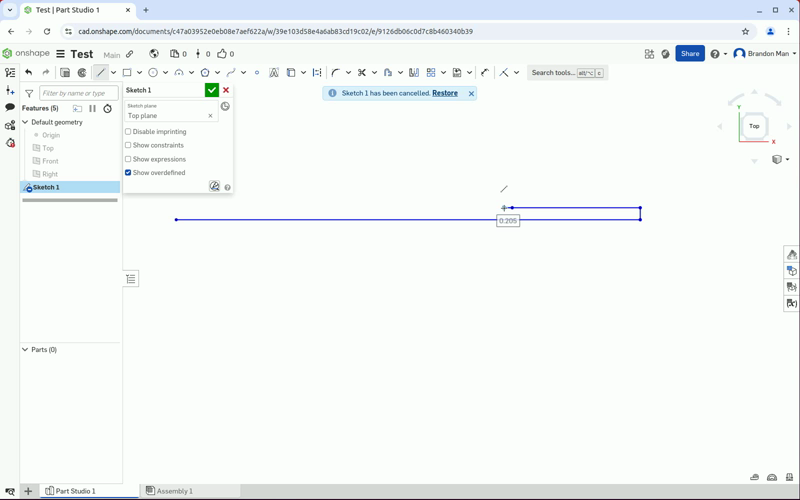
scroll(-6)
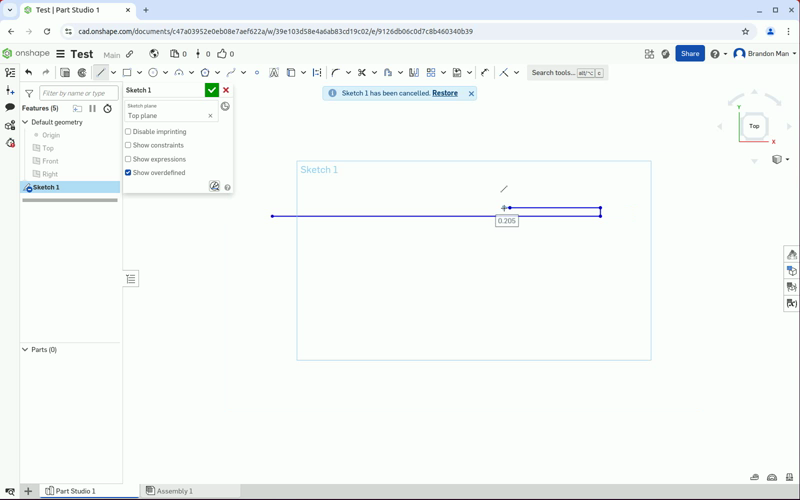
scroll(-6)
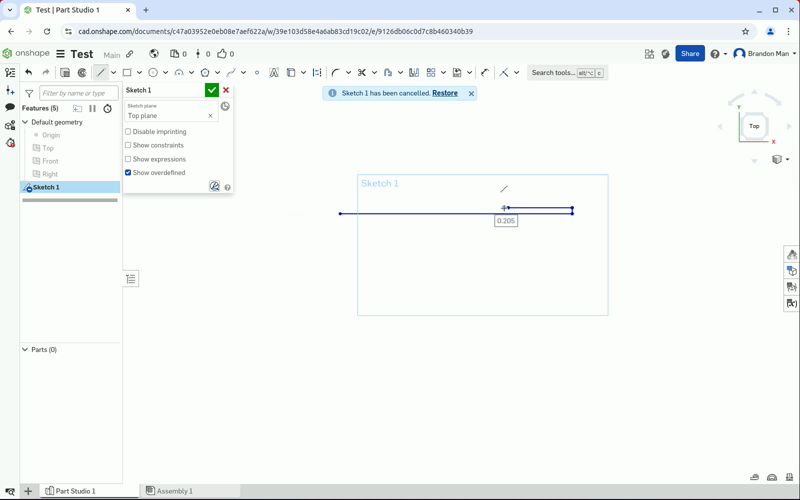
scroll(-6)
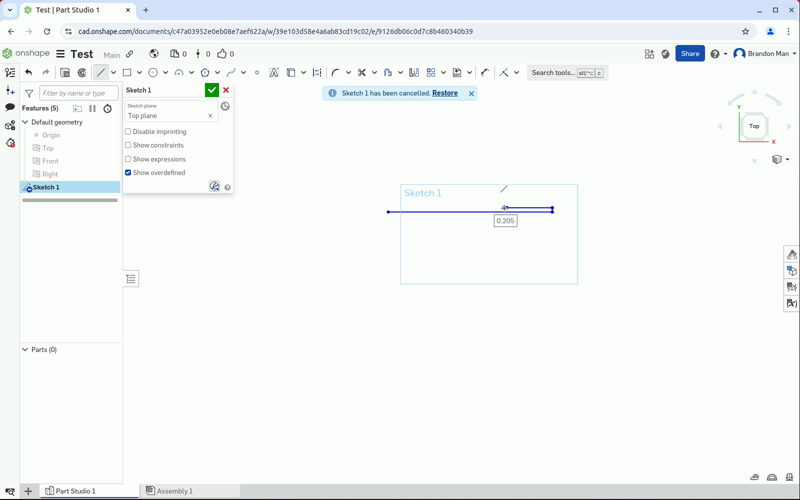
scroll(-6)
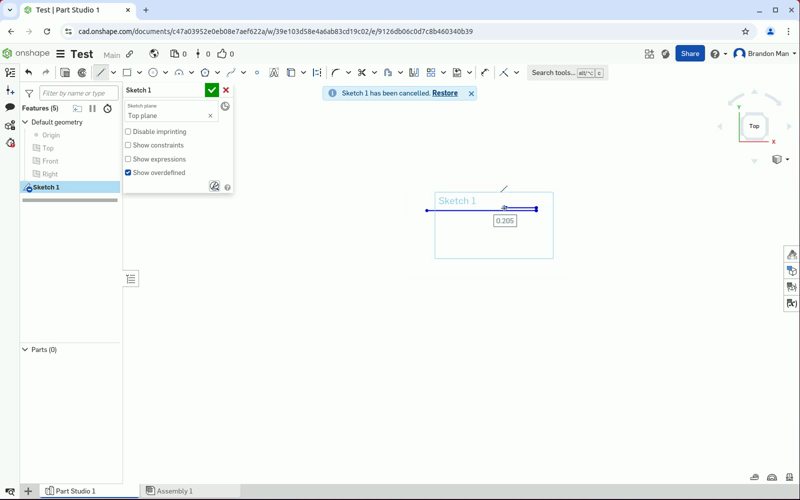
scroll(-6)
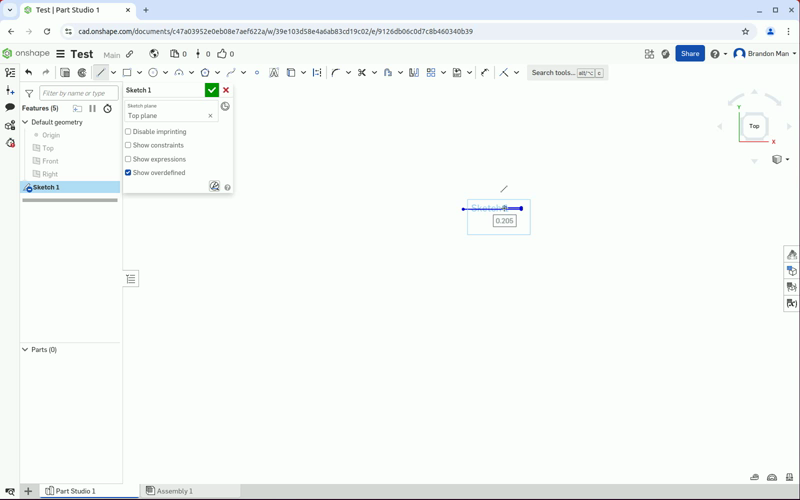
key_up(shift)
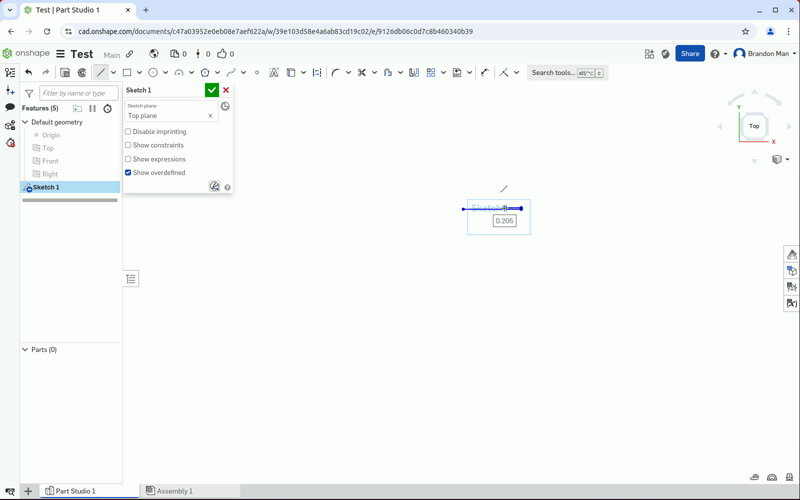
key_down(shift)
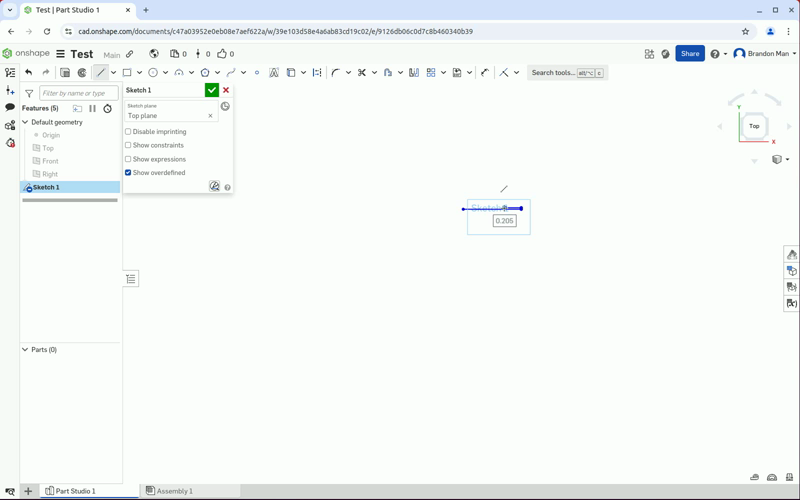
mouse_move(534, 207)
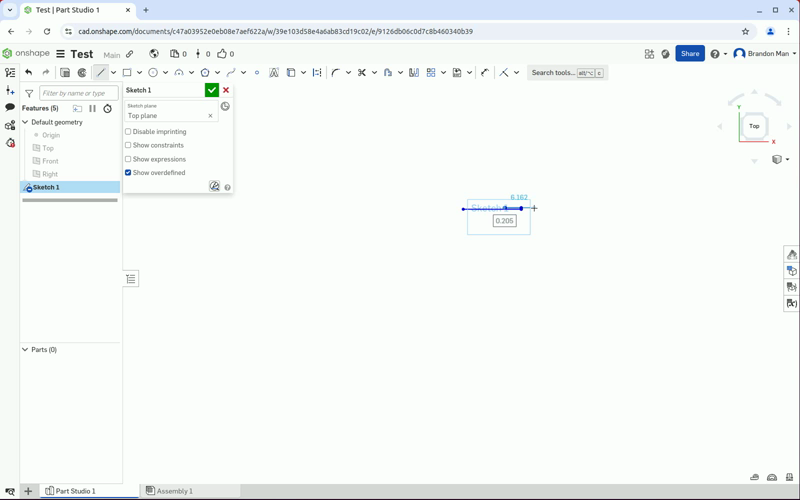
mouse_move(463, 207)
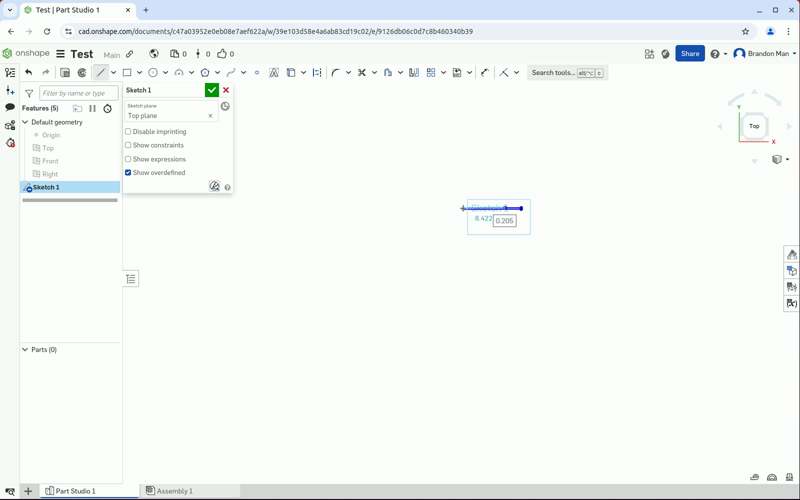
scroll(6)
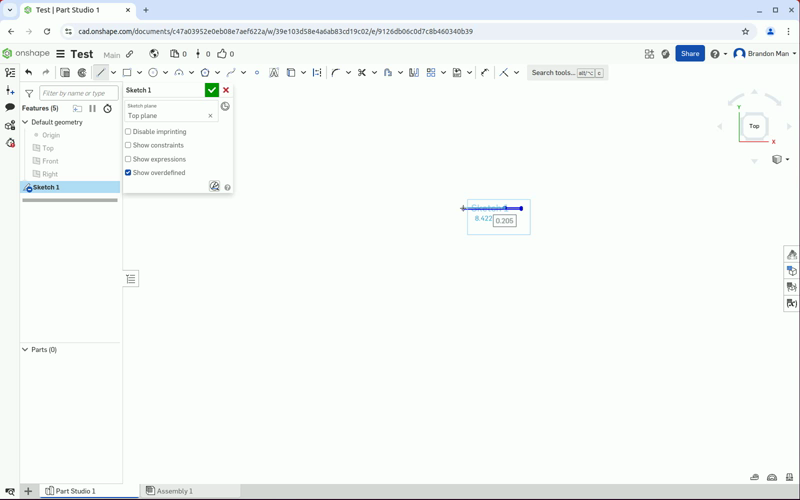
scroll(6)
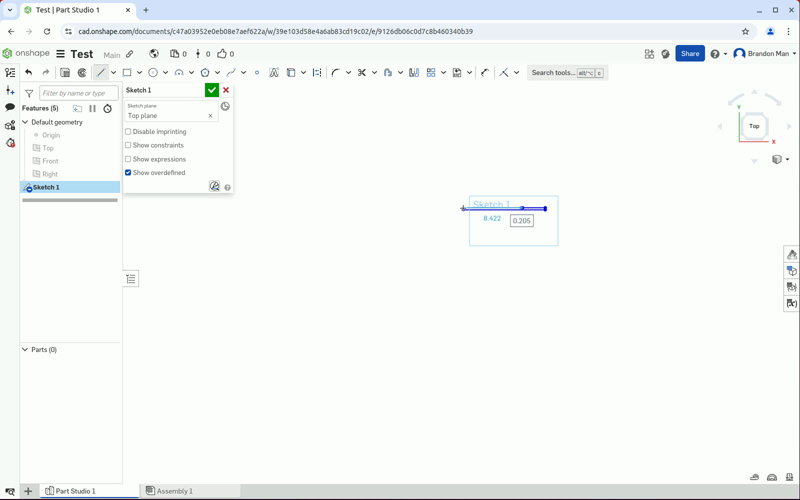
scroll(6)
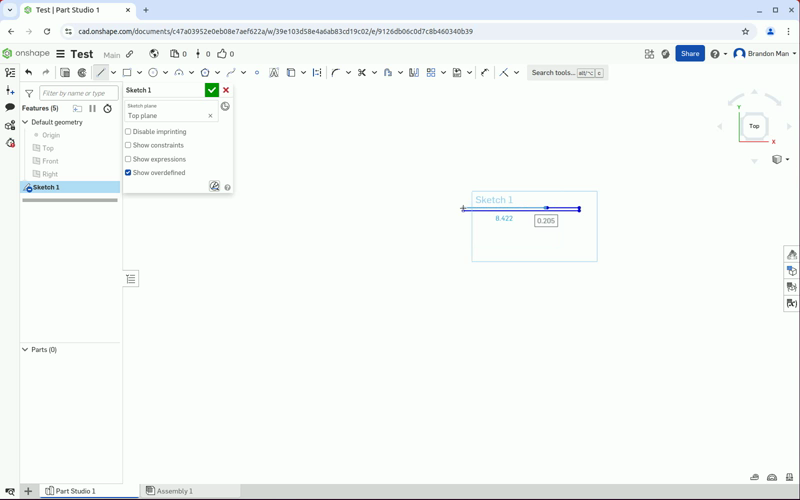
scroll(6)
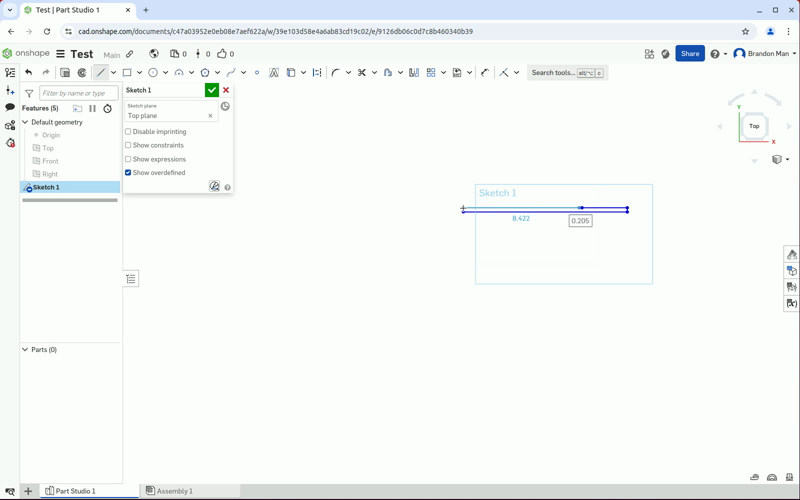
scroll(6)
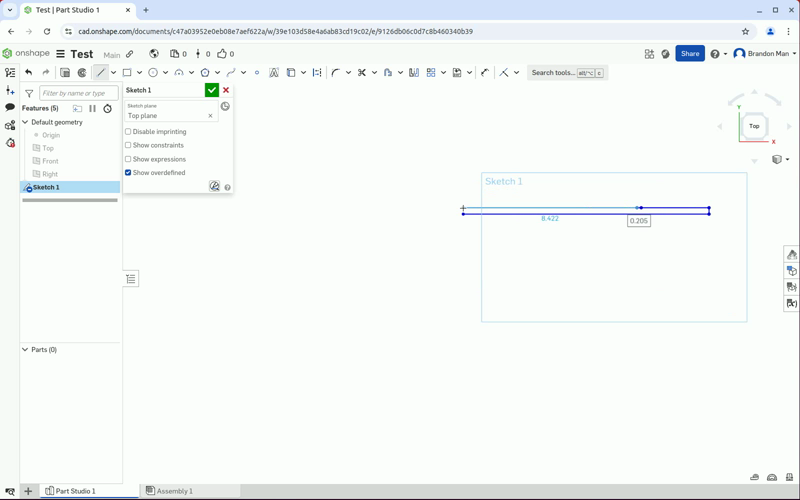
scroll(6)
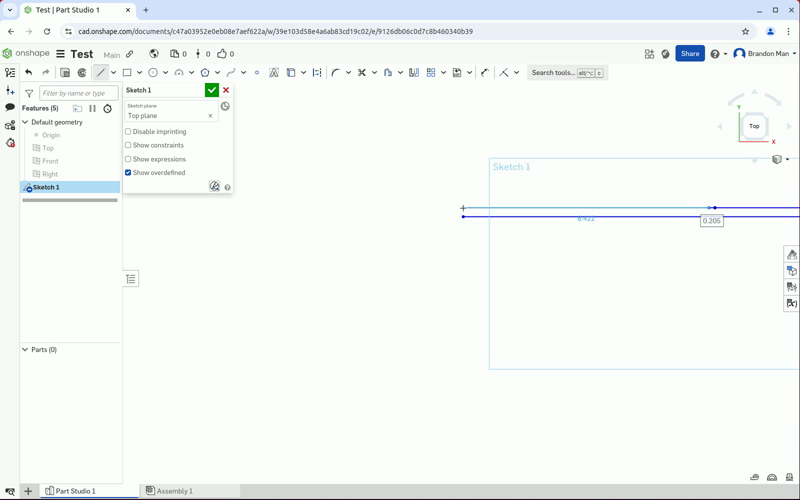
scroll(6)
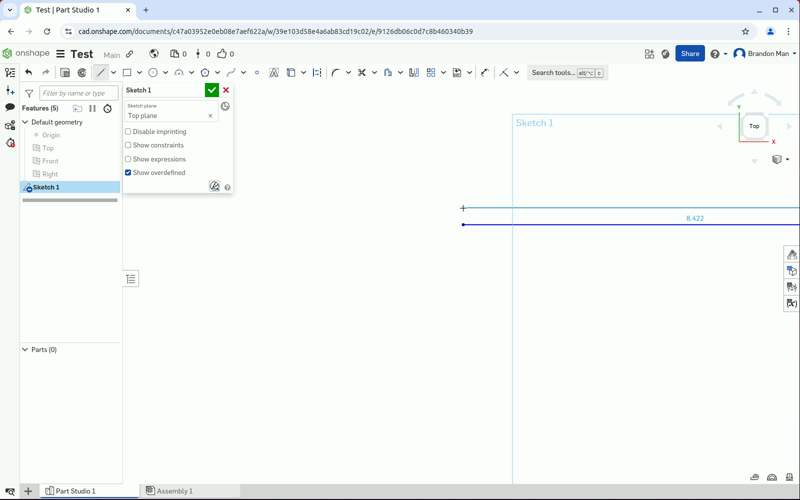
click(463, 207)
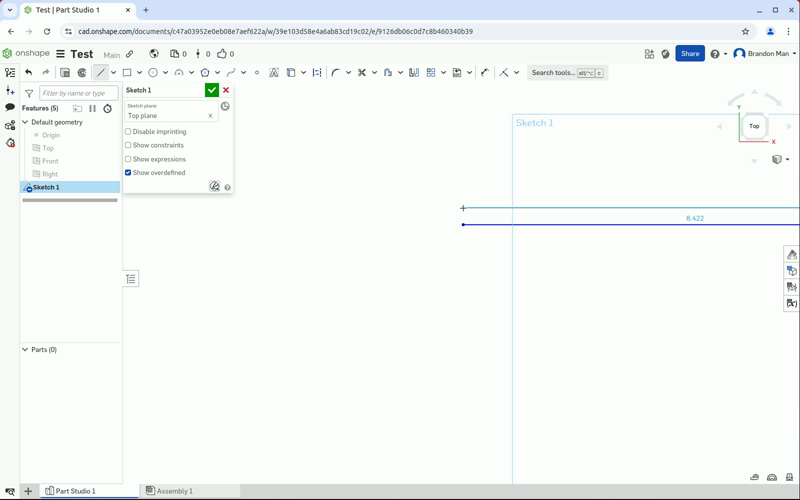
scroll(-6)
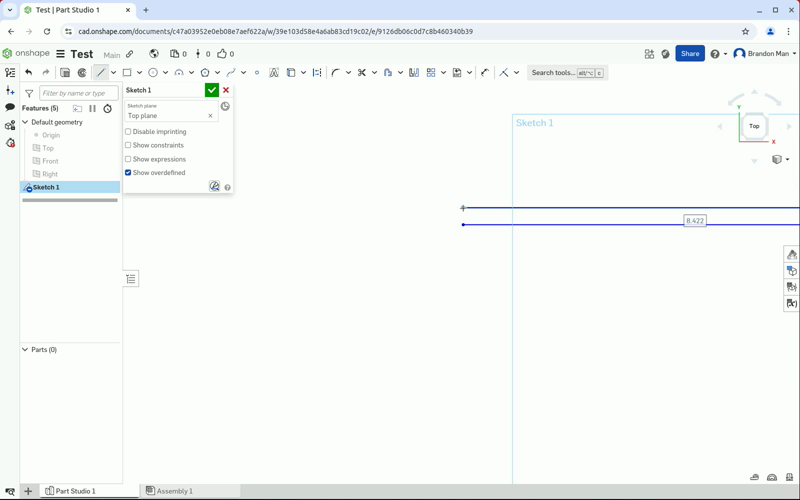
scroll(-6)
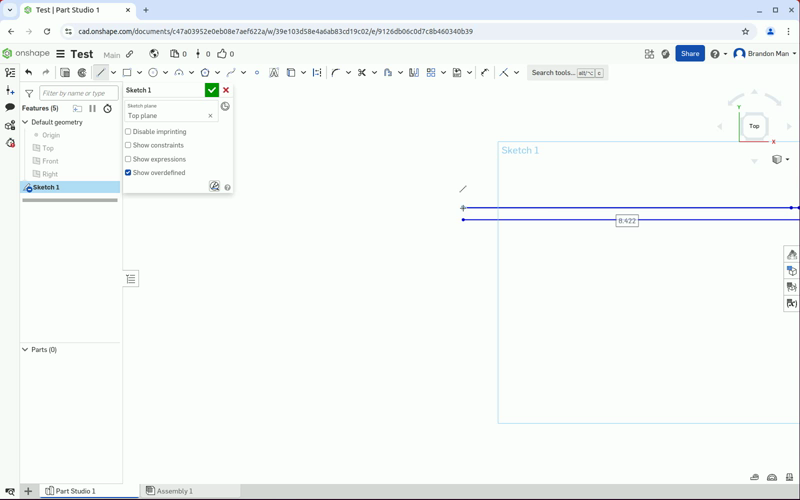
scroll(-6)
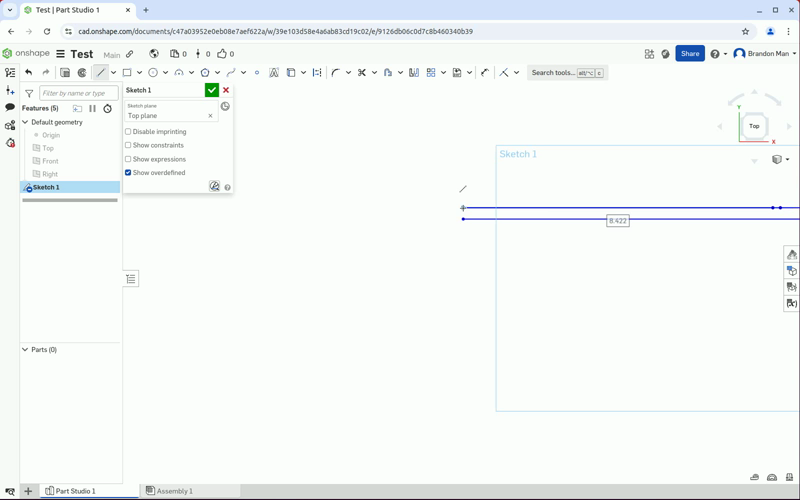
scroll(-6)
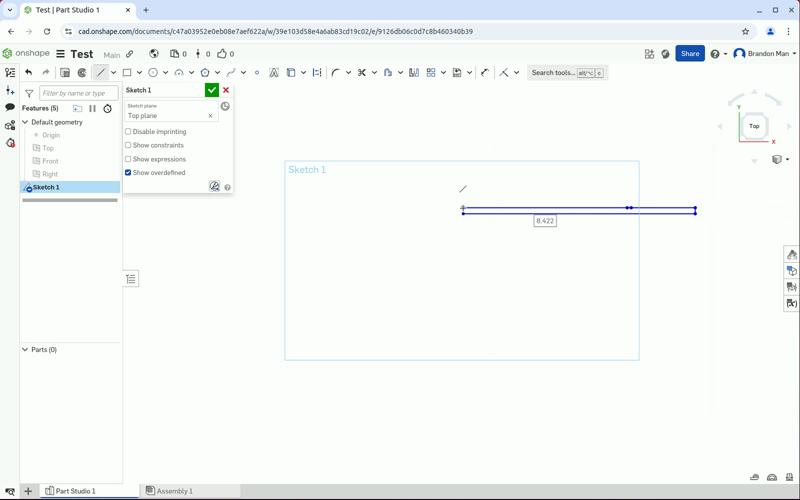
scroll(-6)
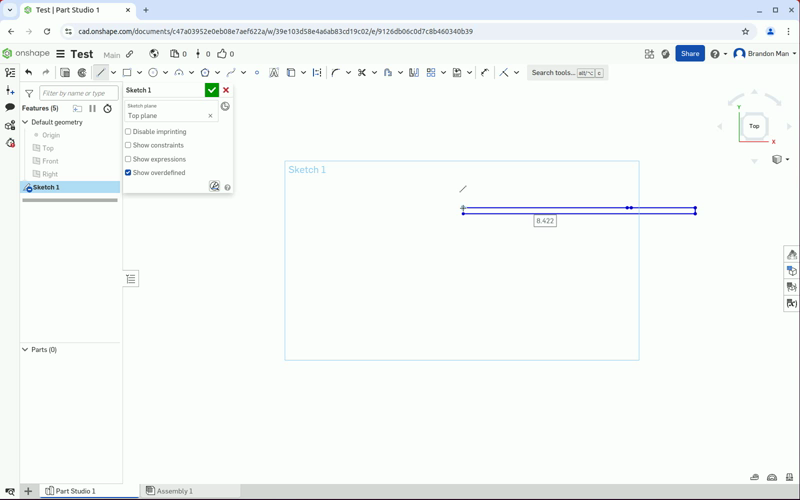
scroll(-6)
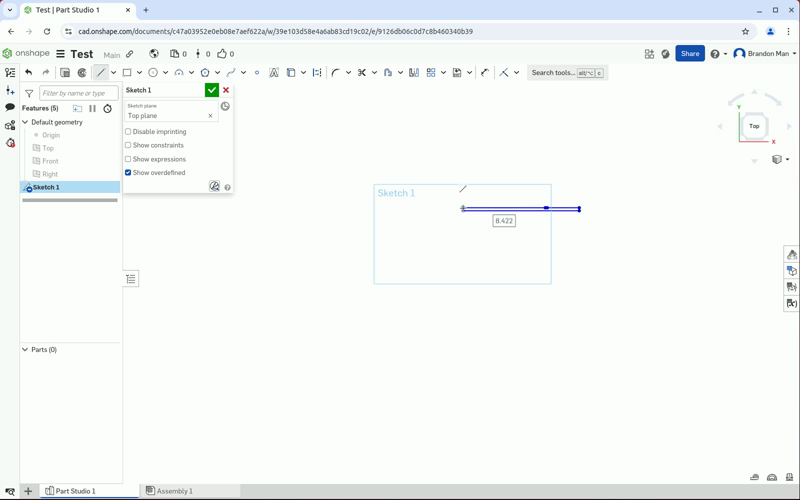
scroll(-6)
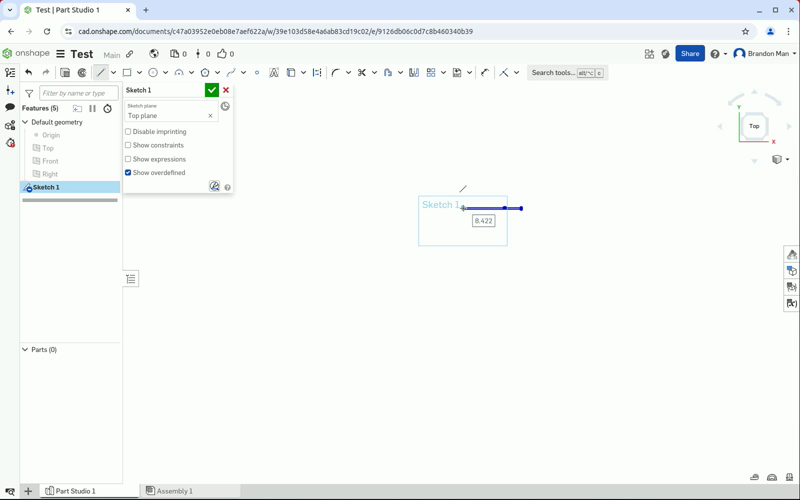
key_up(shift)
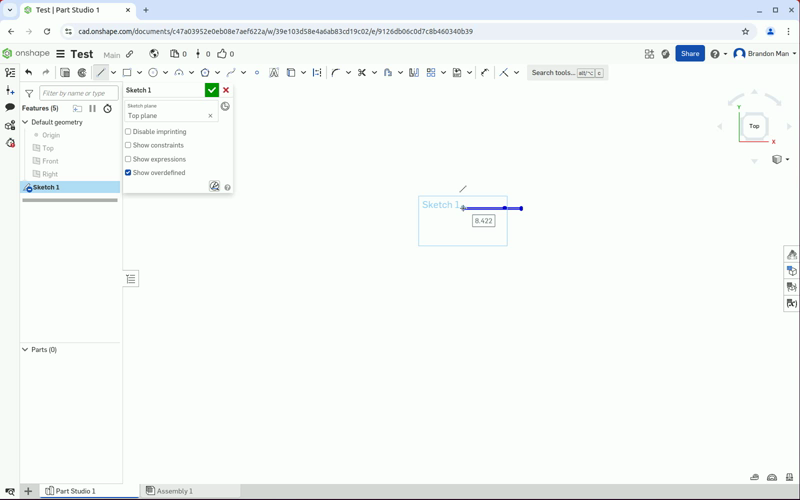
mouse_move(493, 207)
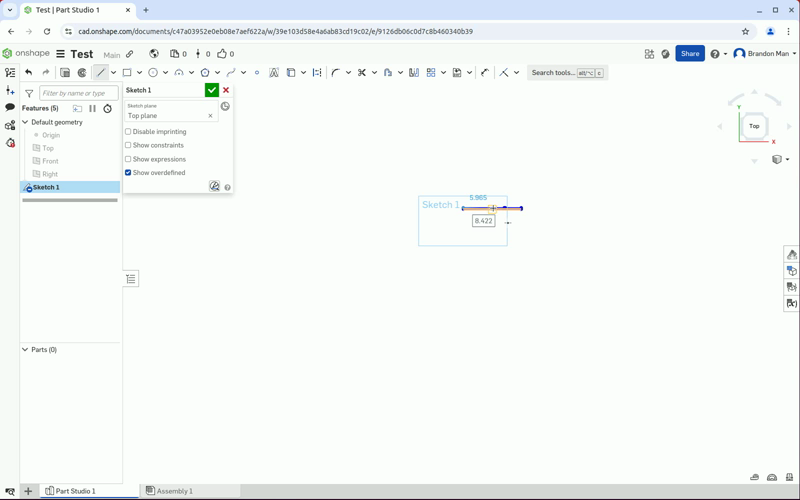
key_down(shift)
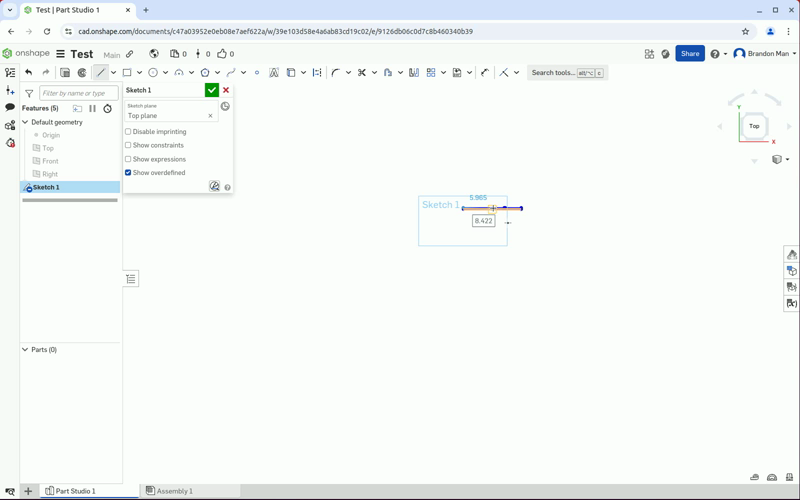
mouse_move(463, 209)
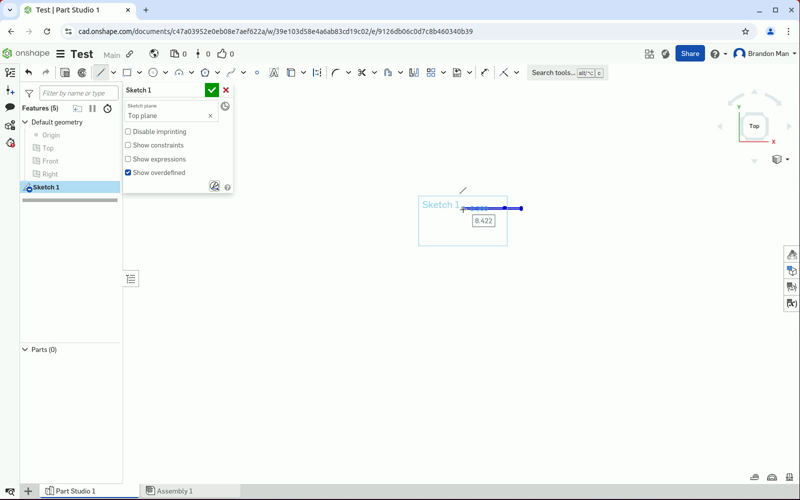
scroll(6)
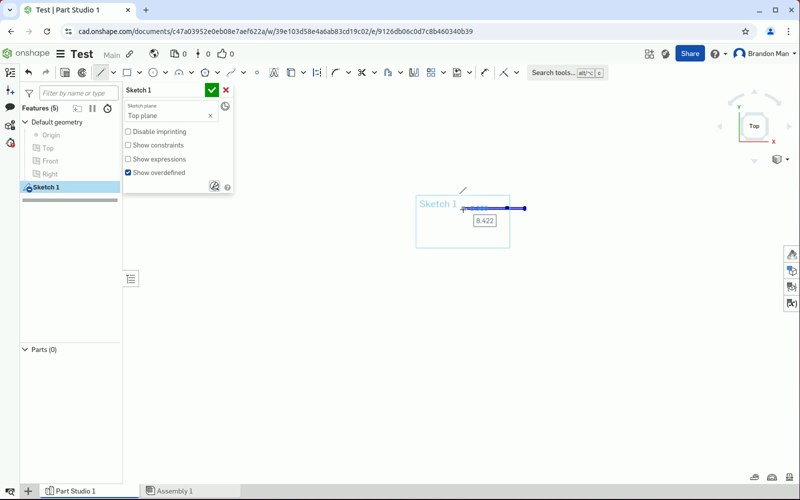
scroll(6)
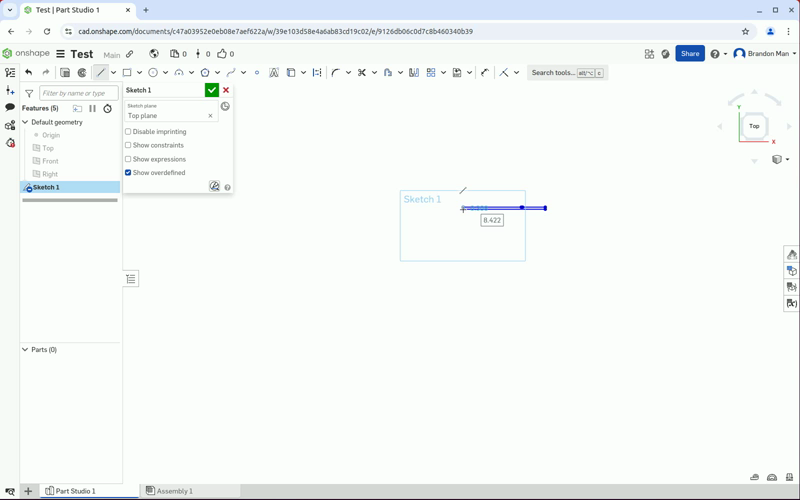
scroll(6)
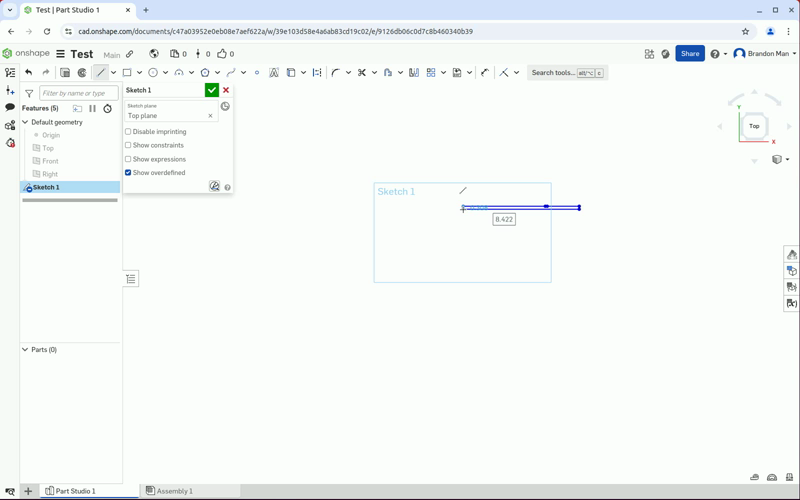
scroll(6)
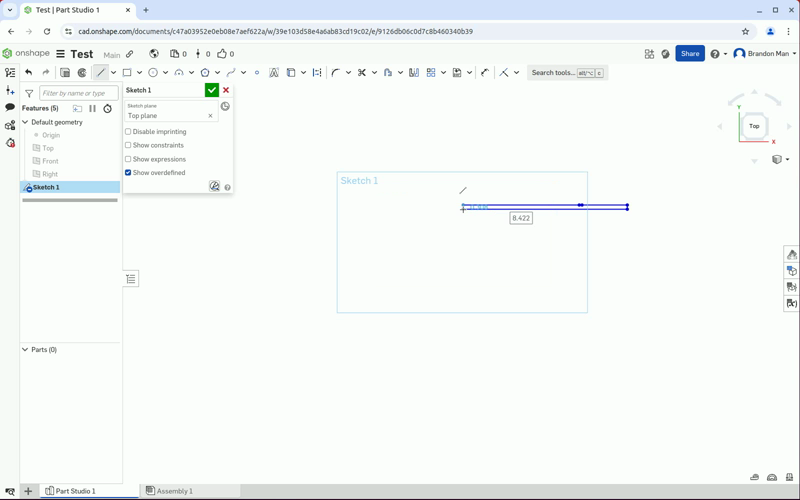
scroll(6)
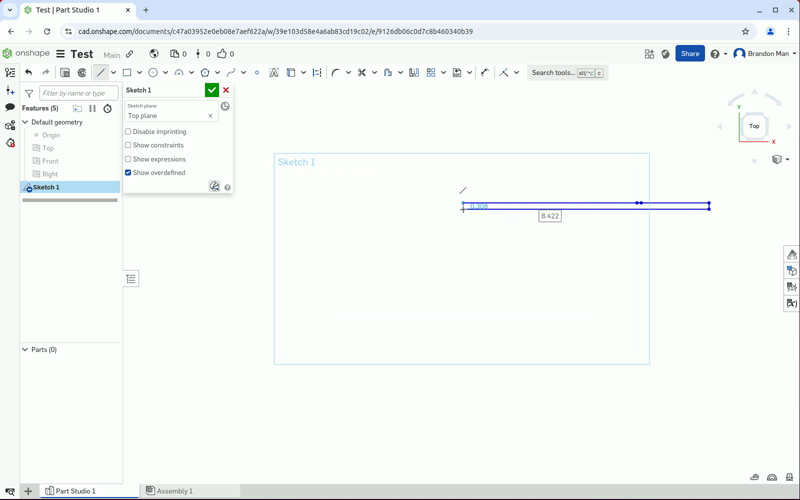
scroll(6)
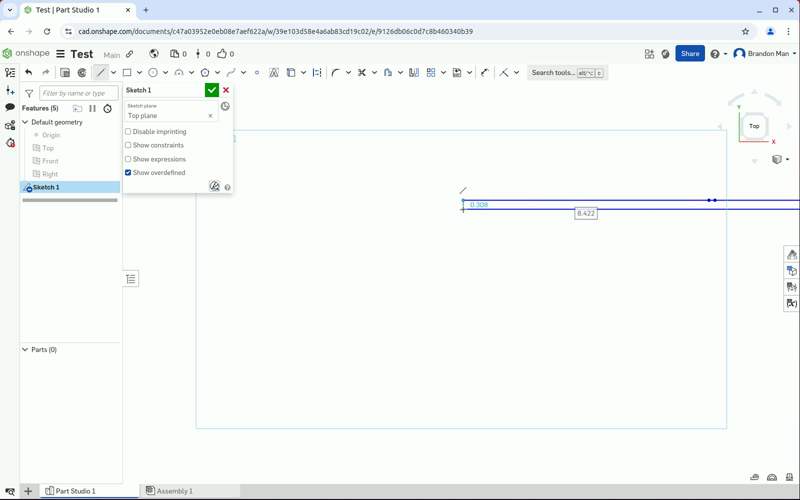
scroll(6)
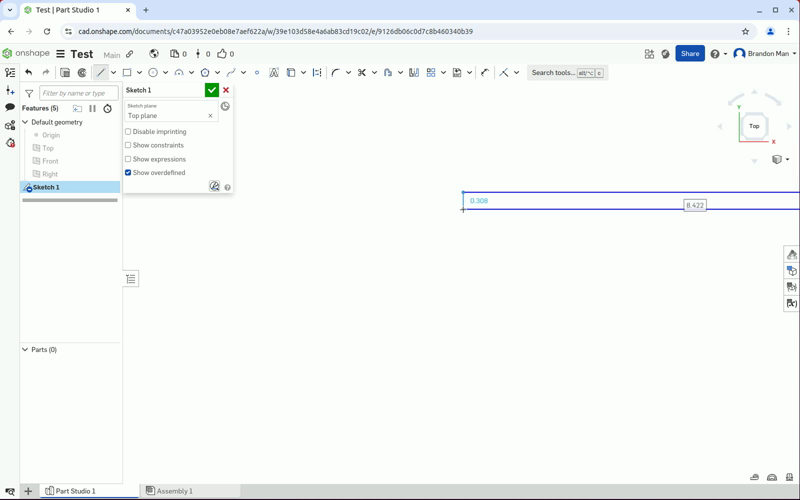
key_up(shift)
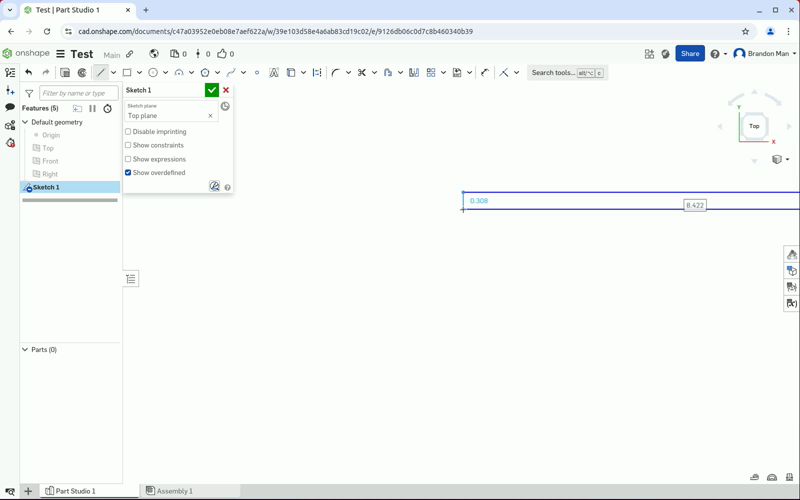
click(463, 209)
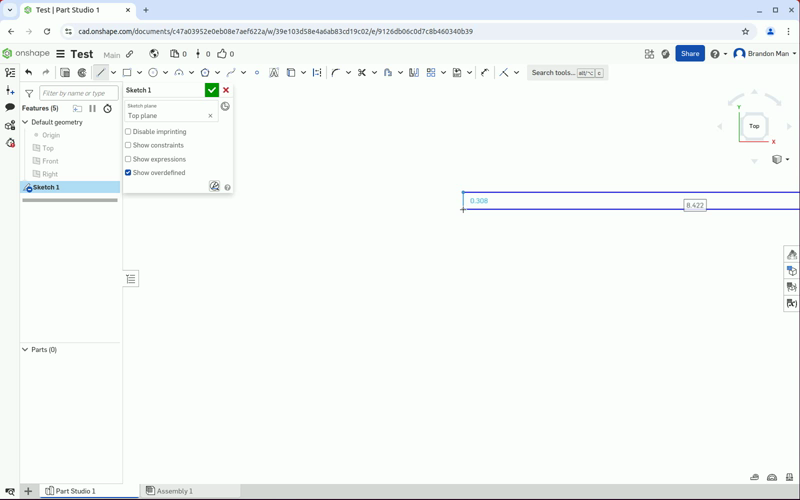
scroll(-6)
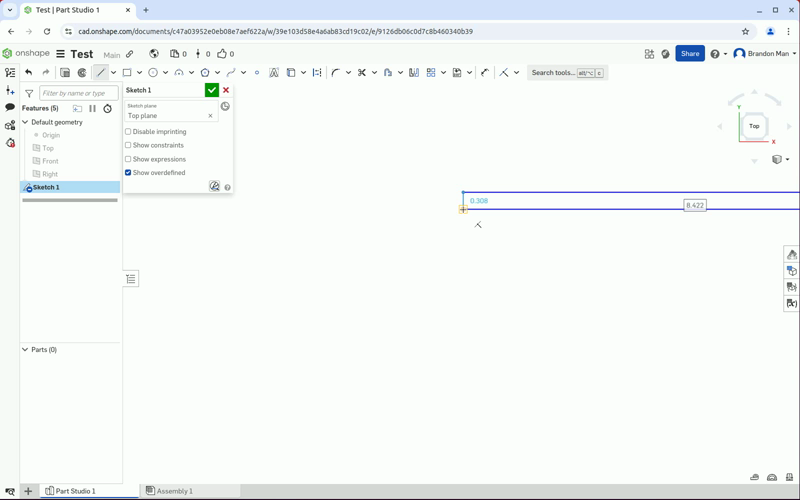
scroll(-6)
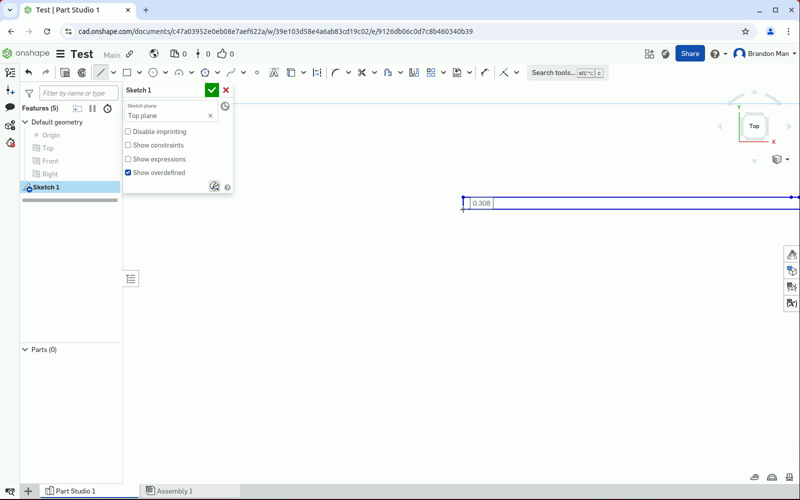
scroll(-6)
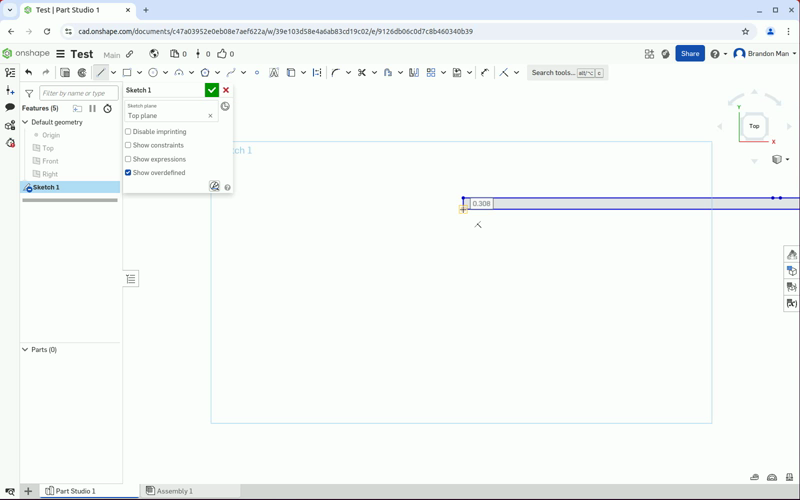
scroll(-6)
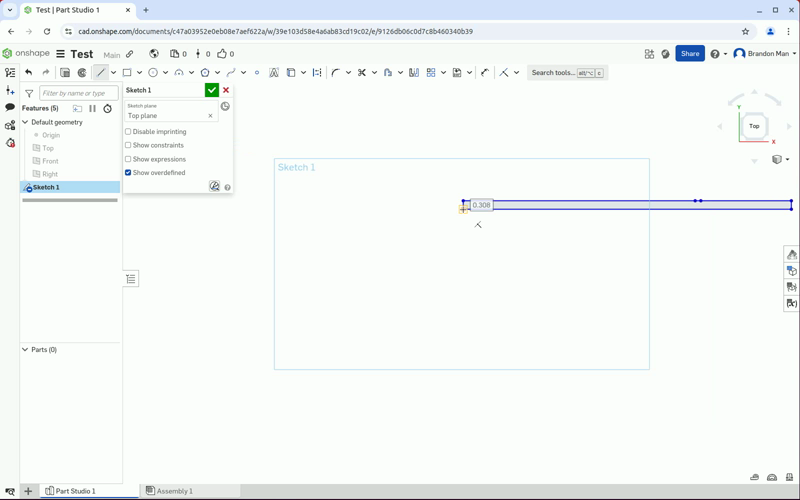
scroll(-6)
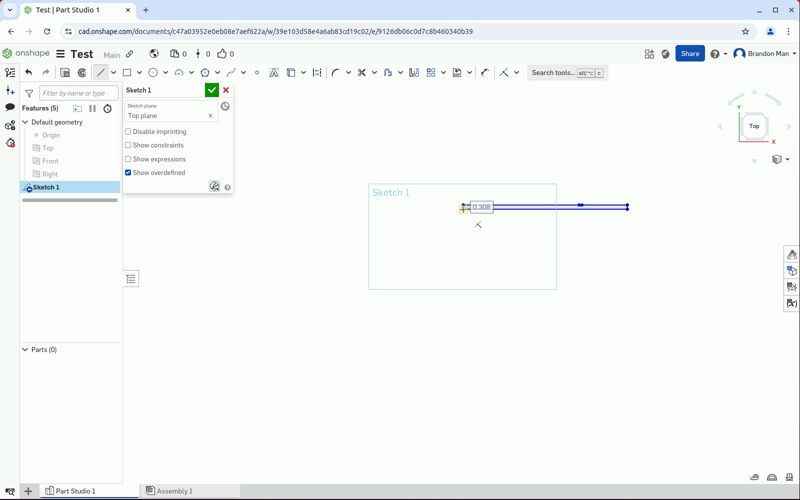
scroll(-6)
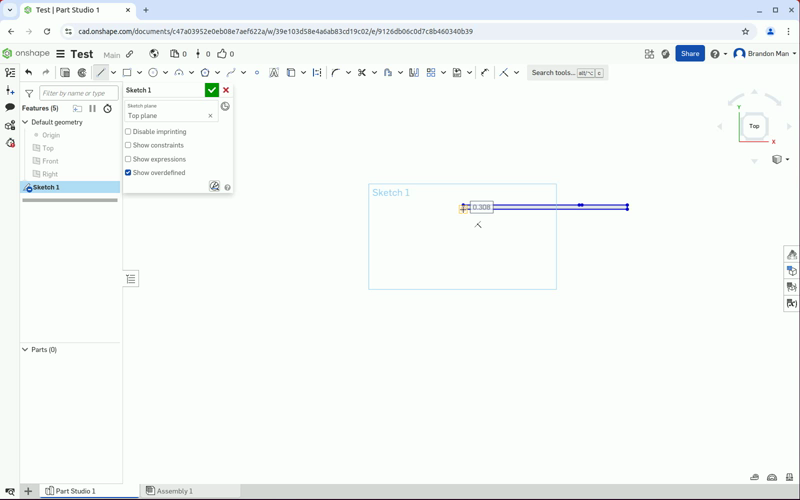
scroll(-6)
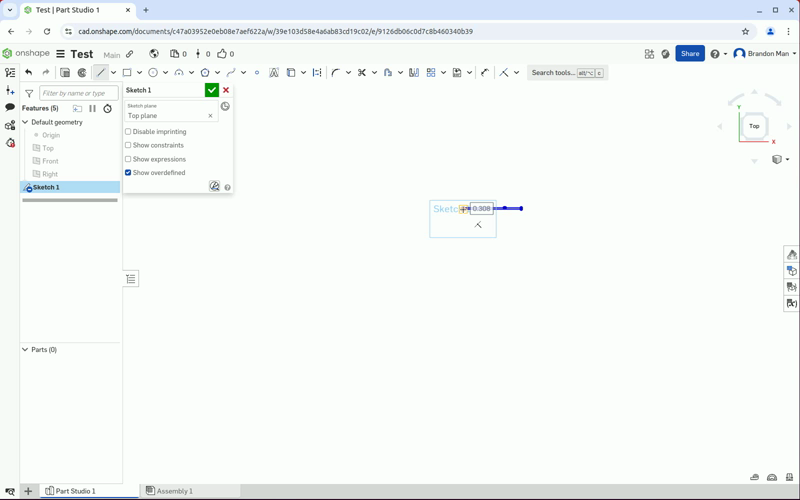
key(esc)
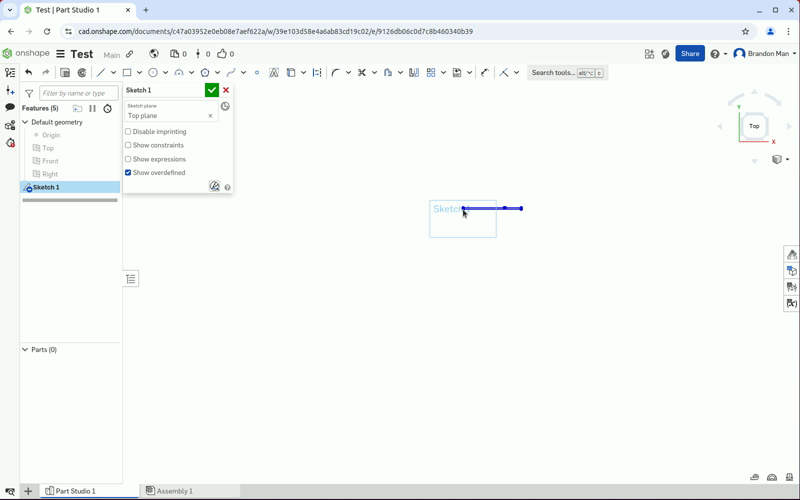
mouse_move(501, 208)
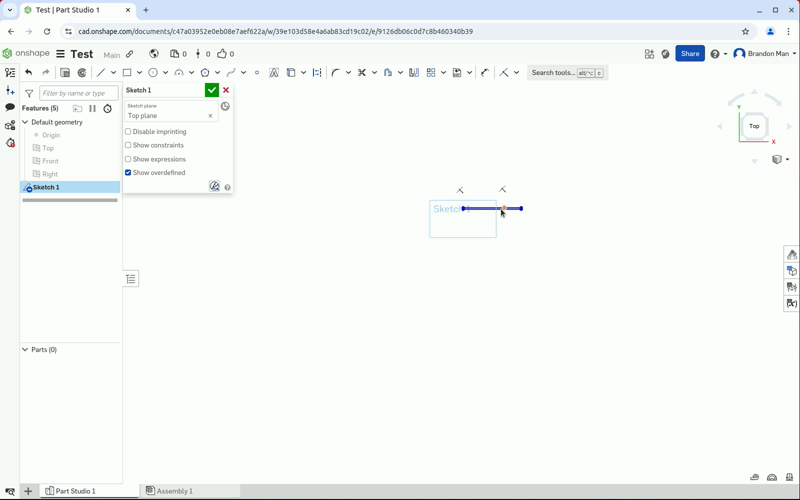
scroll(6)
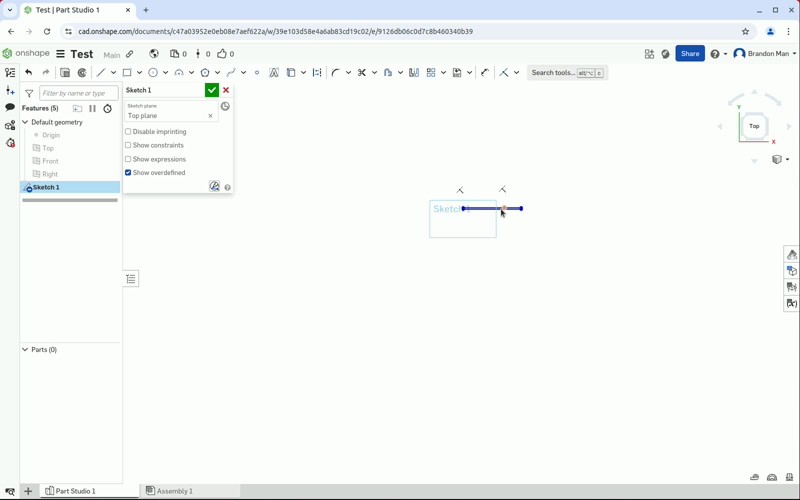
scroll(6)
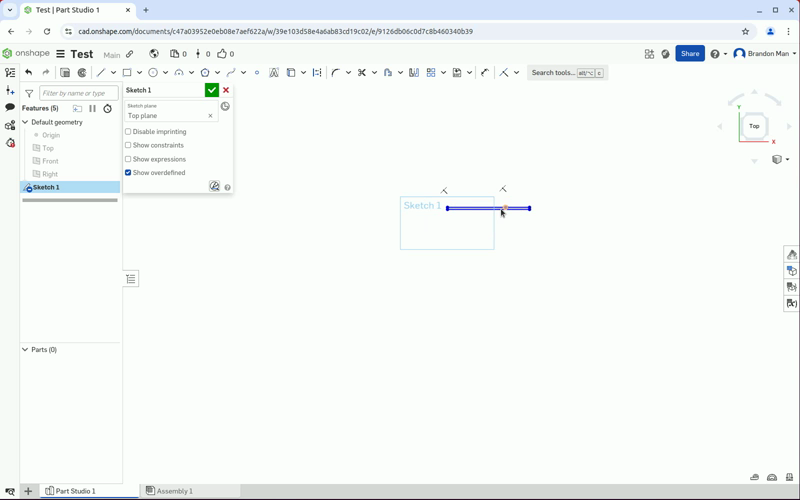
scroll(6)
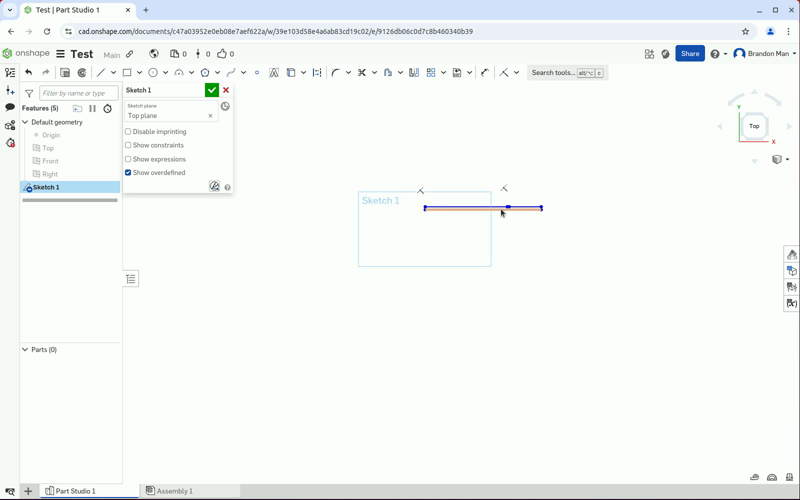
scroll(6)
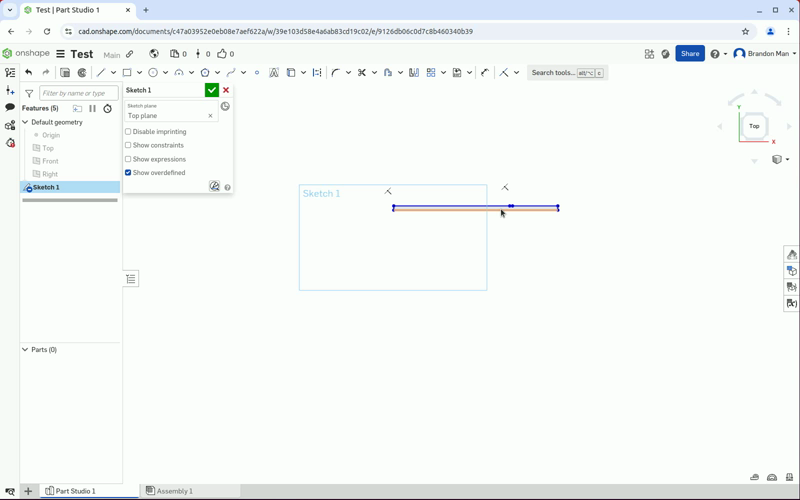
scroll(6)
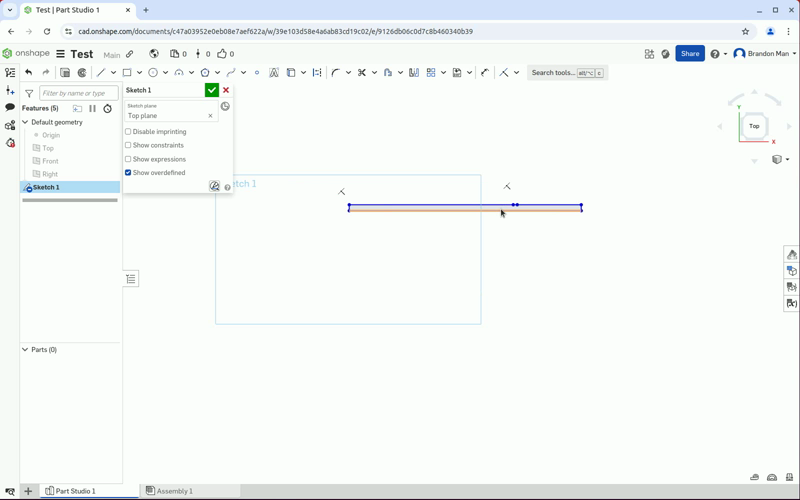
scroll(6)
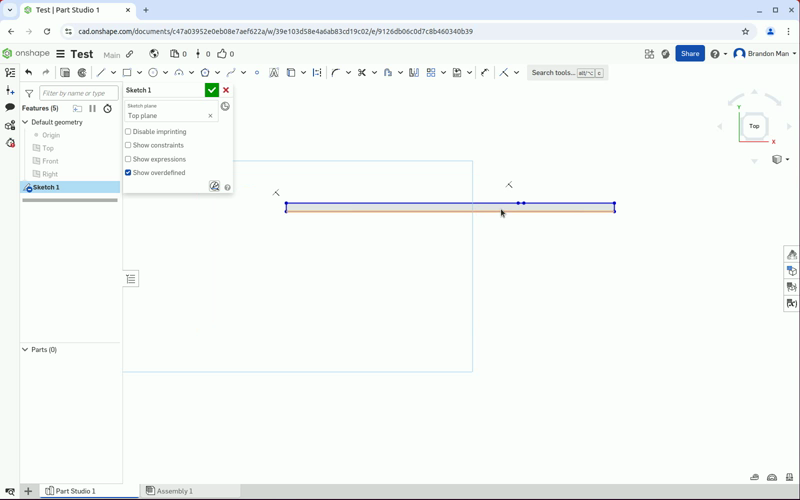
scroll(6)
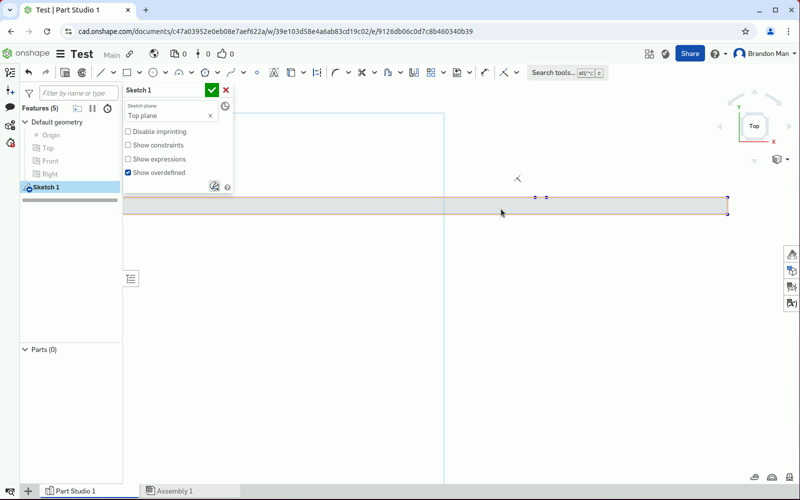
click(501, 208)
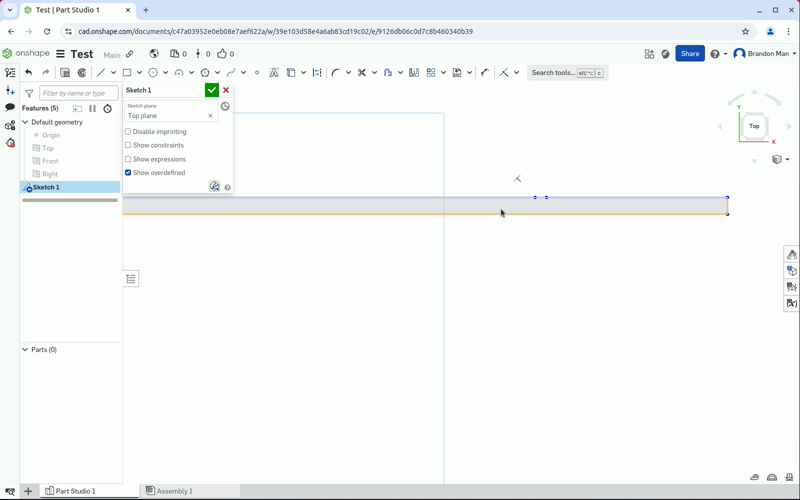
scroll(-6)
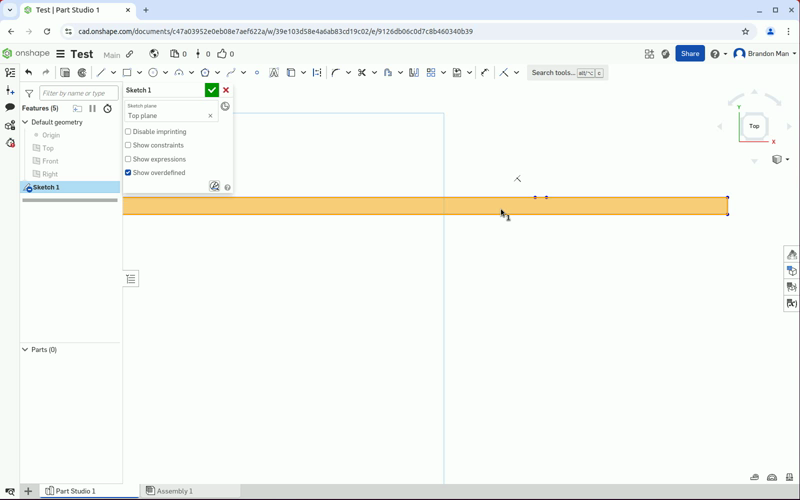
scroll(-6)
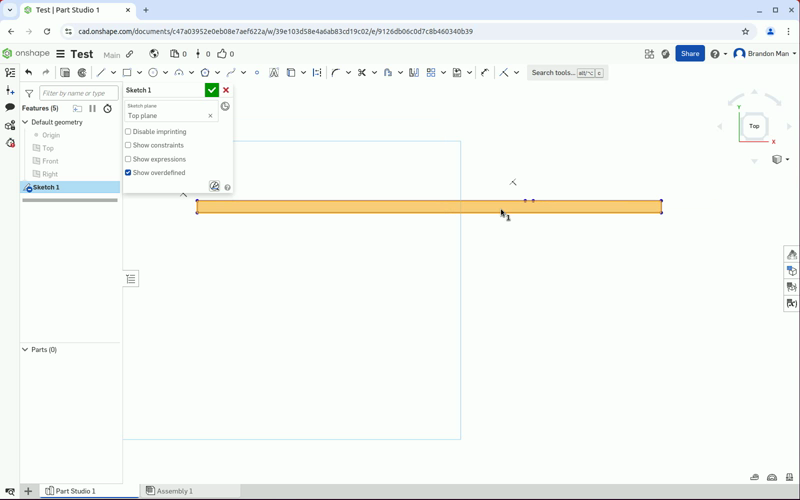
scroll(-6)
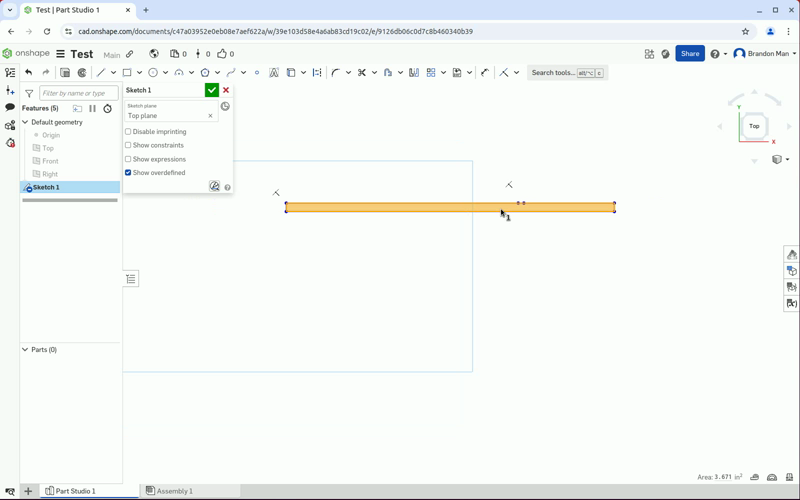
scroll(-6)
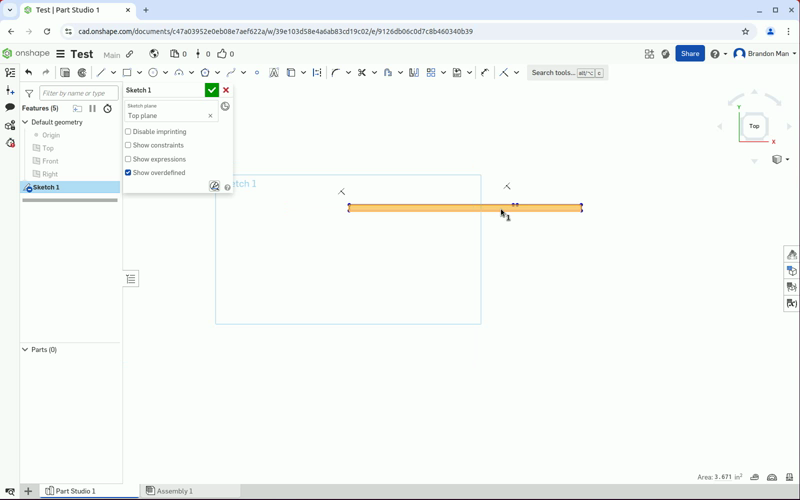
scroll(-6)
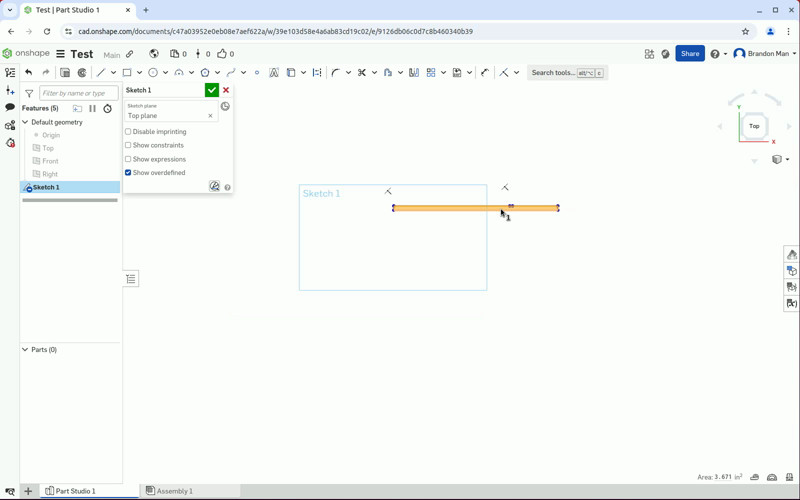
scroll(-6)
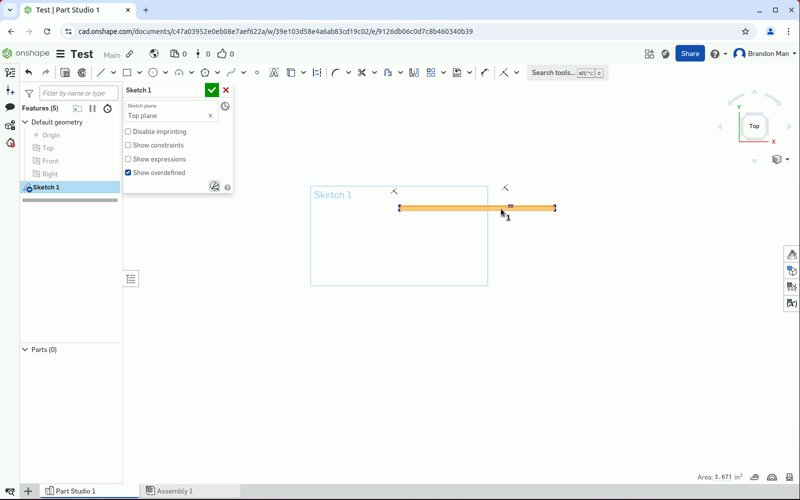
scroll(-6)
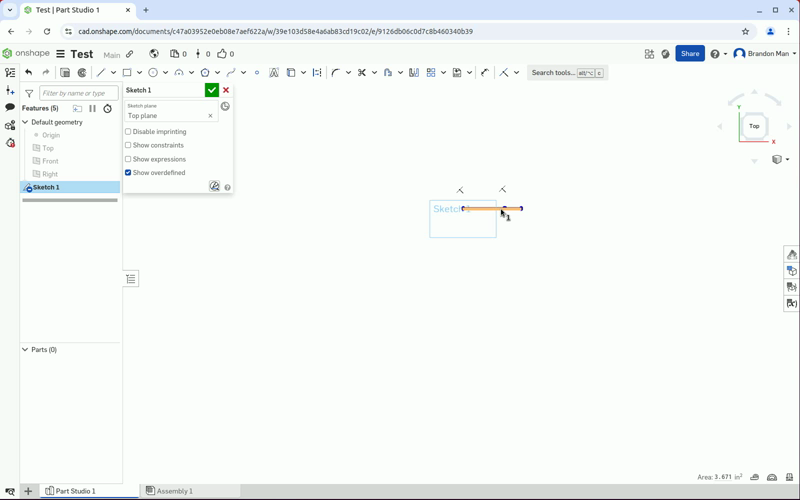
mouse_move(73, 352)
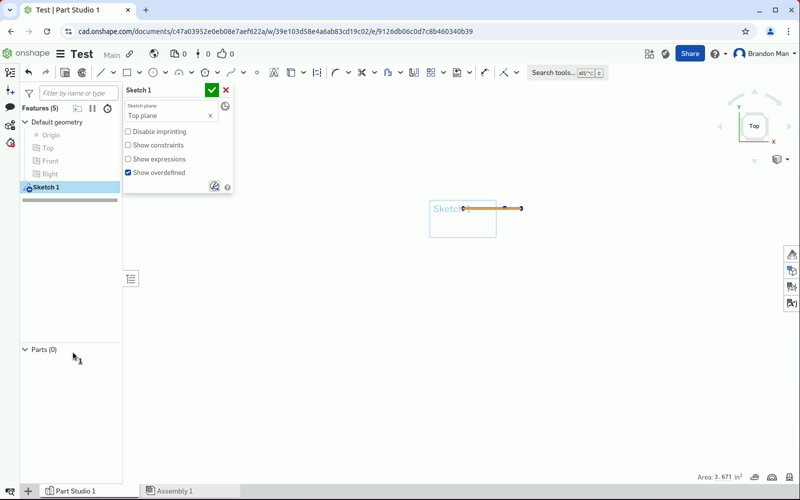
key(shift+y)
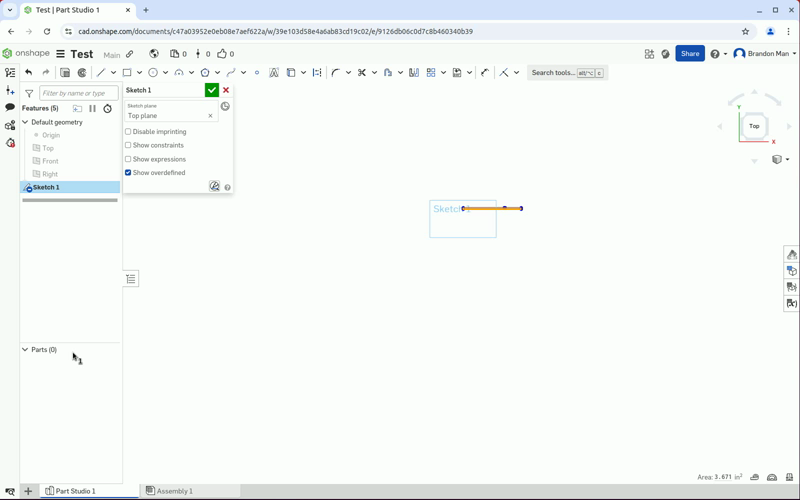
key(shift+e)
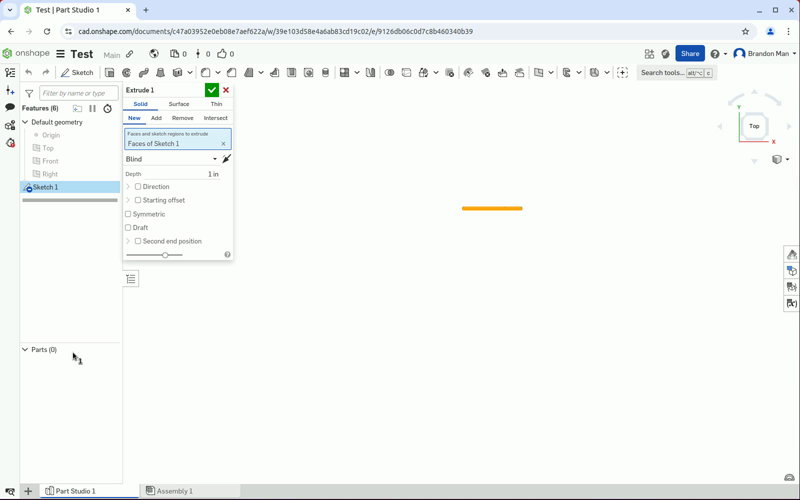
mouse_move(143, 106)
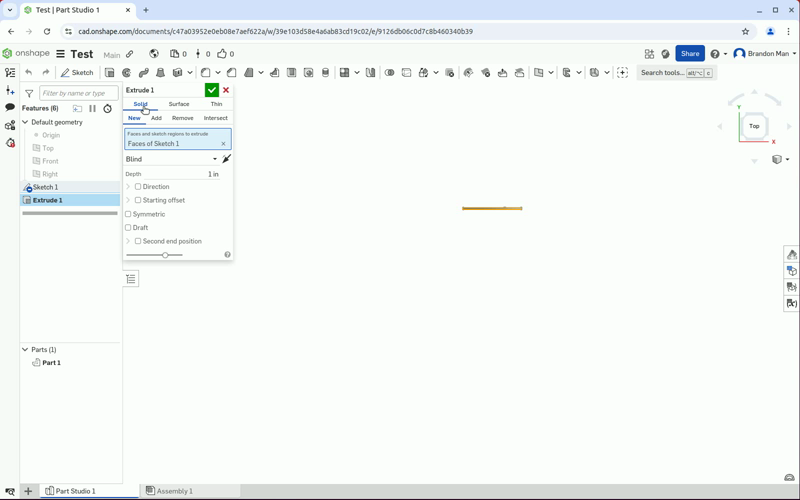
click(143, 106)
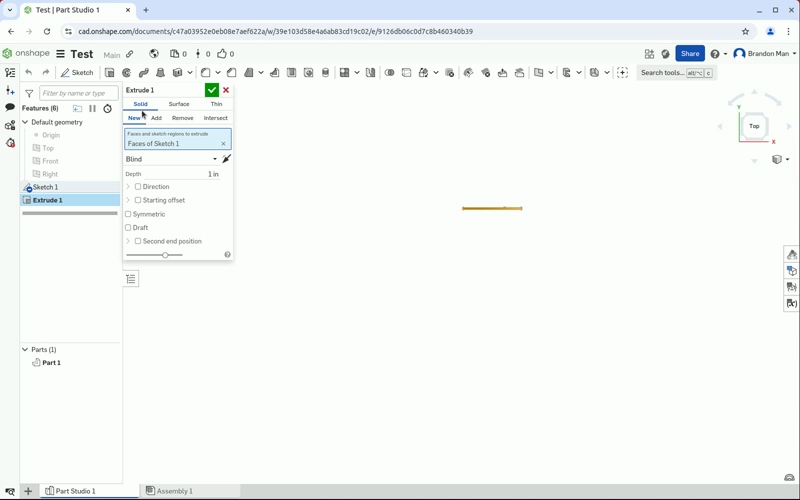
mouse_move(137, 120)
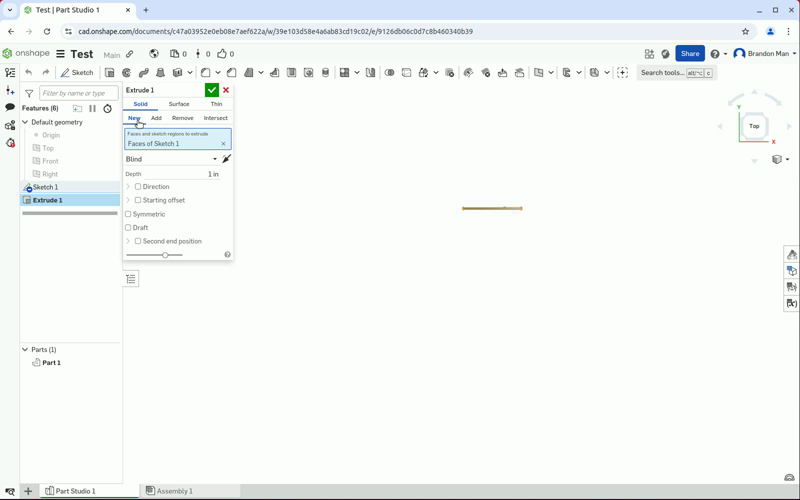
click(137, 120)
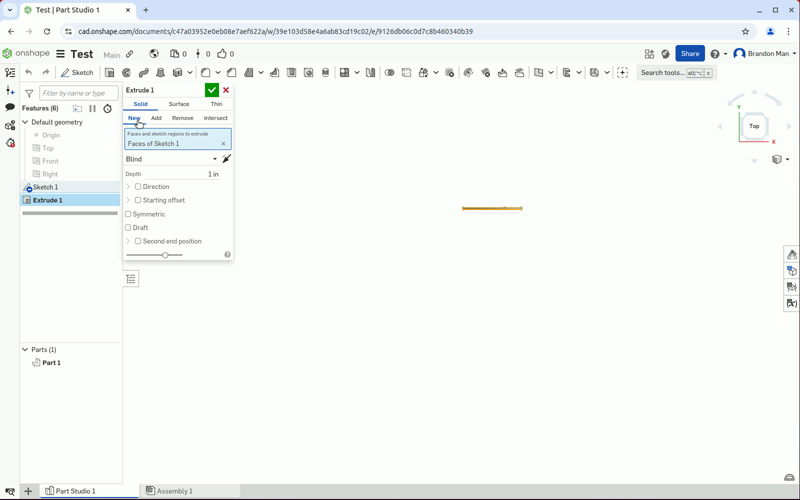
key(tab, 4)
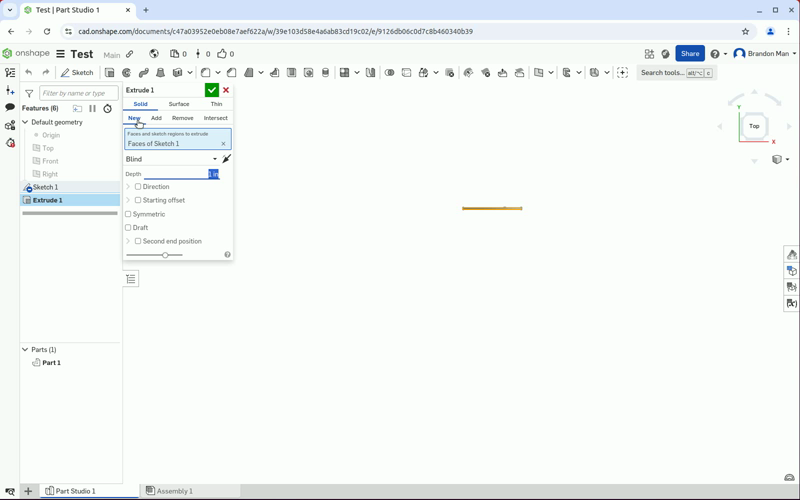
text(4.333)
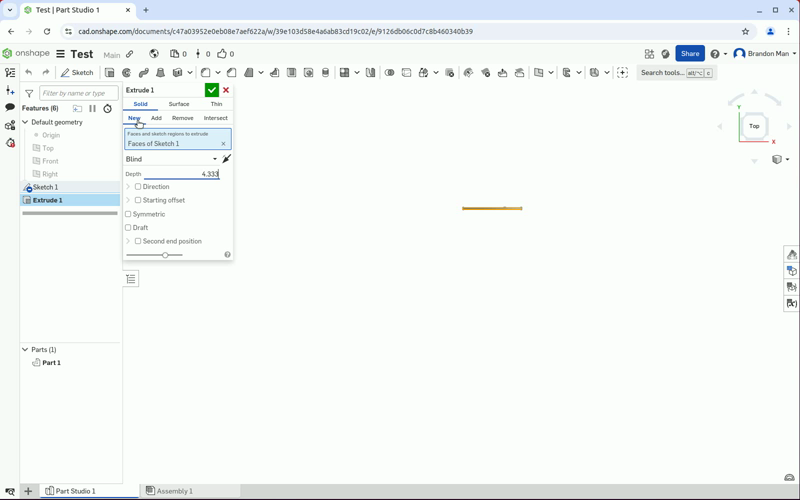
key(enter)
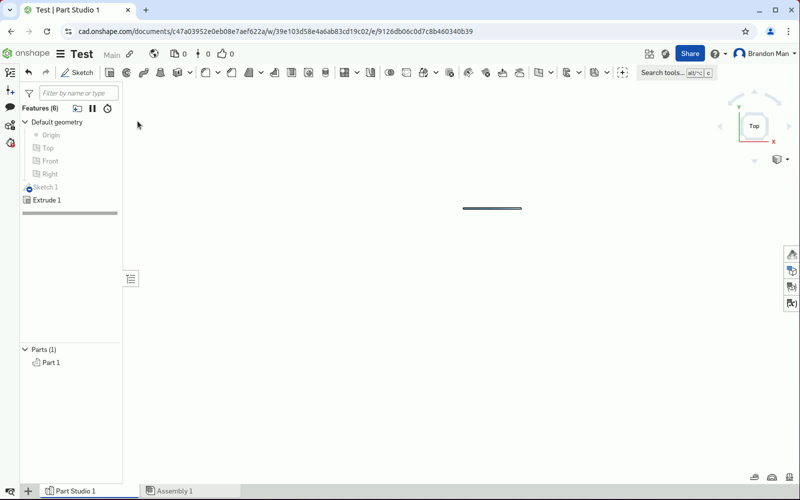
key(shift+h)
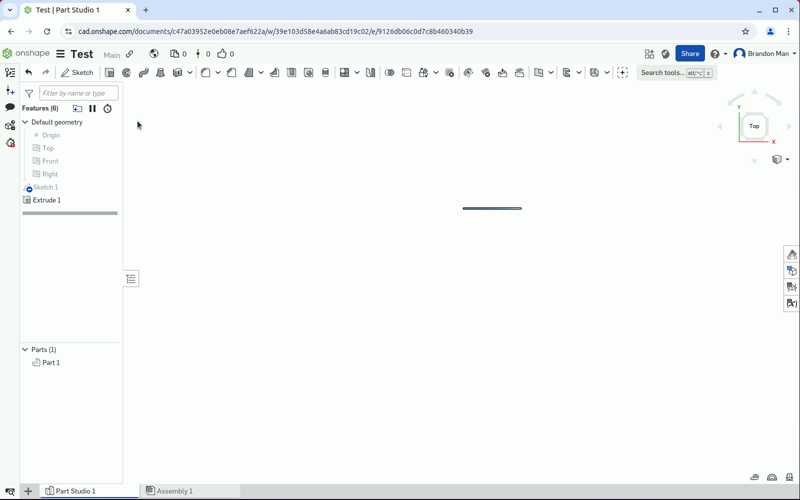
key(shift+h)
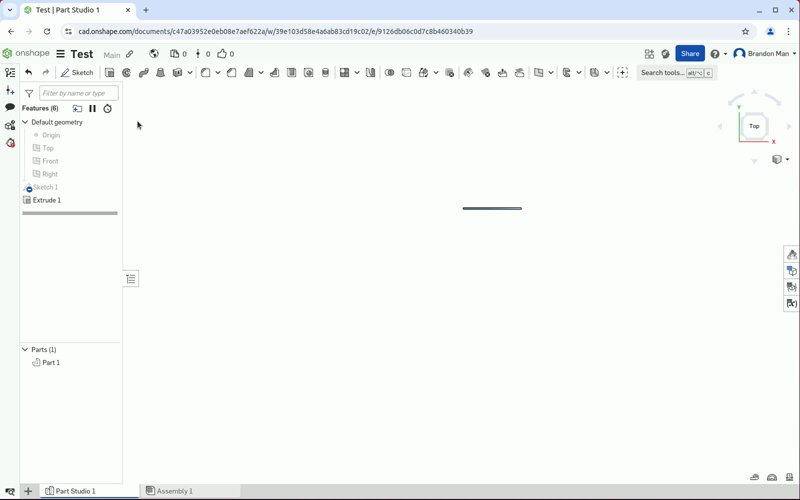
mouse_move(73, 189)
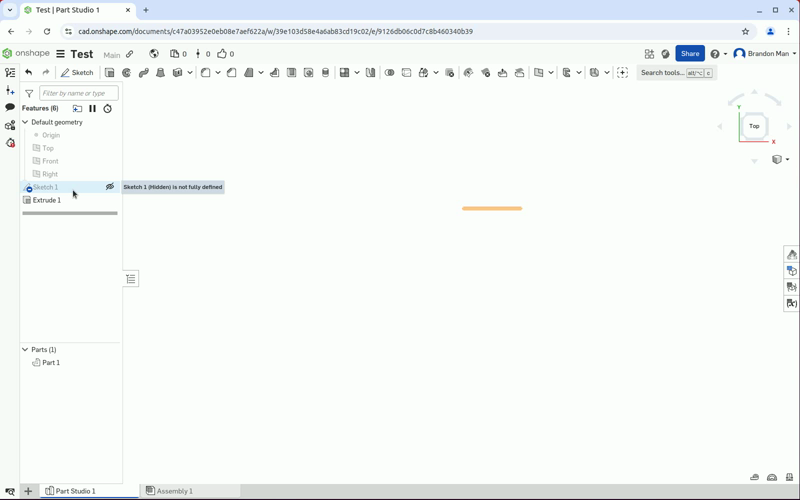
click(73, 189)
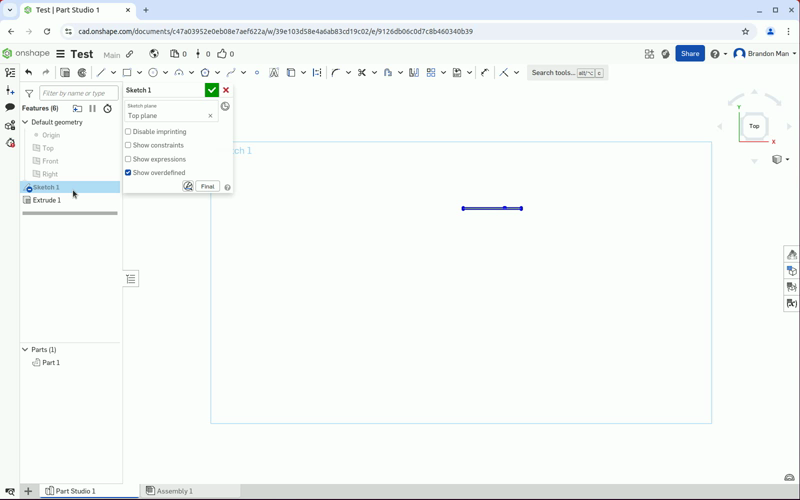
mouse_move(229, 92)
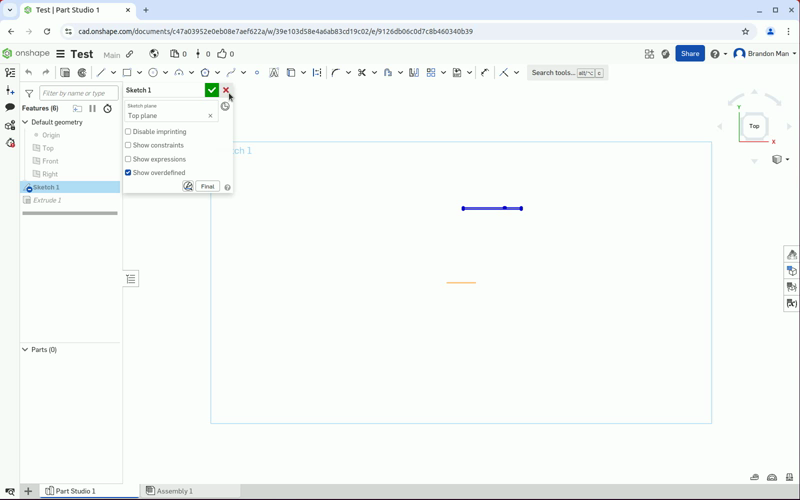
click(229, 92)
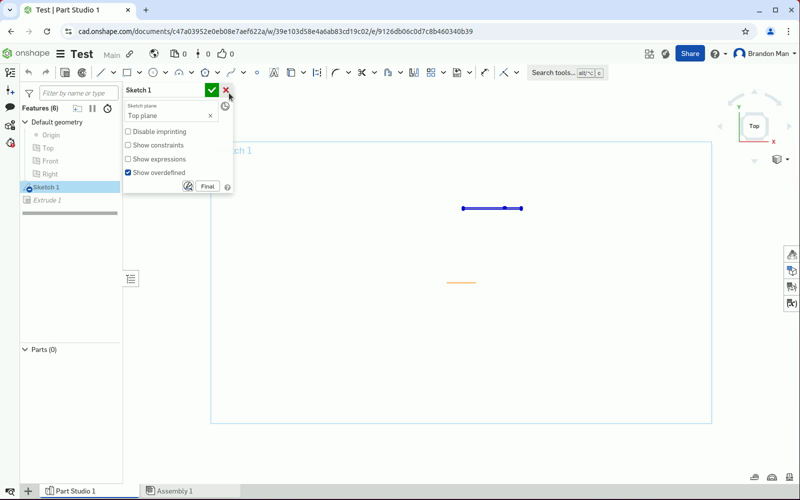
key(shift+s)
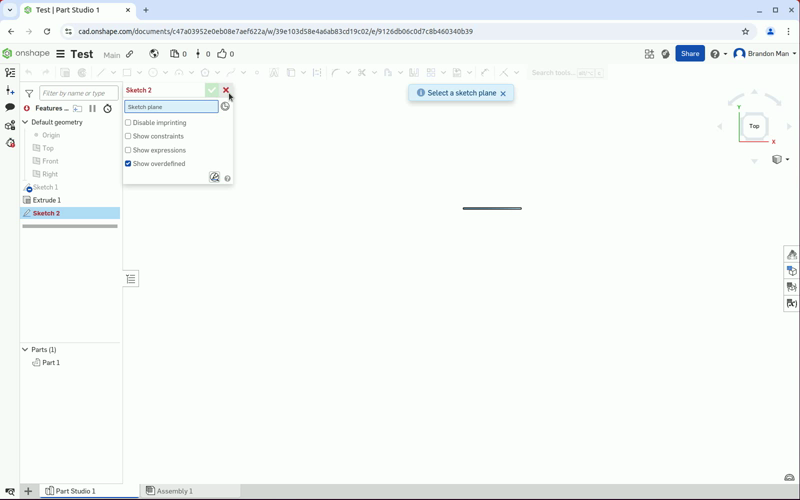
mouse_move(73, 150)
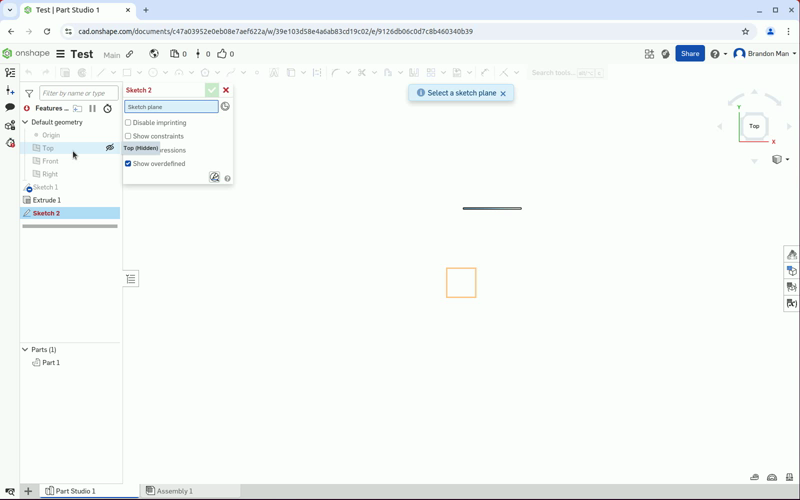
click(73, 150)
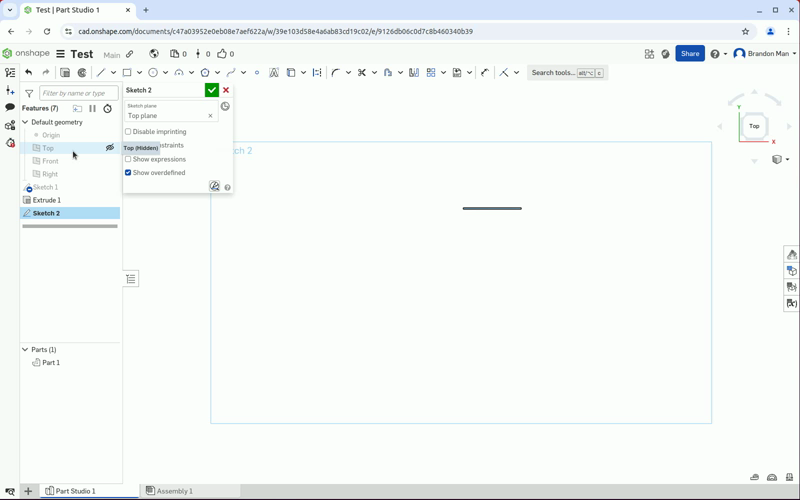
mouse_move(73, 352)
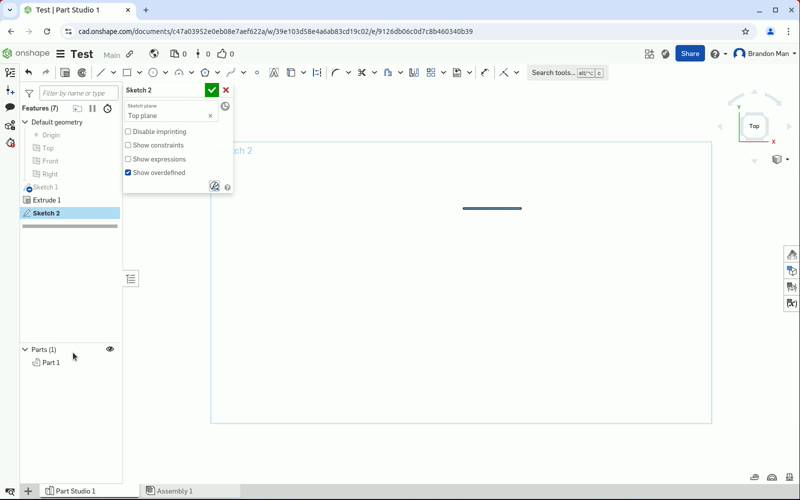
key(y)
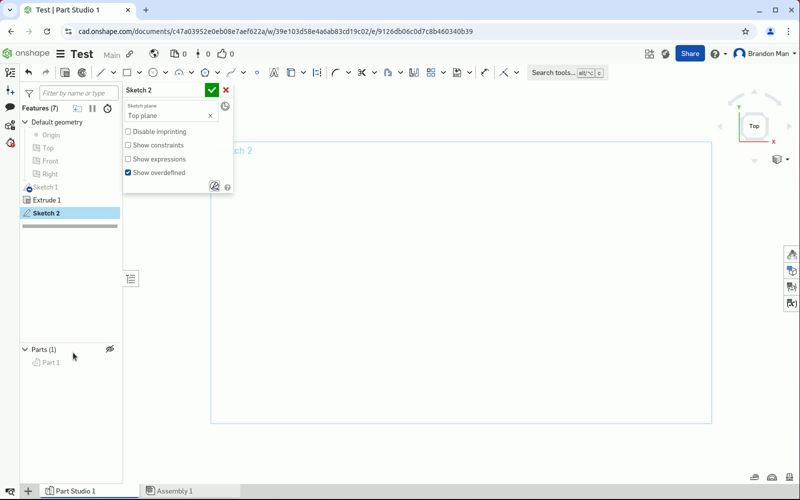
key(l)
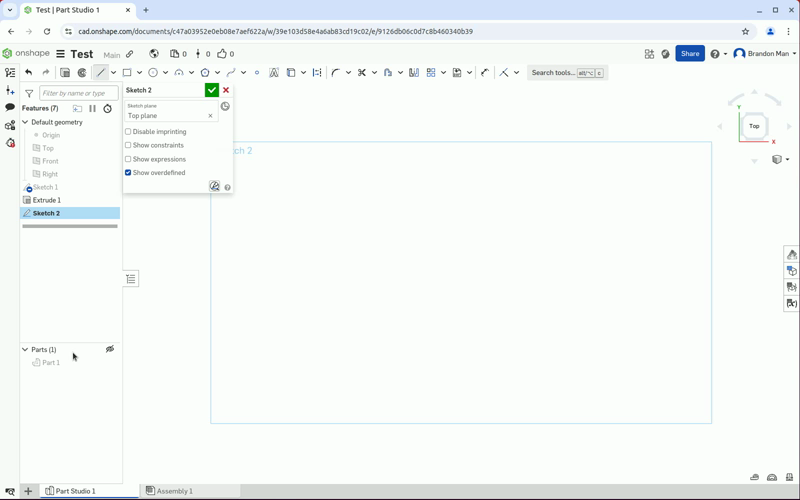
key_down(shift)
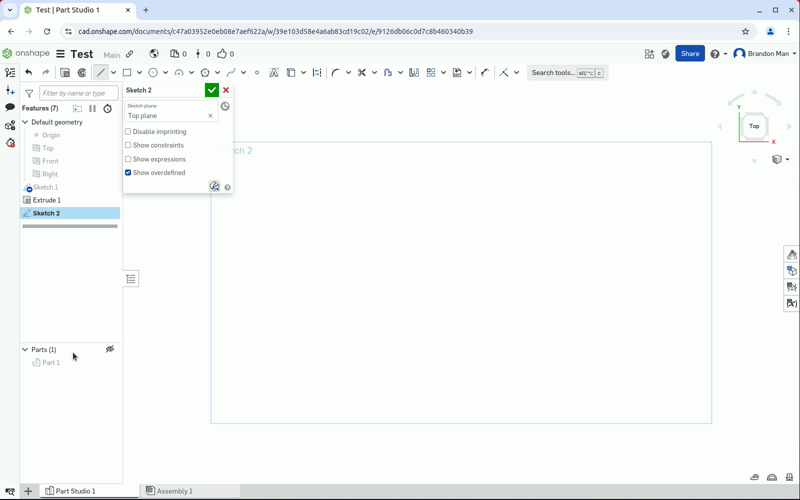
mouse_move(502, 207)
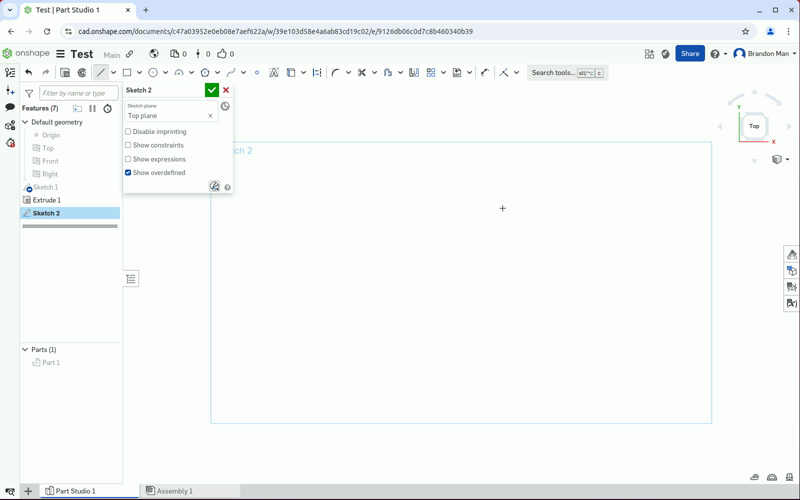
click(502, 207)
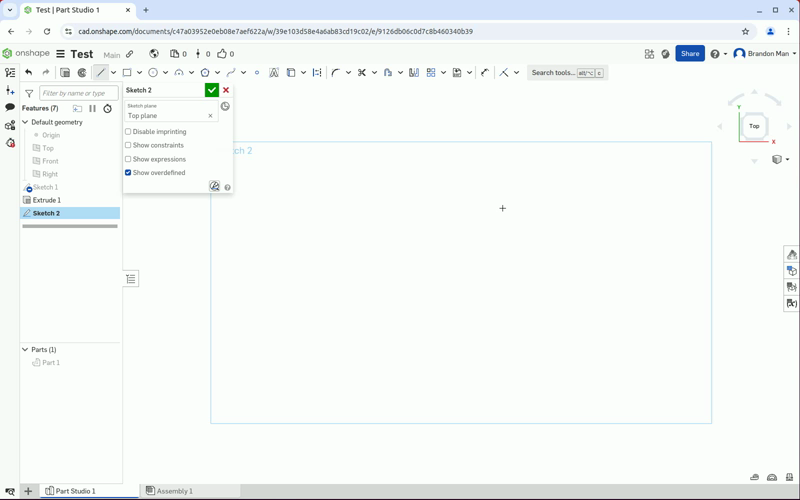
key_up(shift)
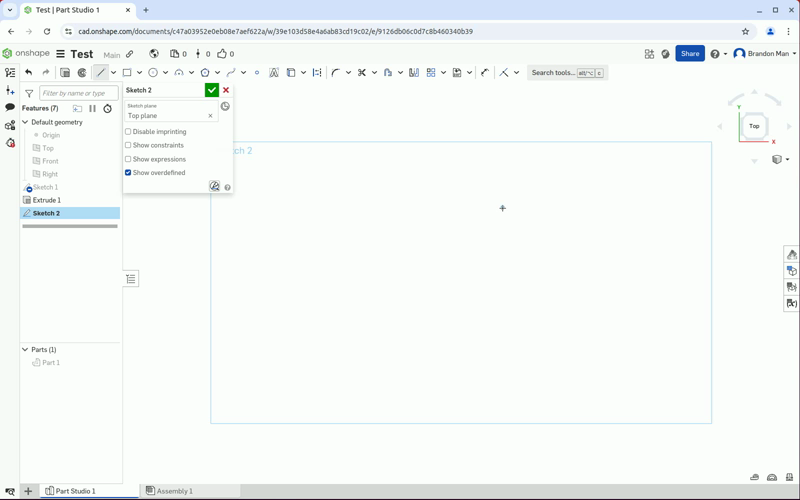
key_down(shift)
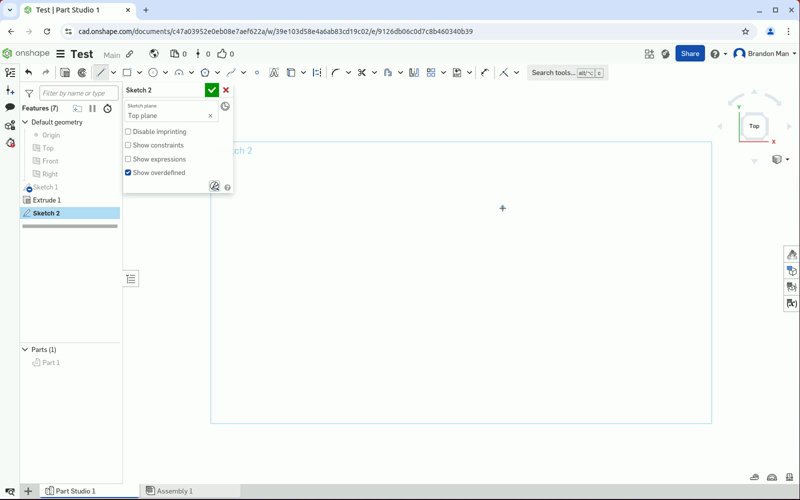
mouse_move(532, 207)
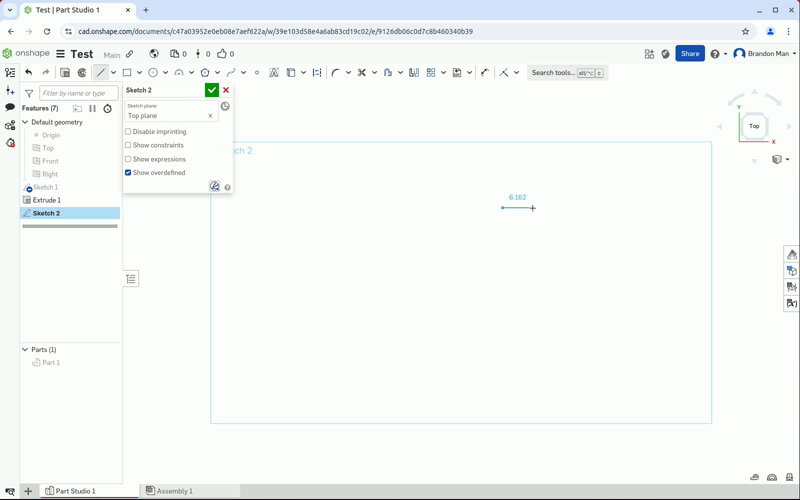
mouse_move(504, 207)
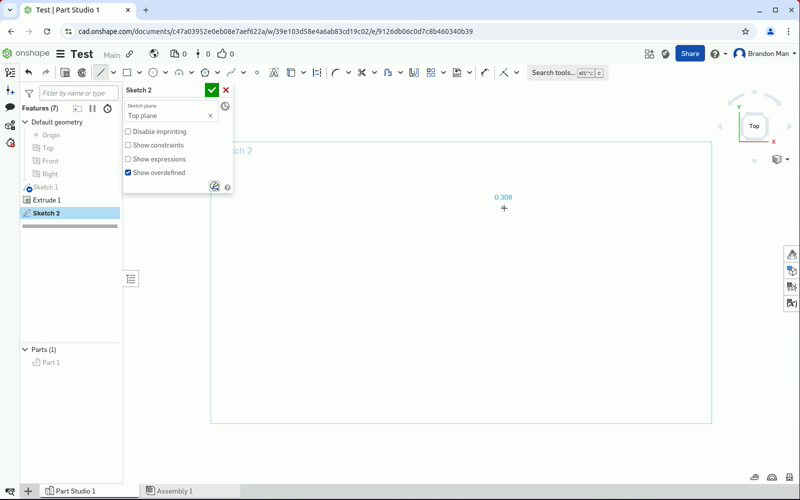
scroll(6)
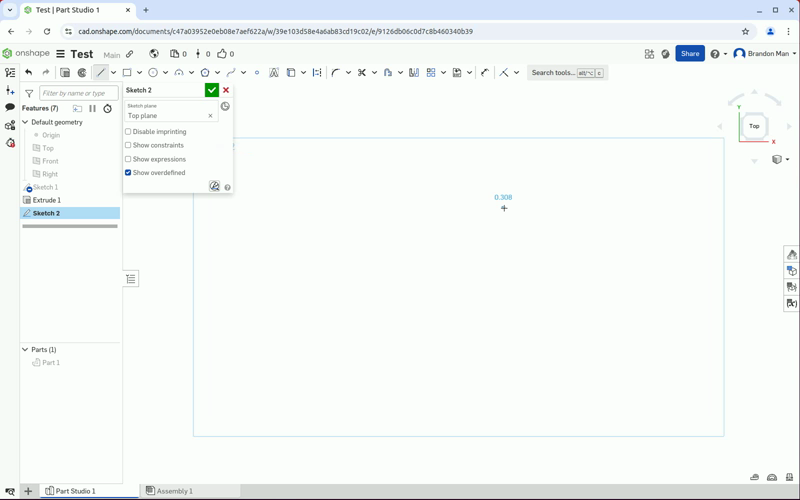
scroll(6)
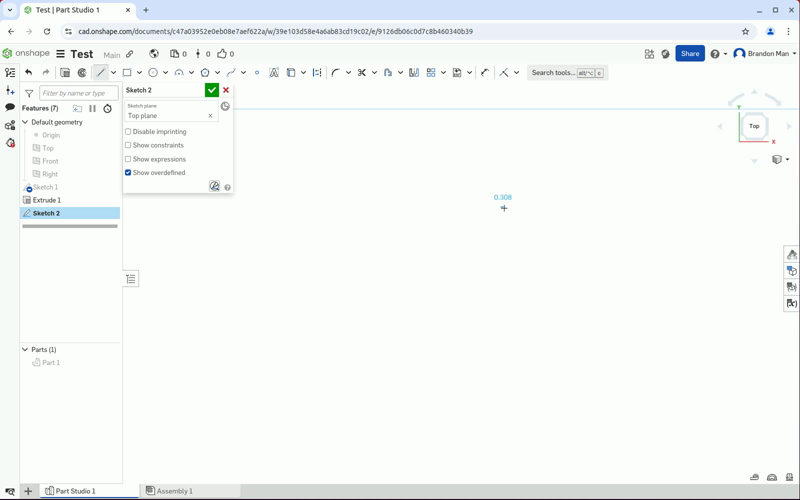
scroll(6)
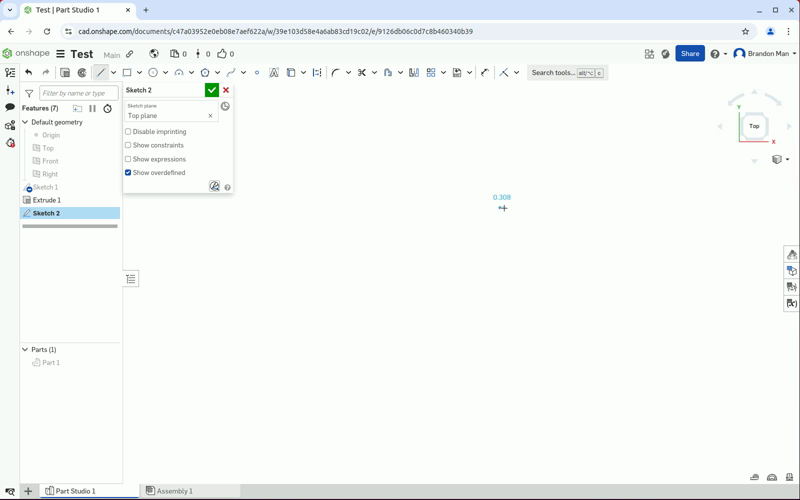
scroll(6)
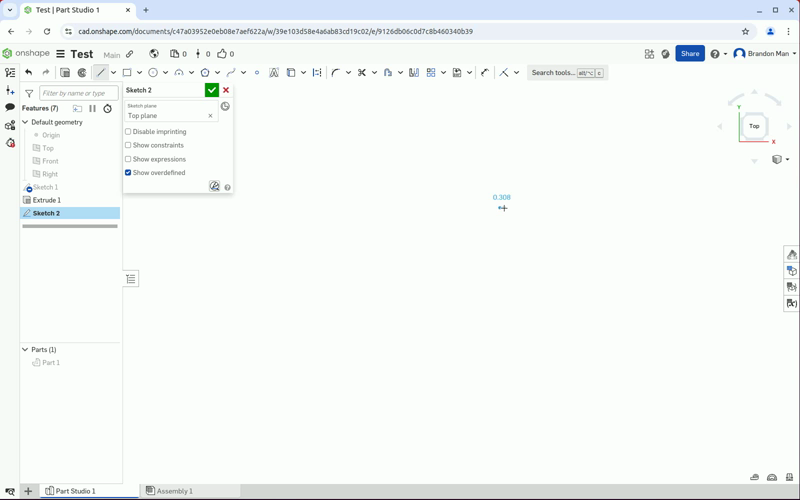
scroll(6)
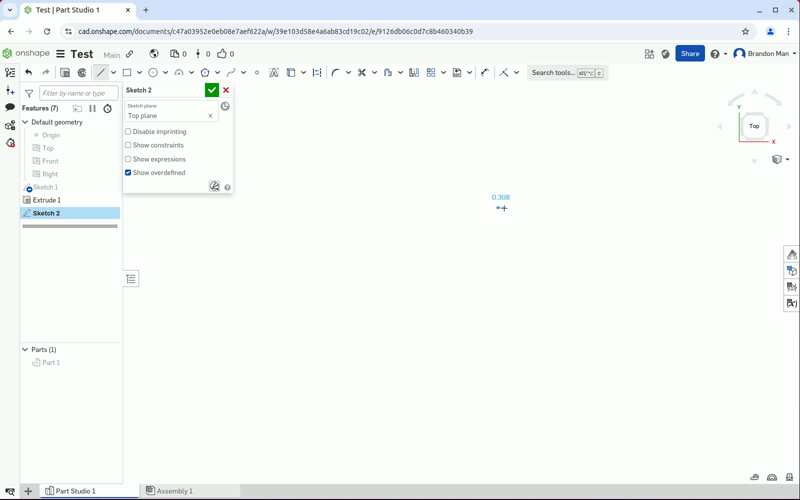
scroll(6)
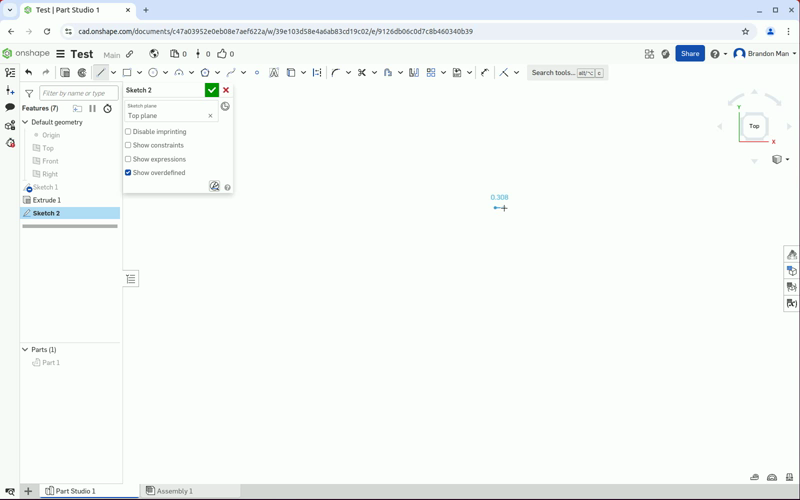
scroll(6)
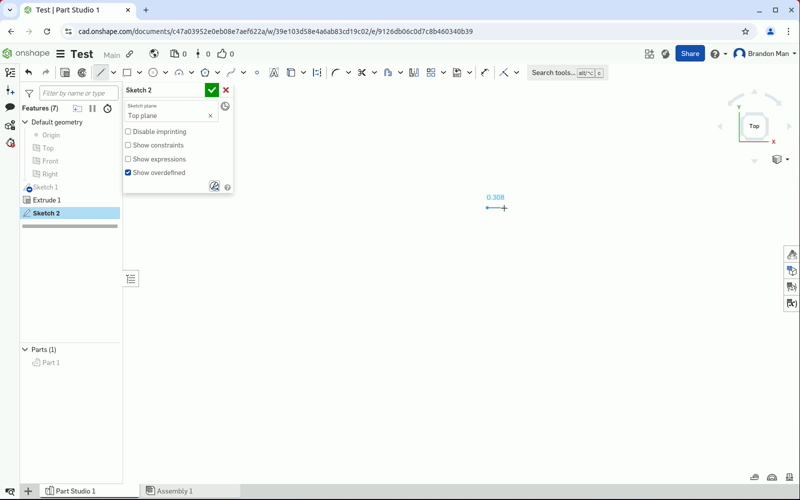
click(504, 207)
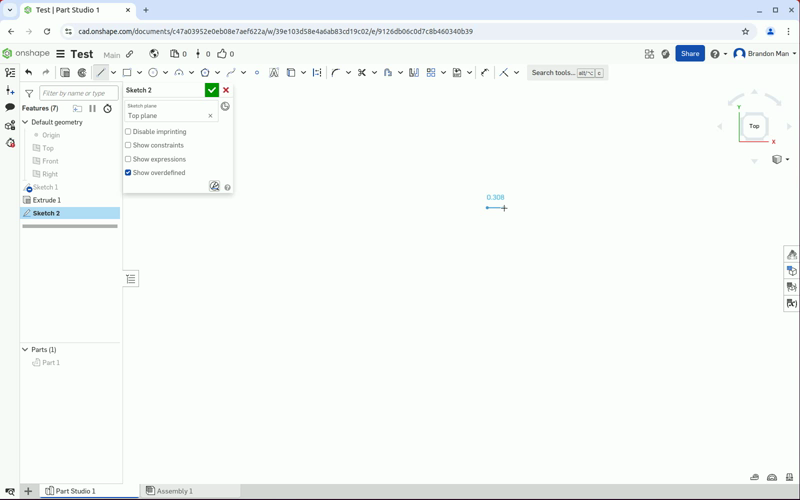
scroll(-6)
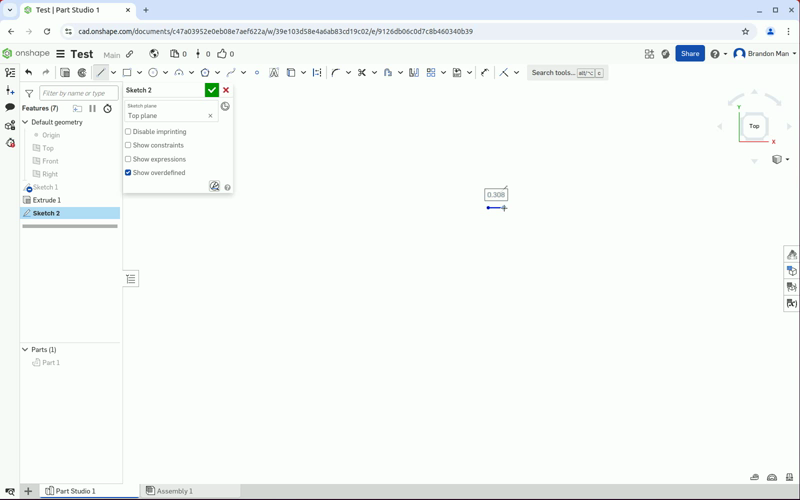
scroll(-6)
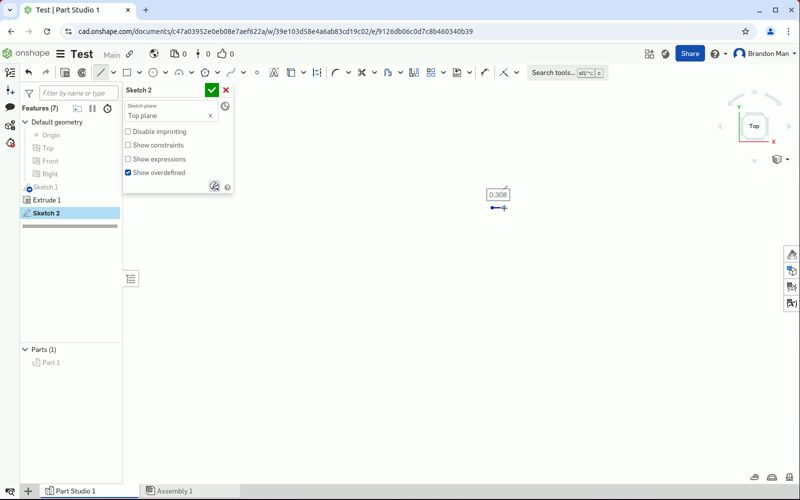
scroll(-6)
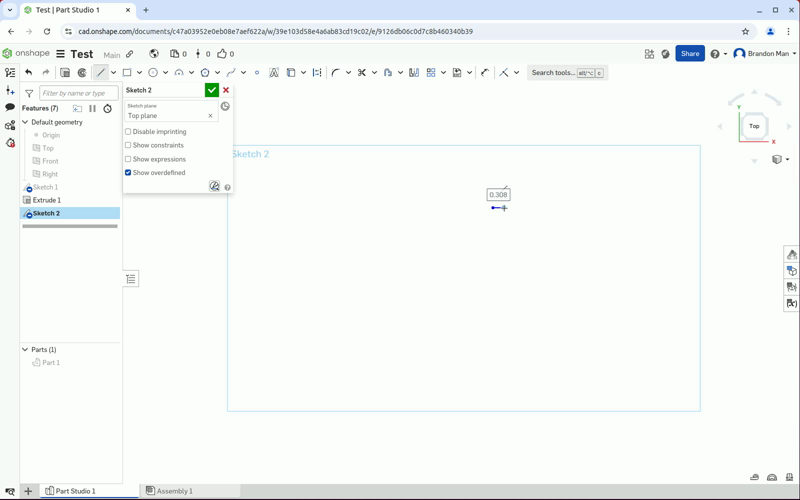
scroll(-6)
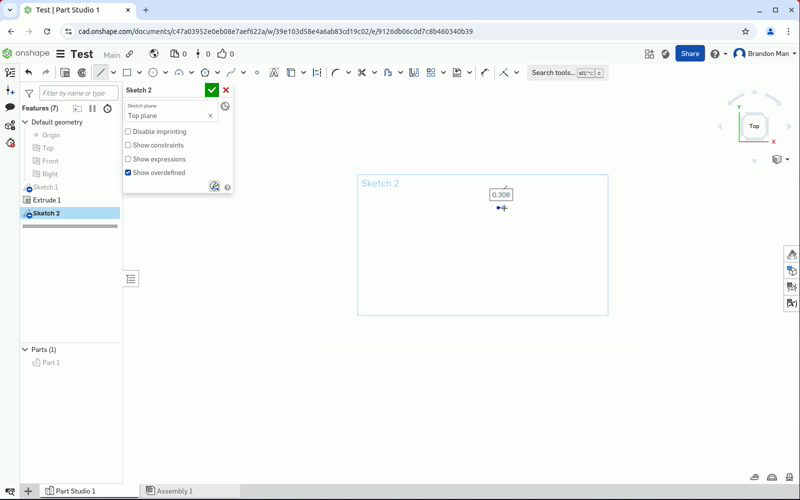
scroll(-6)
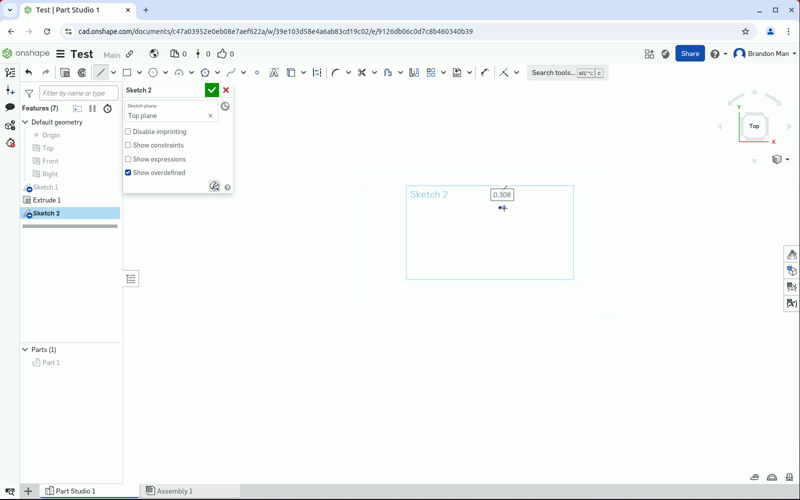
scroll(-6)
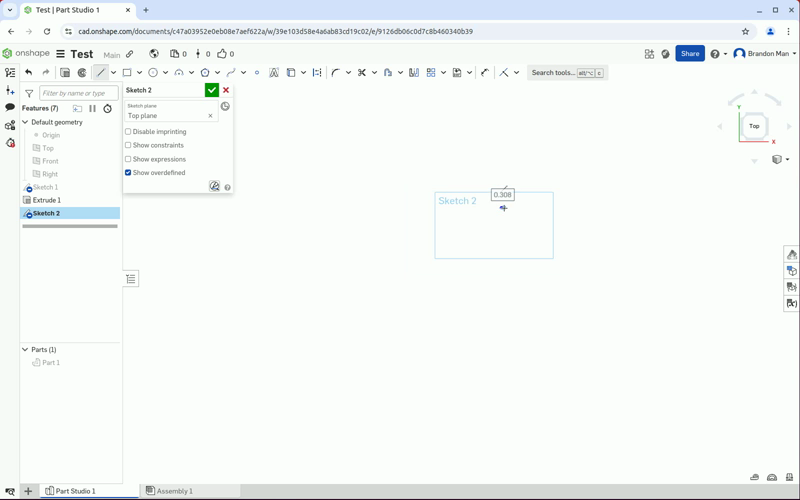
scroll(-6)
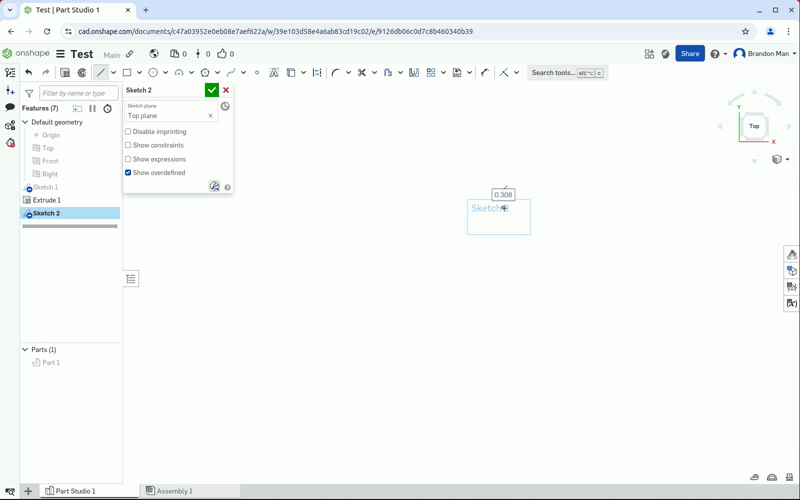
key_up(shift)
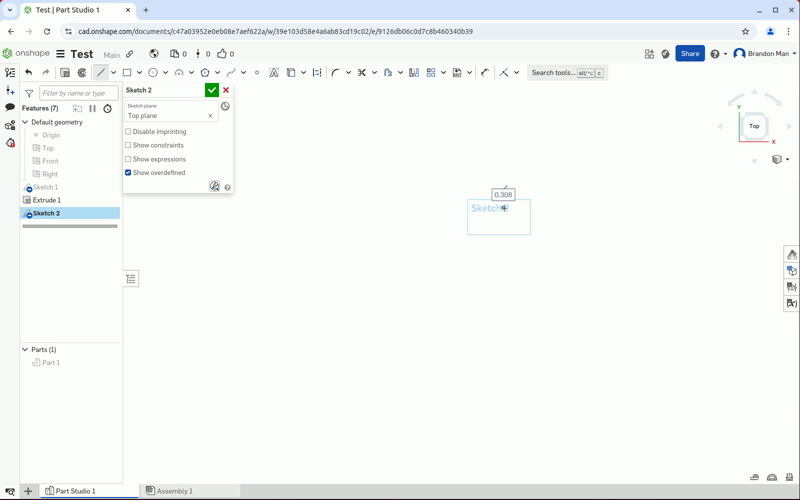
key_down(shift)
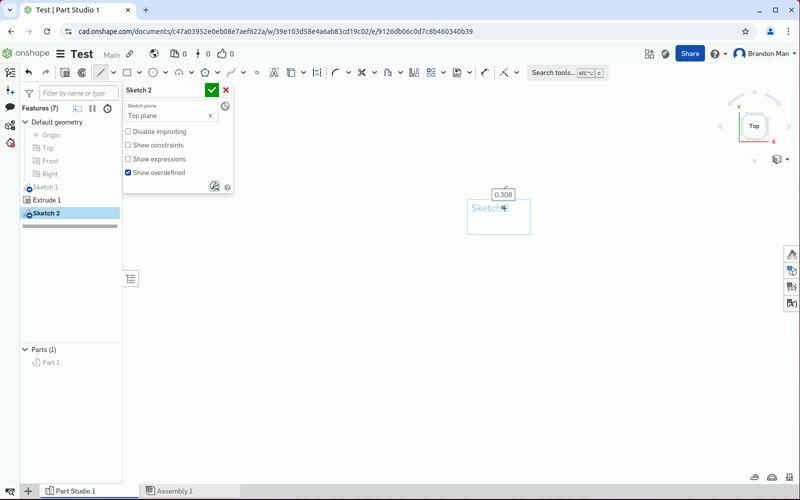
mouse_move(534, 207)
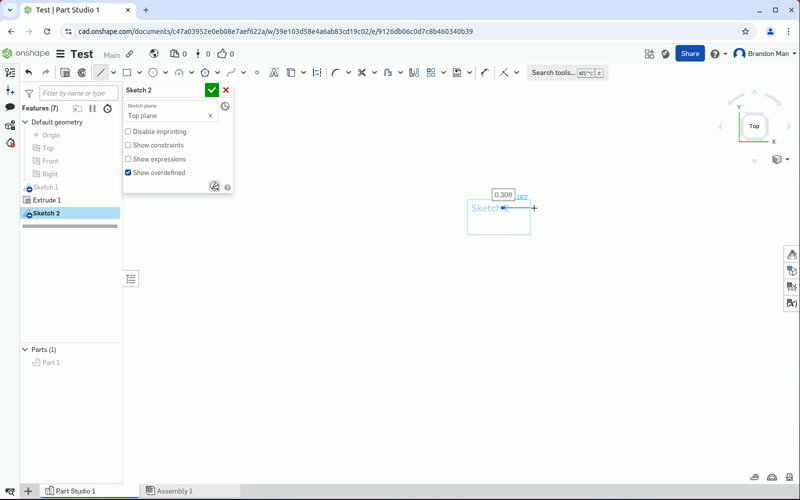
mouse_move(504, 188)
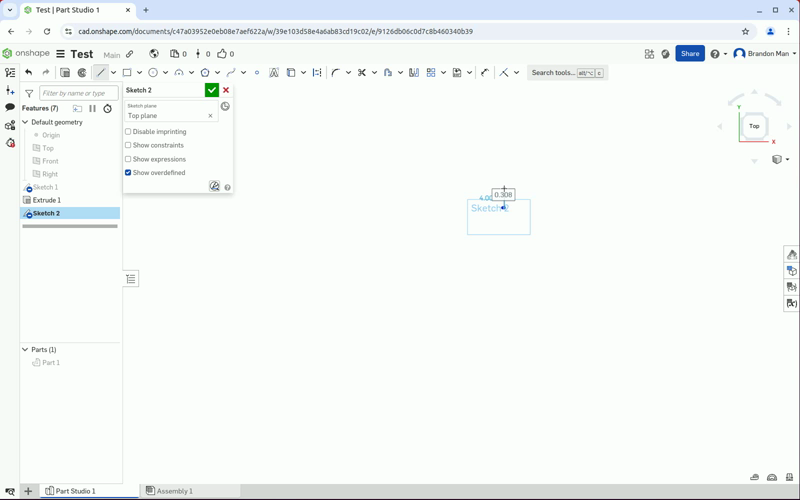
click(504, 188)
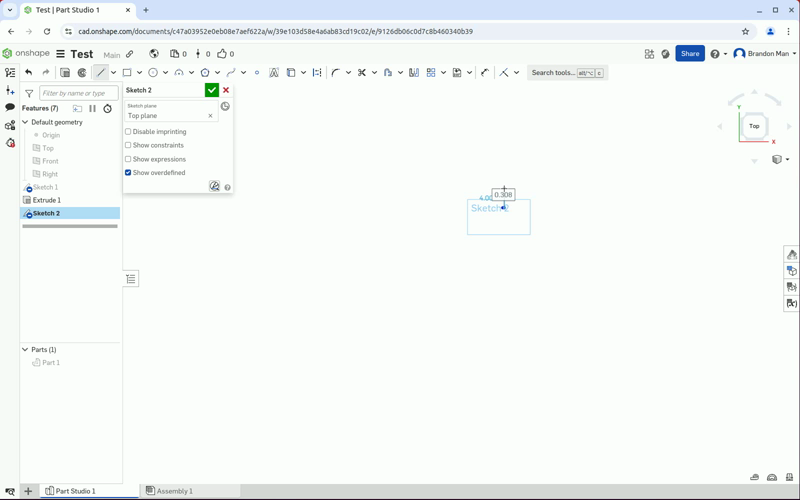
key_up(shift)
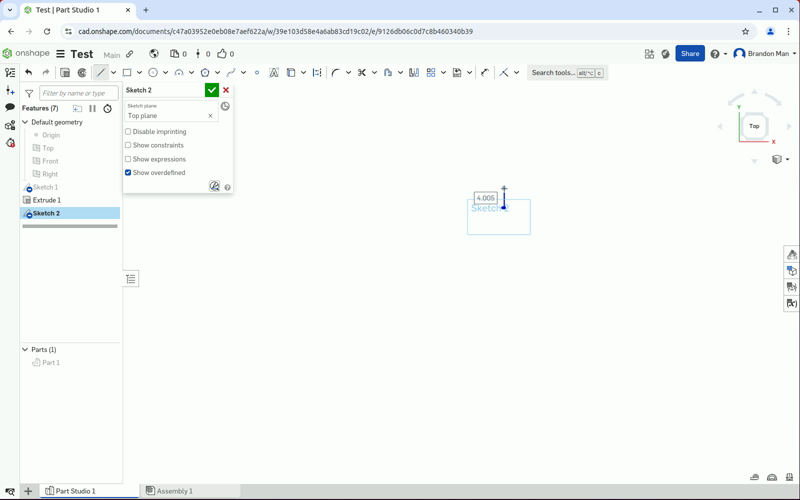
key_down(shift)
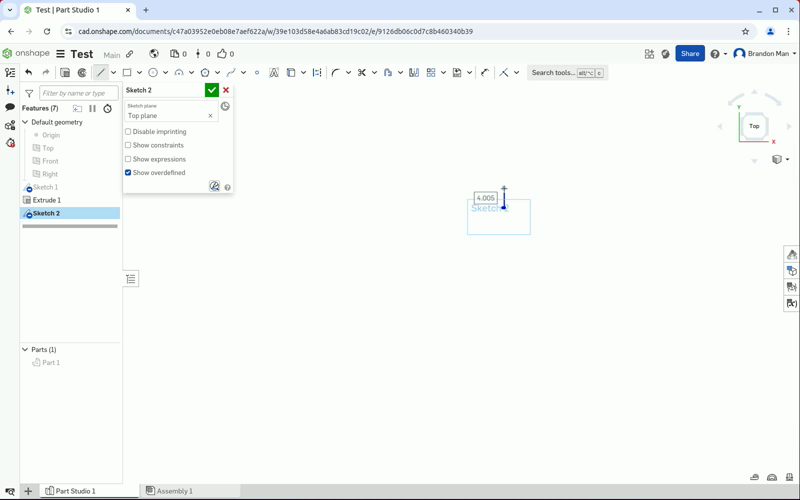
mouse_move(534, 188)
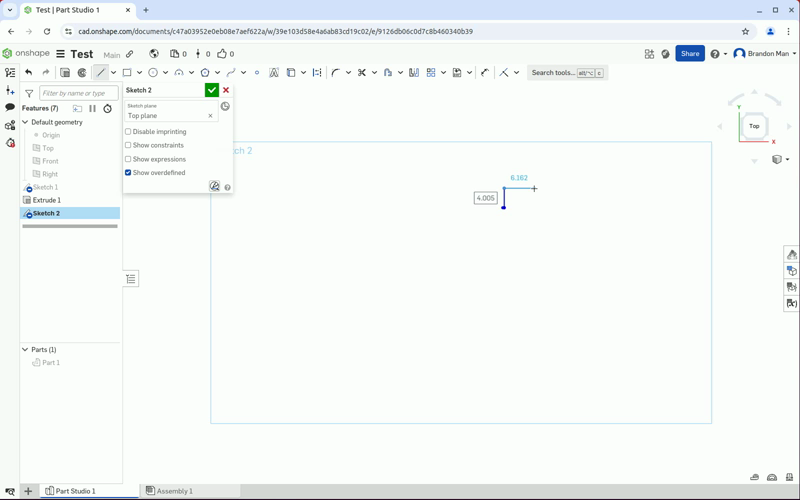
mouse_move(502, 188)
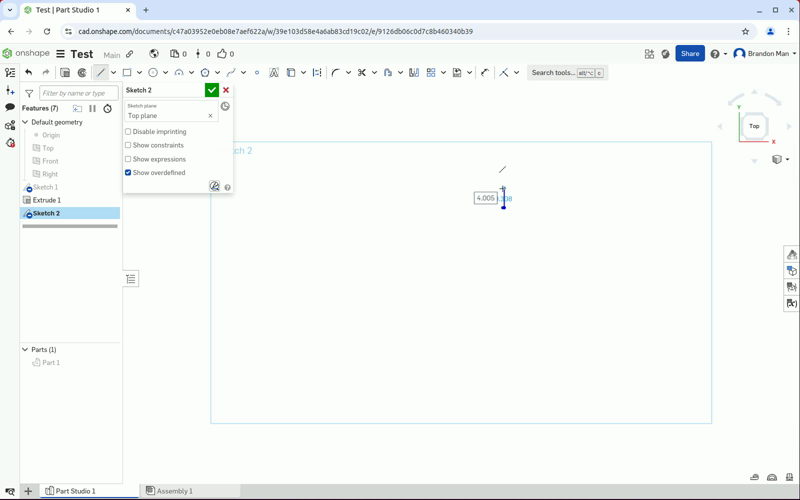
scroll(6)
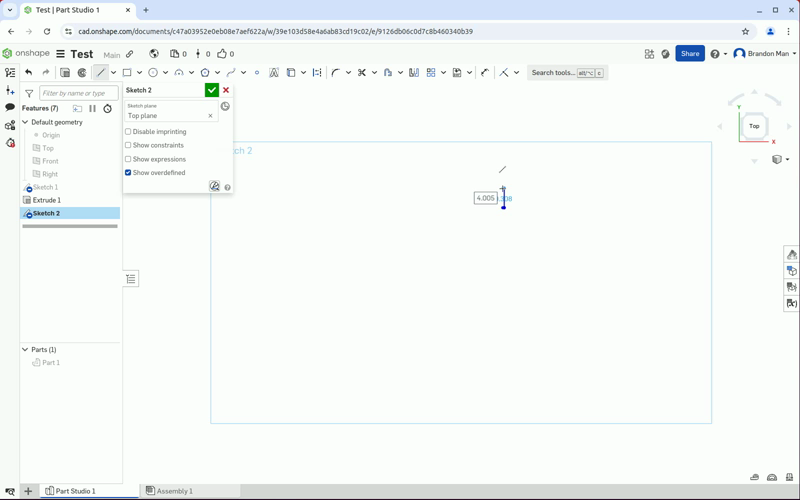
scroll(6)
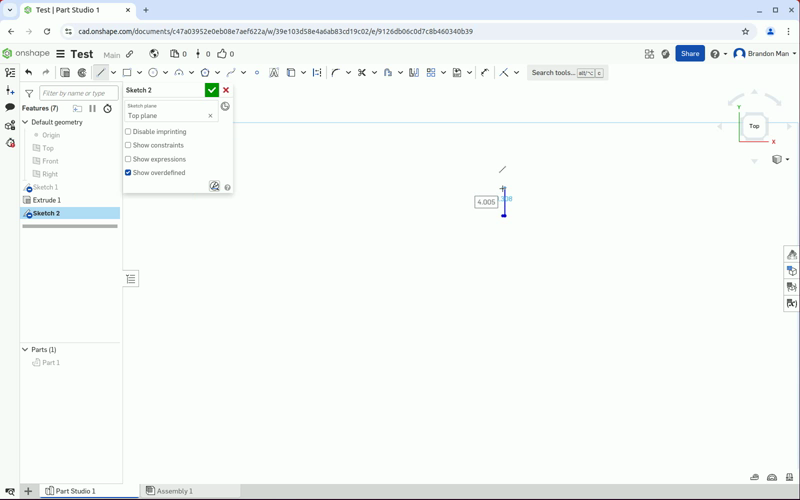
scroll(6)
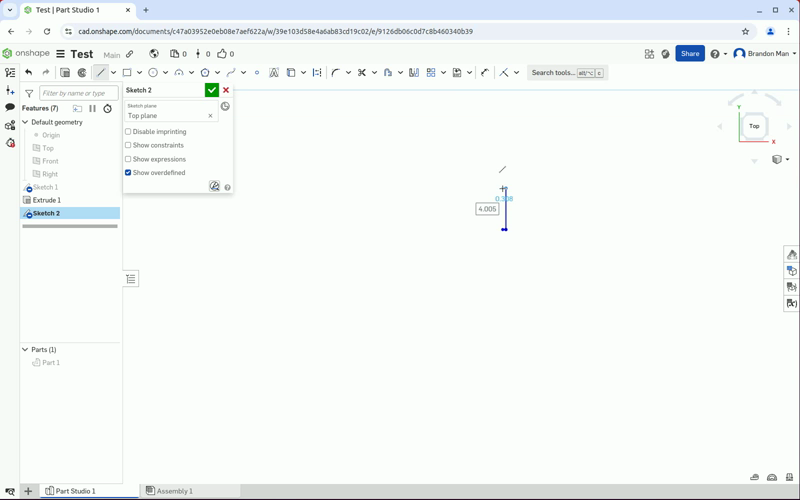
scroll(6)
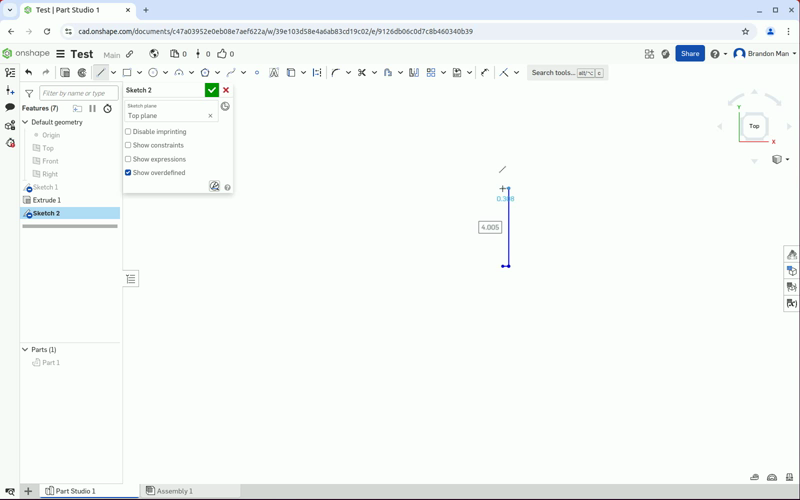
scroll(6)
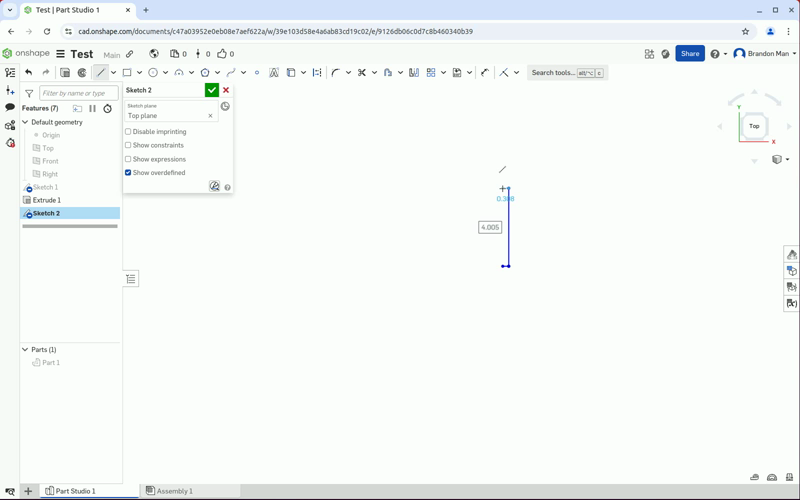
scroll(6)
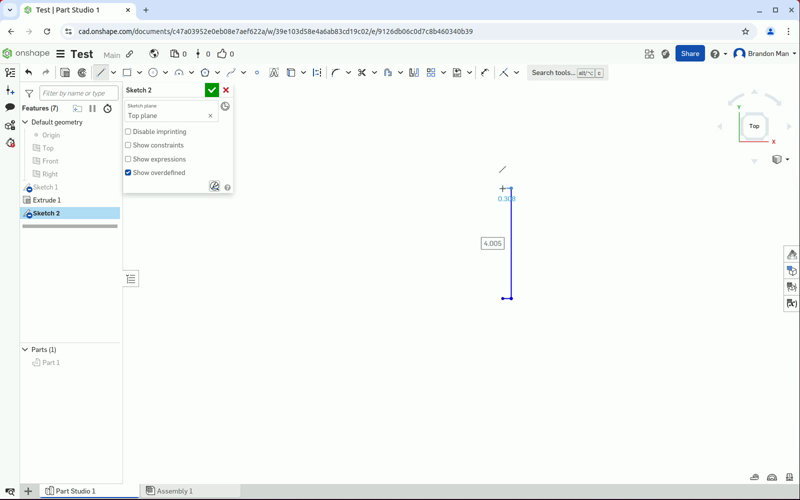
scroll(6)
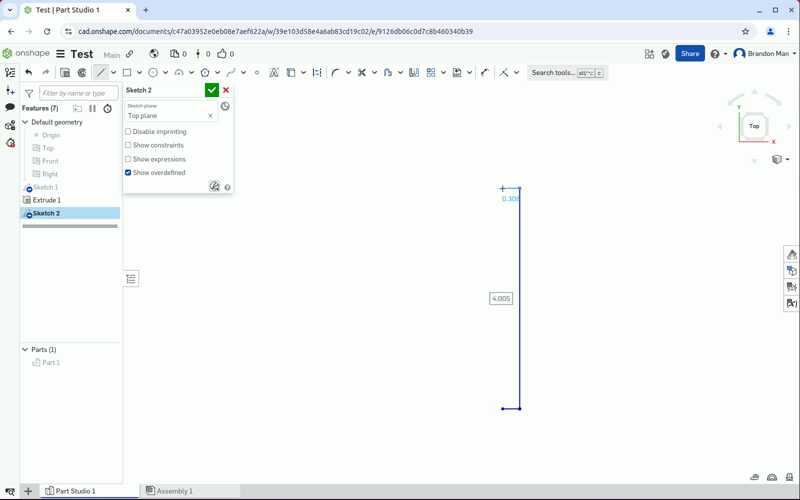
click(502, 188)
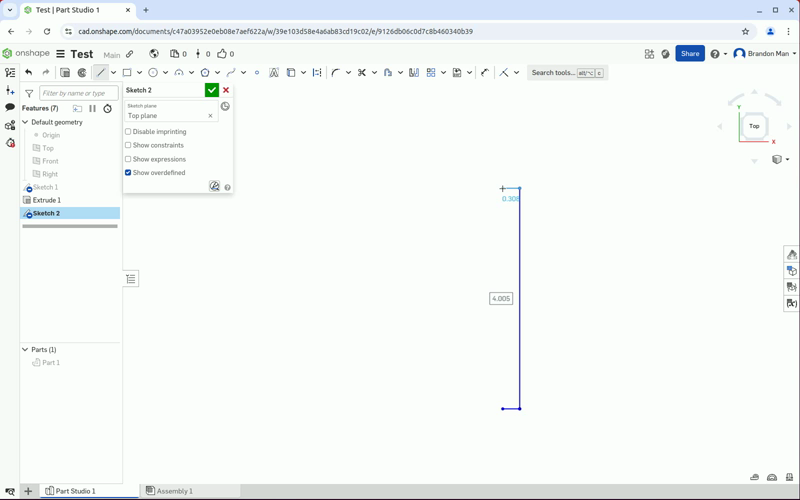
scroll(-6)
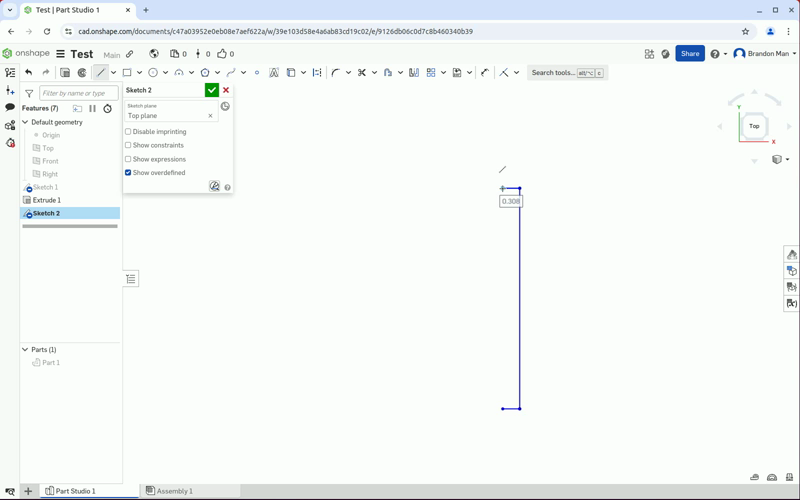
scroll(-6)
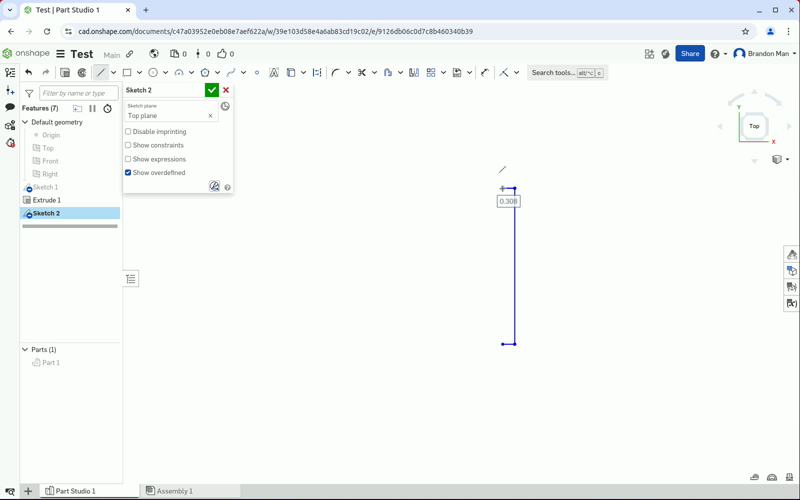
scroll(-6)
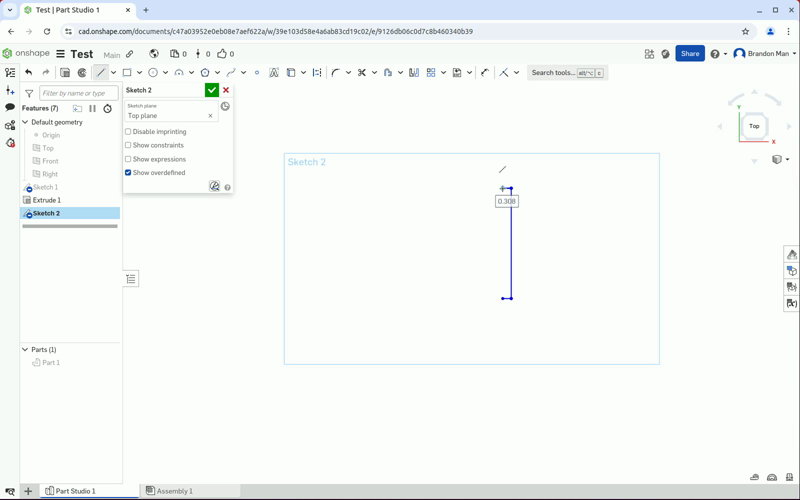
scroll(-6)
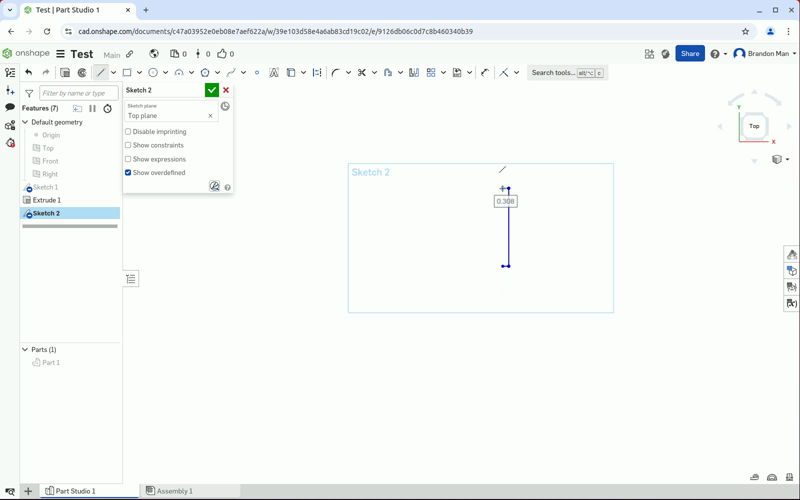
scroll(-6)
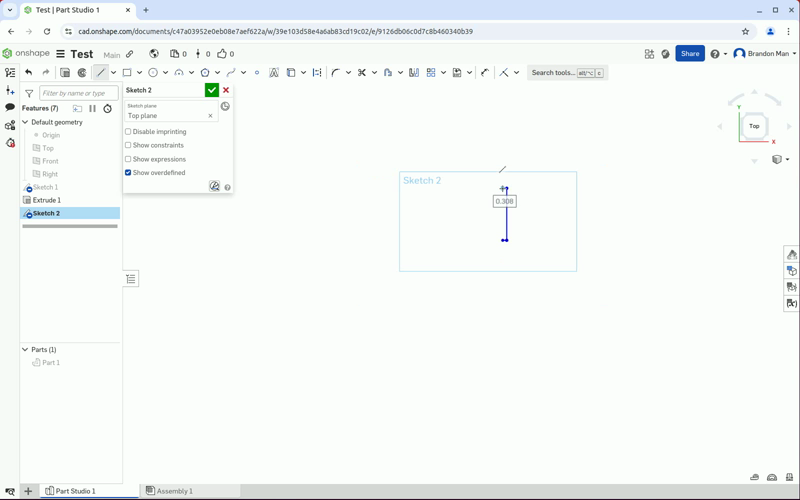
scroll(-6)
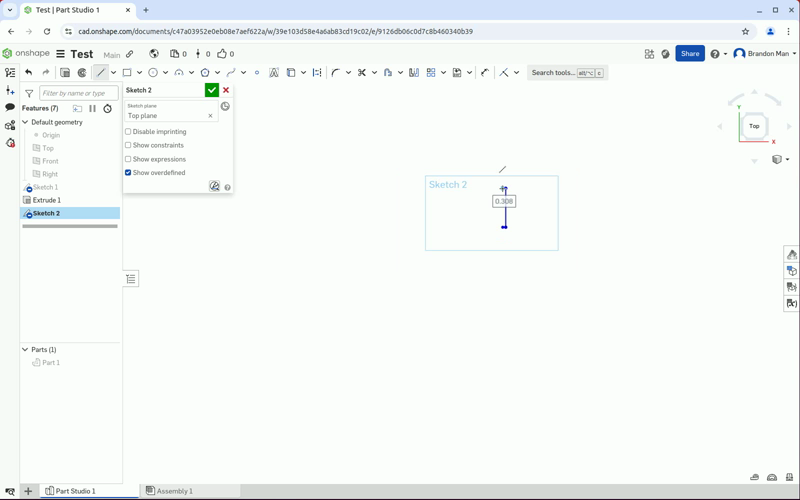
scroll(-6)
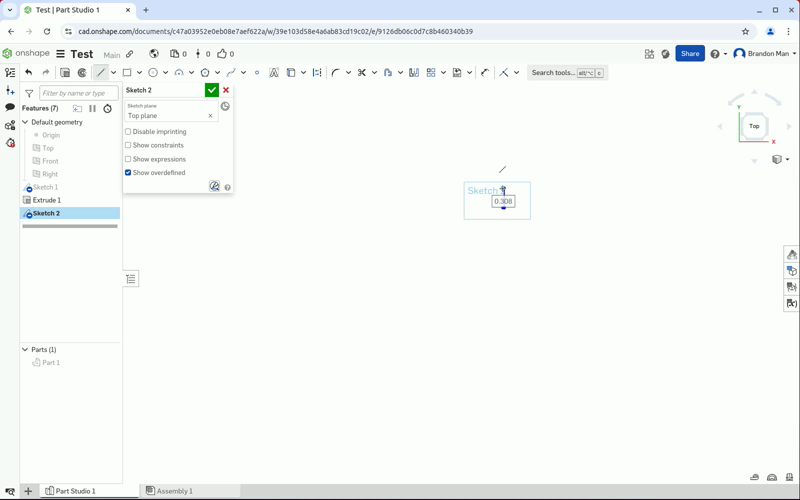
key_up(shift)
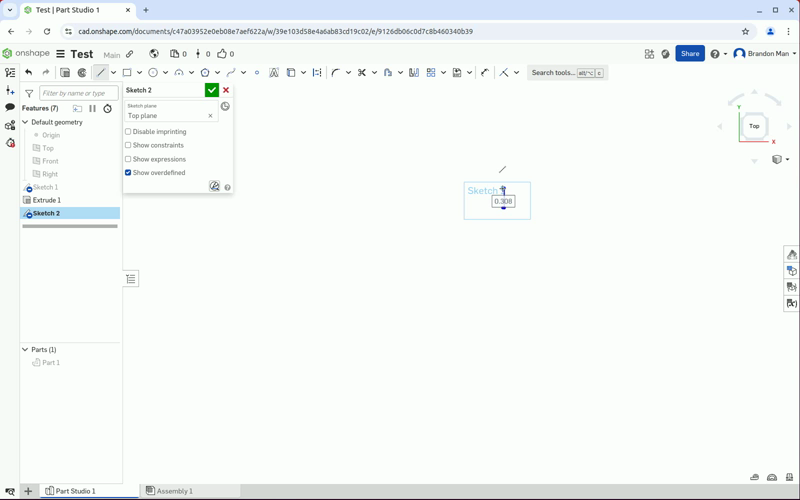
mouse_move(532, 188)
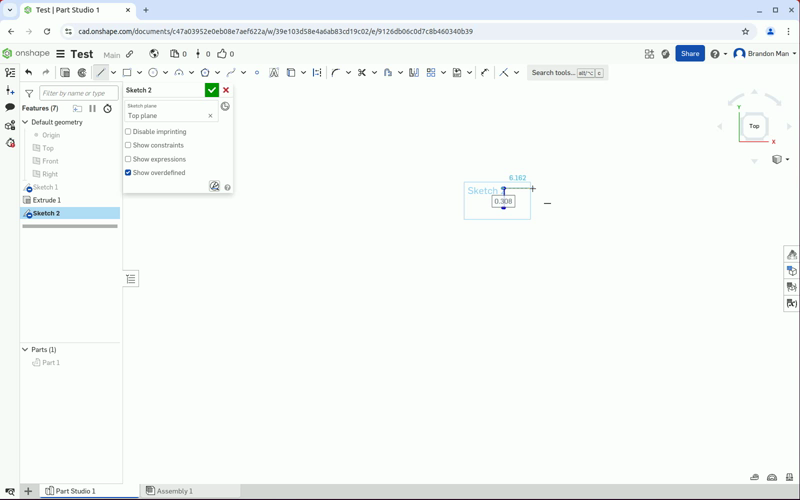
key_down(shift)
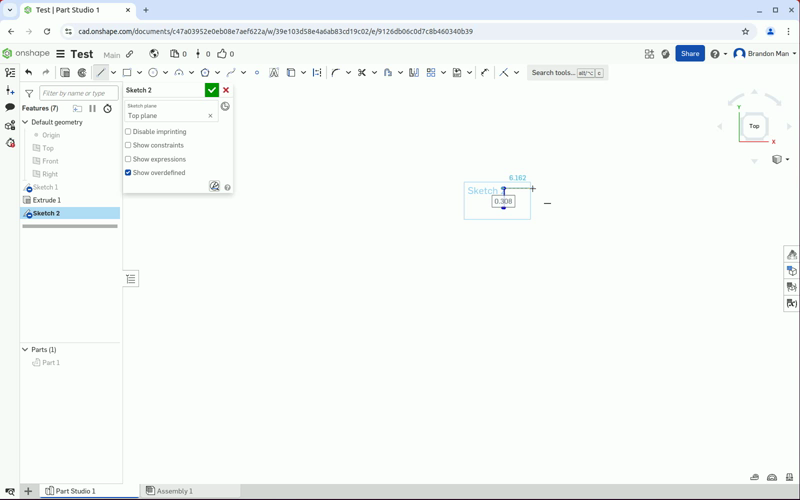
mouse_move(502, 207)
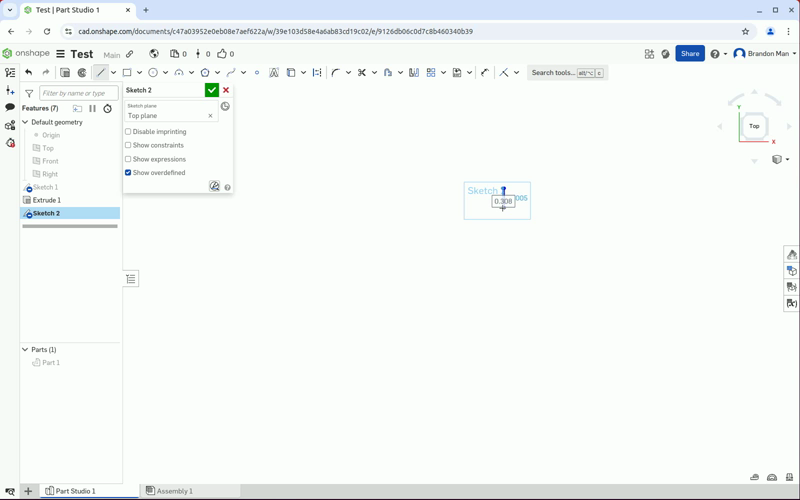
scroll(6)
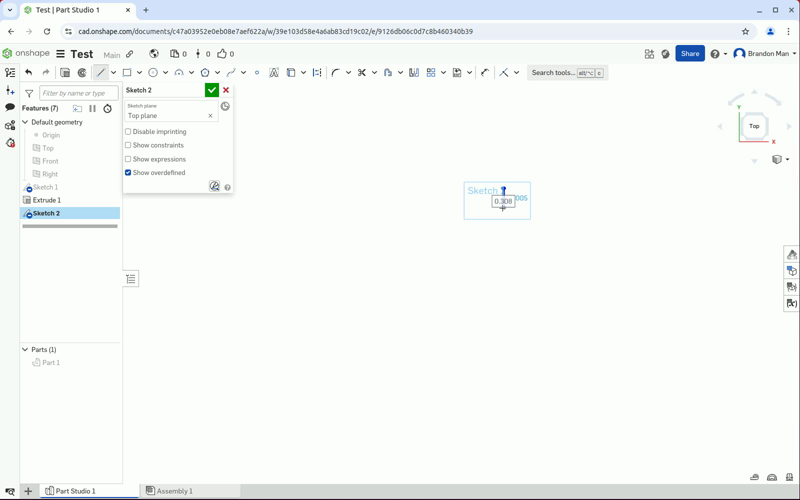
scroll(6)
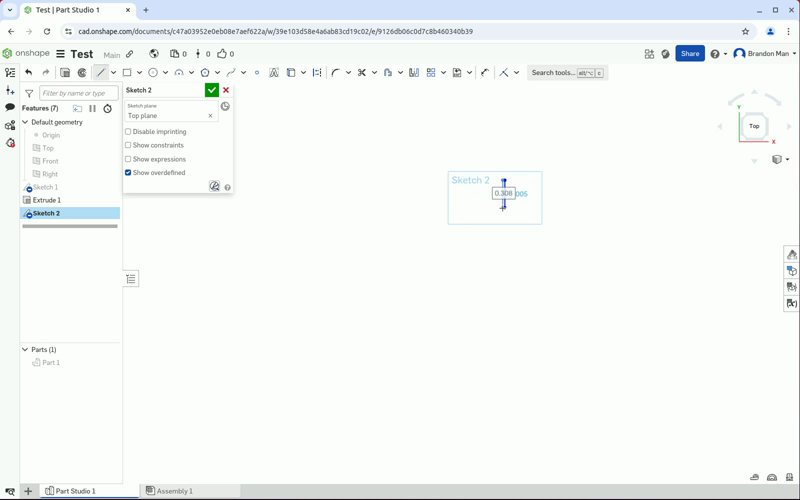
scroll(6)
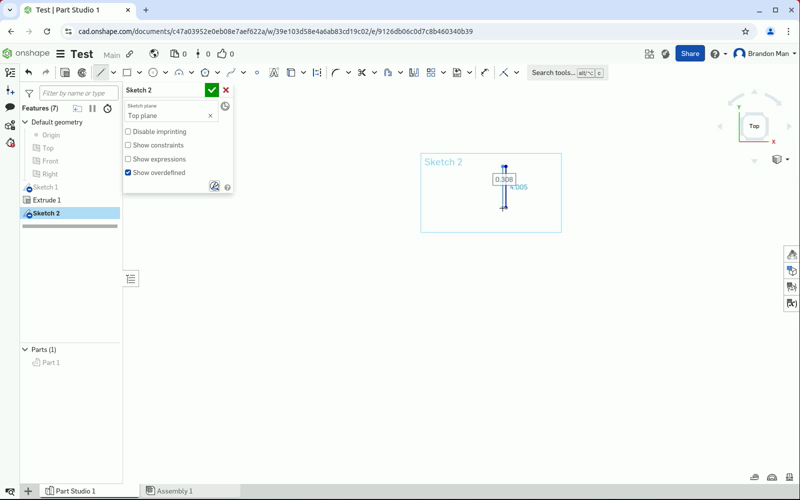
scroll(6)
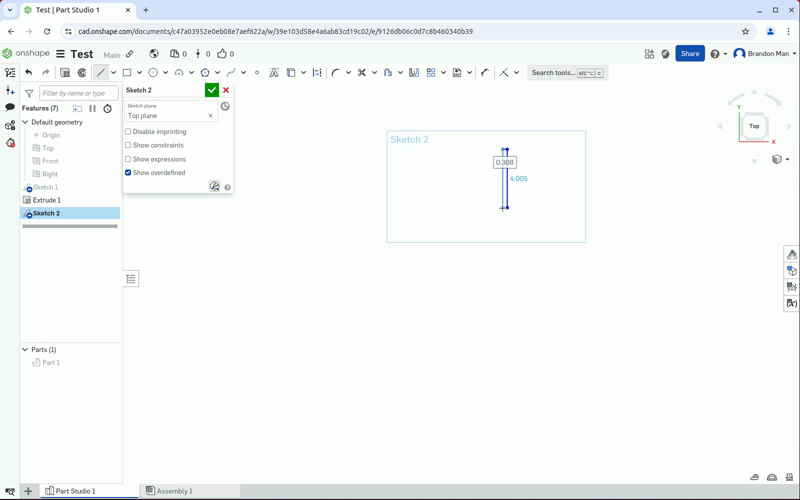
scroll(6)
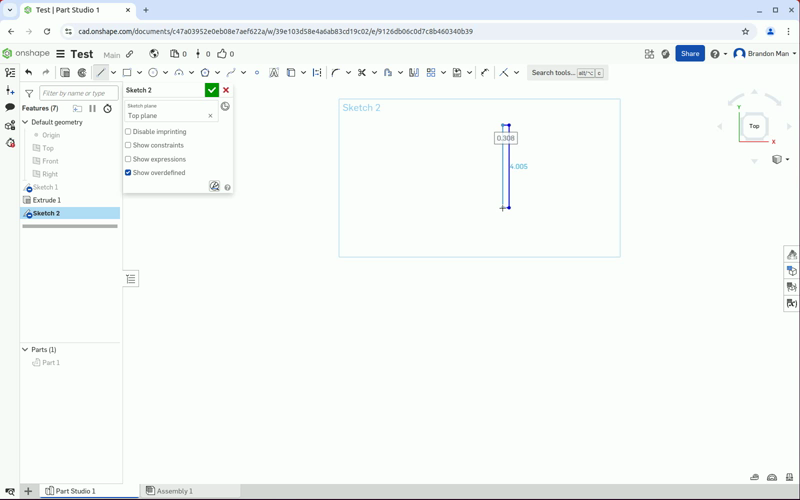
scroll(6)
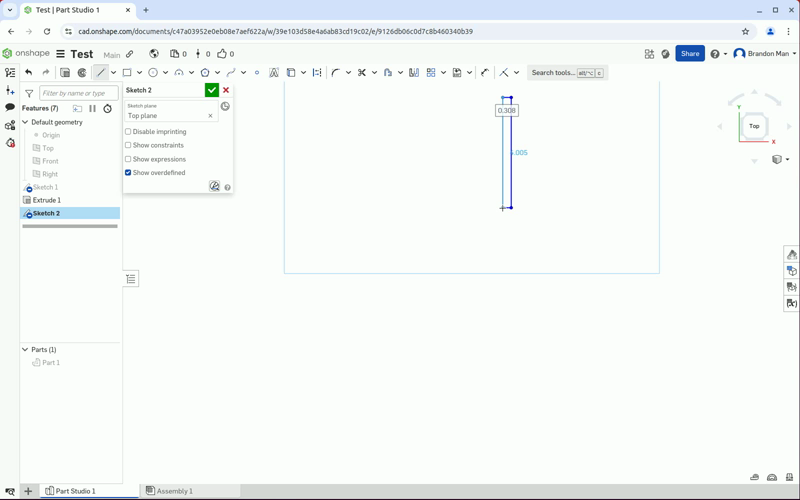
scroll(6)
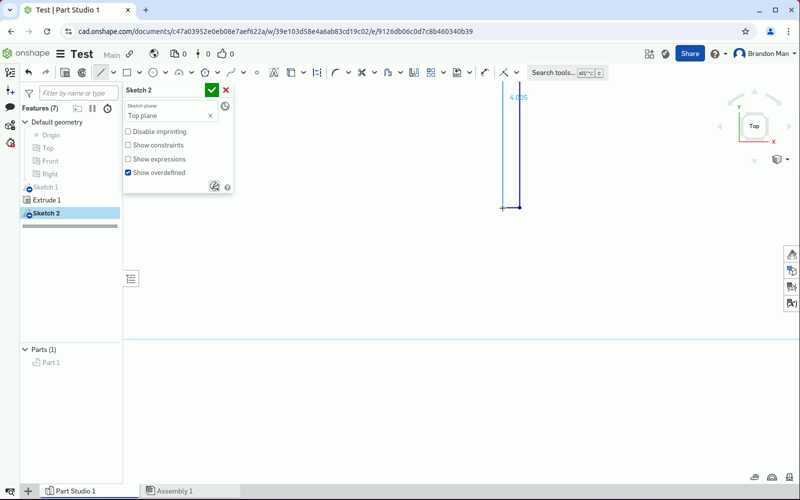
key_up(shift)
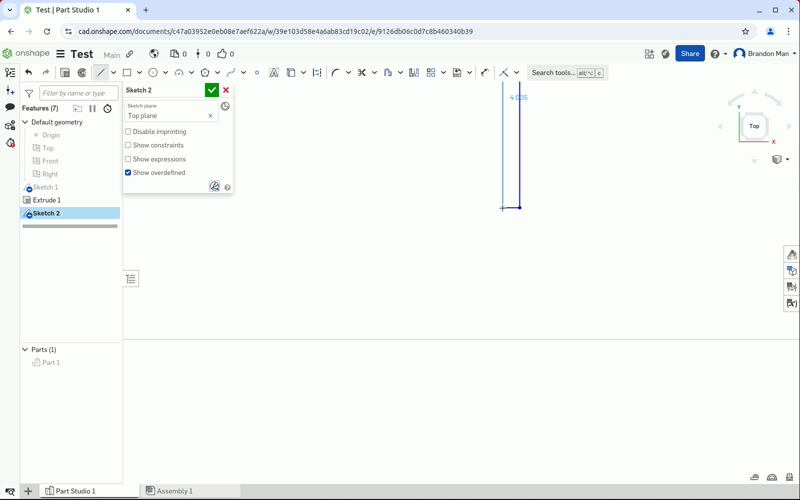
click(502, 207)
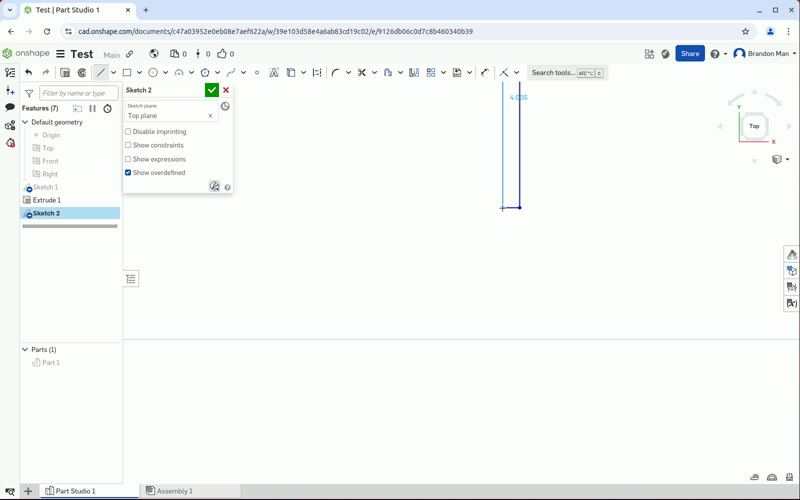
scroll(-6)
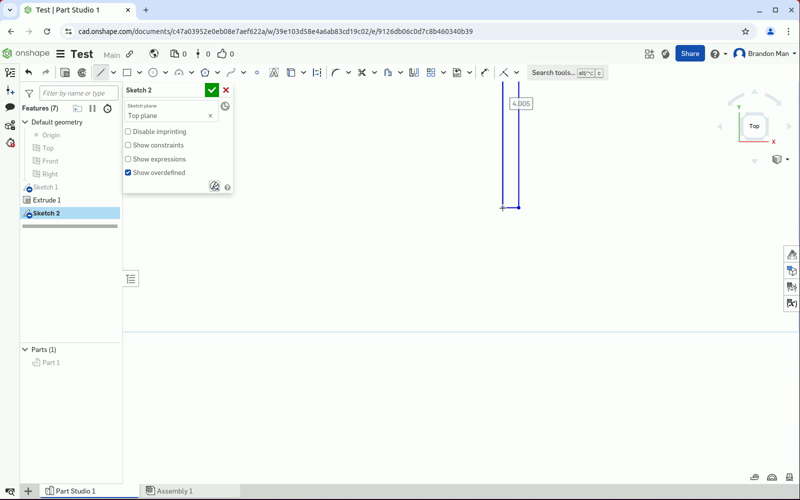
scroll(-6)
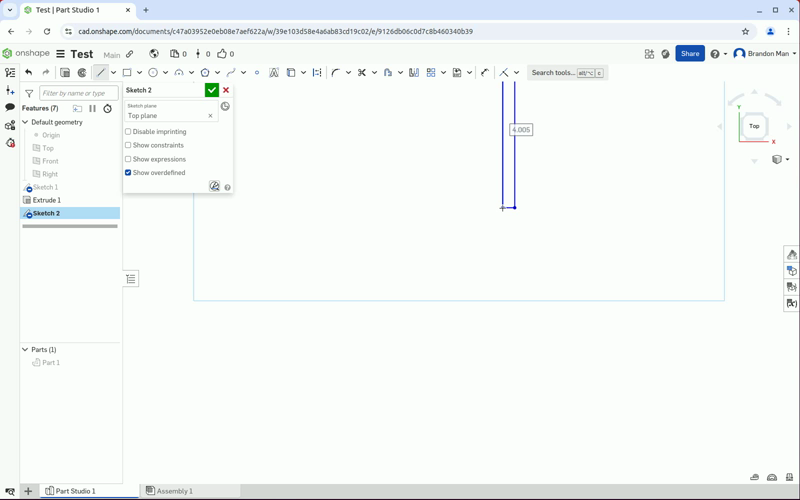
scroll(-6)
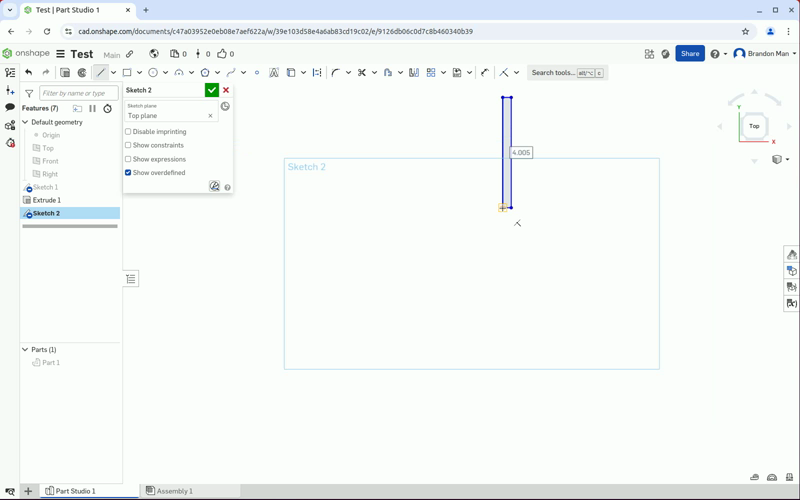
scroll(-6)
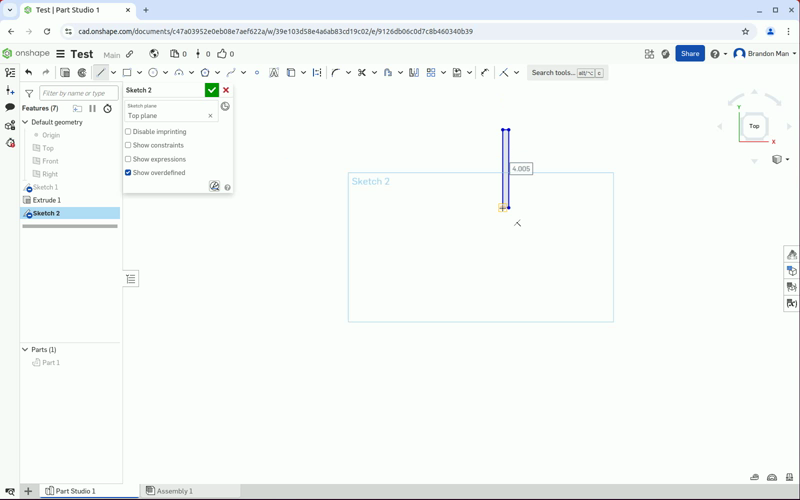
scroll(-6)
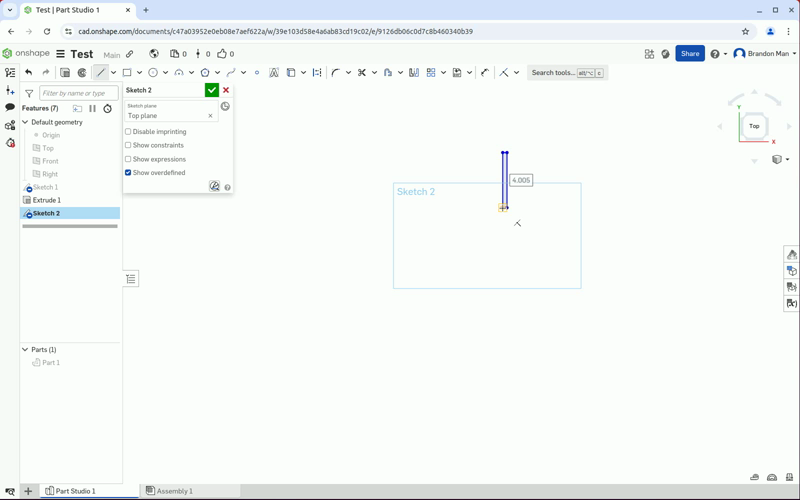
scroll(-6)
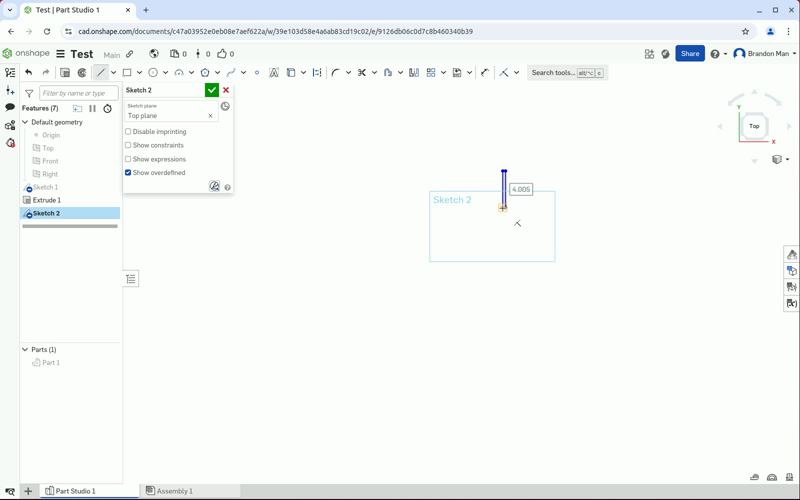
scroll(-6)
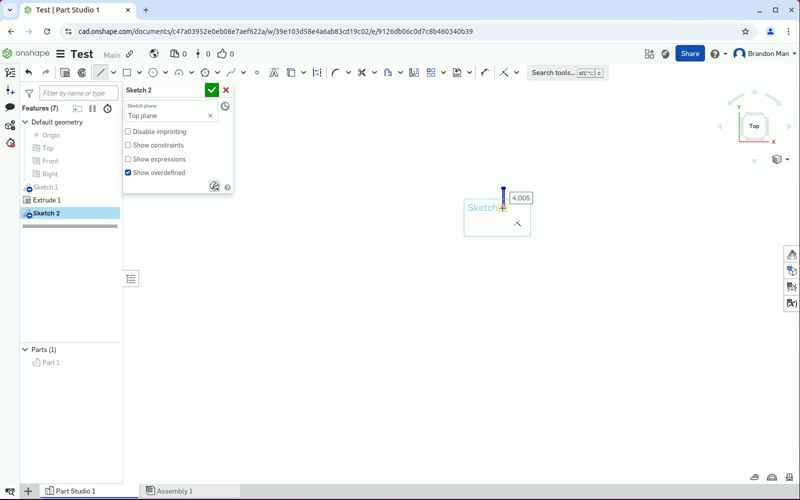
key(esc)
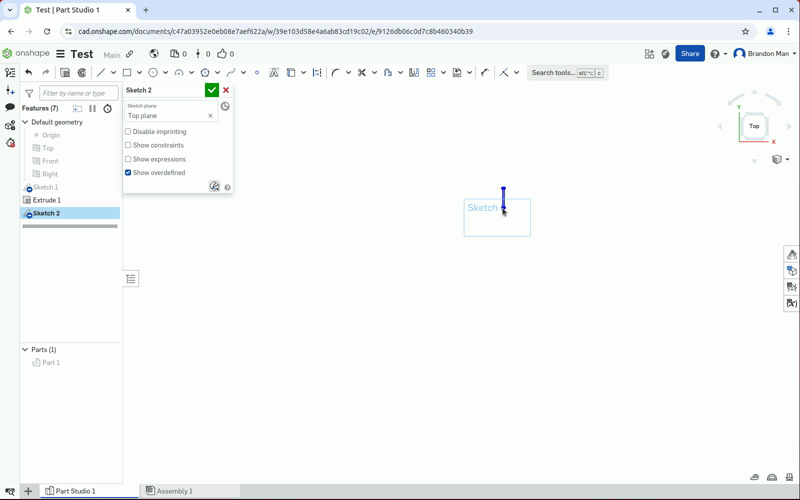
mouse_move(503, 201)
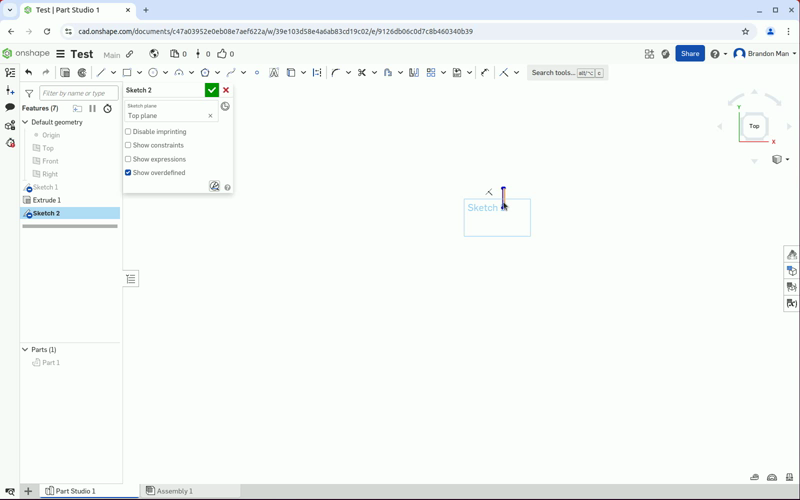
scroll(6)
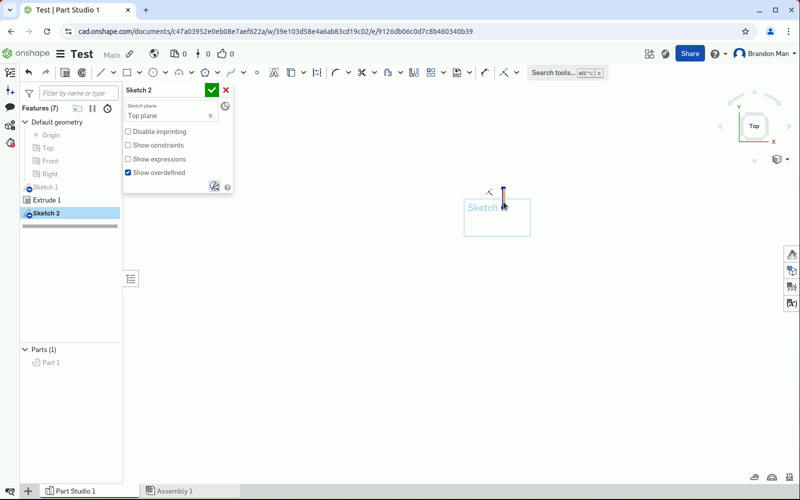
scroll(6)
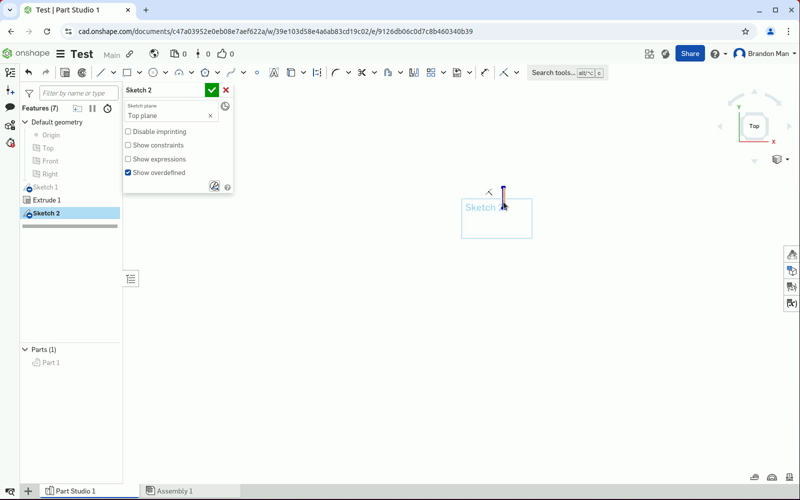
scroll(6)
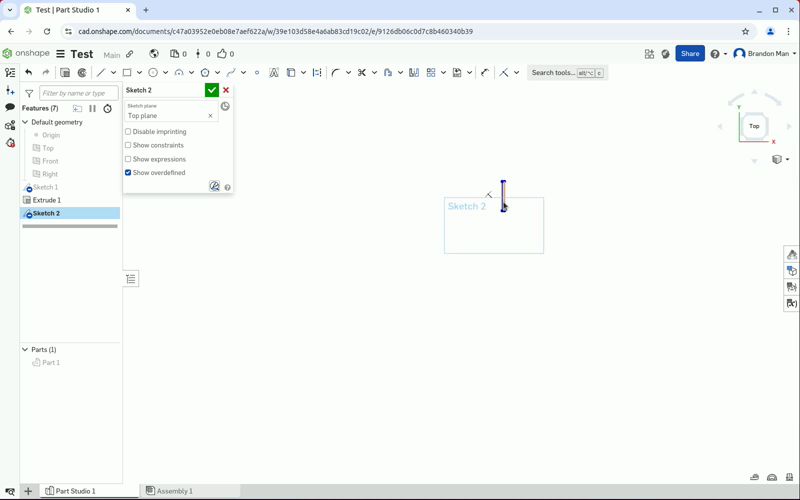
scroll(6)
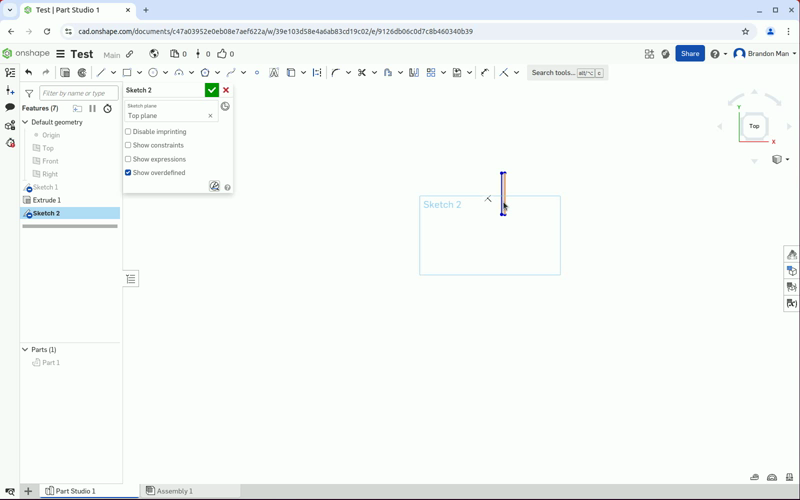
scroll(6)
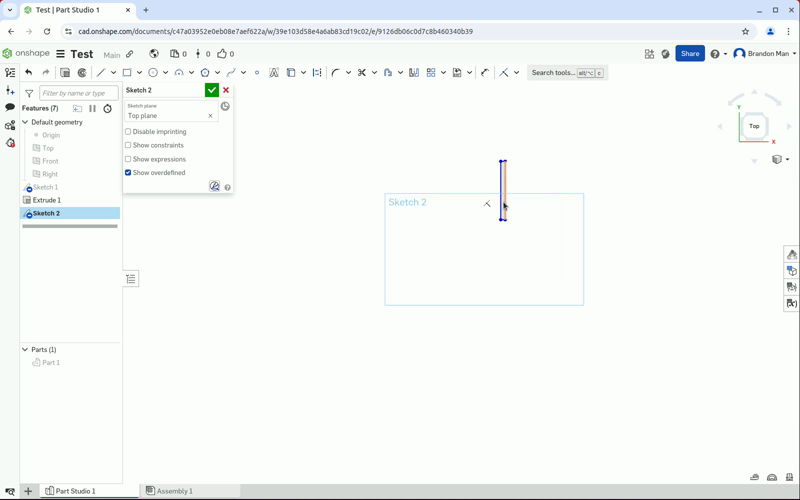
scroll(6)
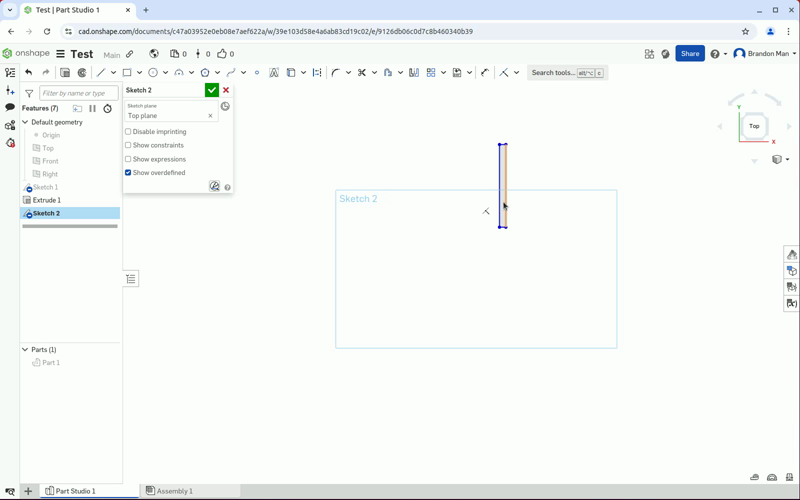
scroll(6)
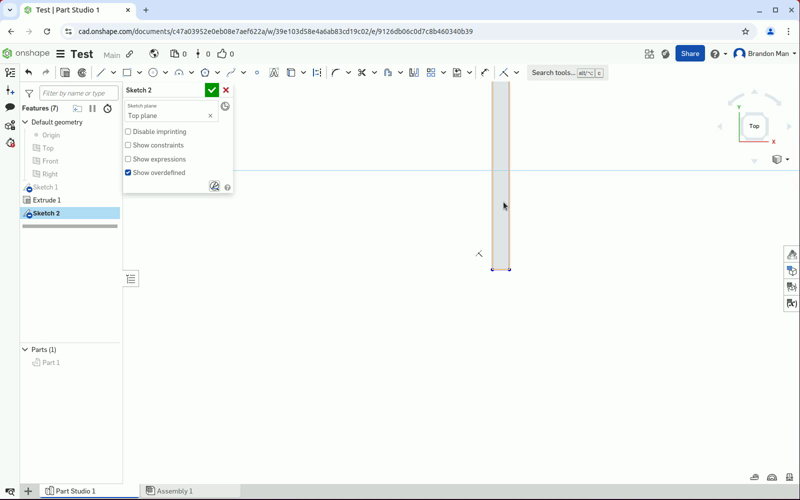
click(503, 201)
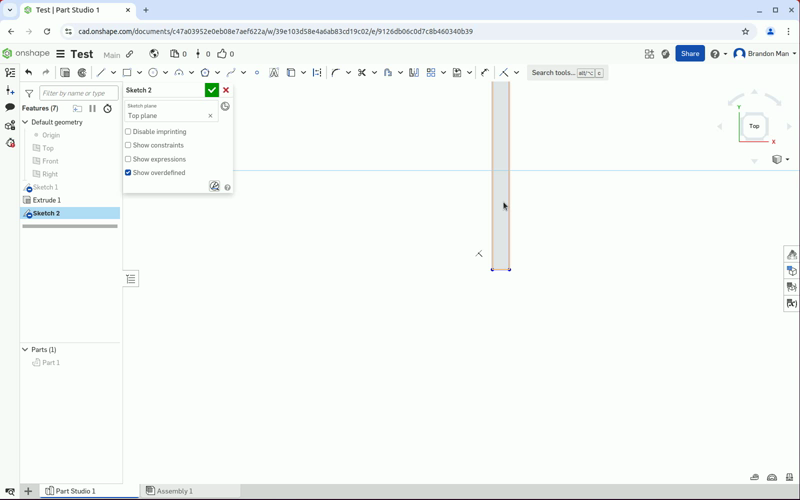
scroll(-6)
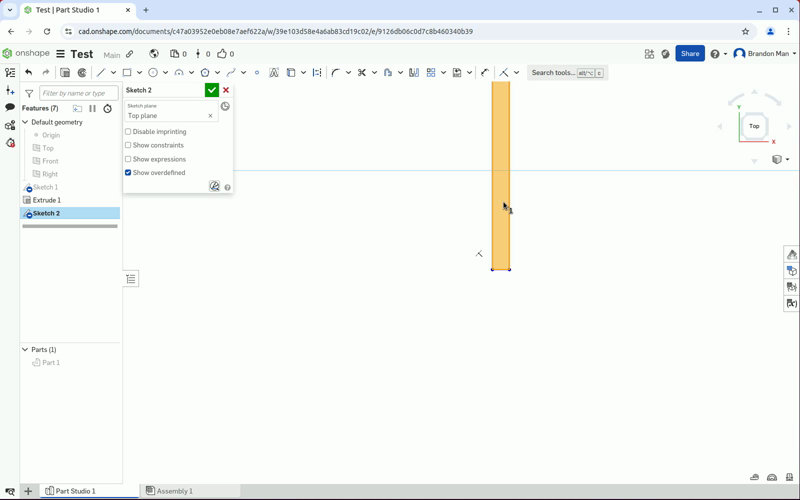
scroll(-6)
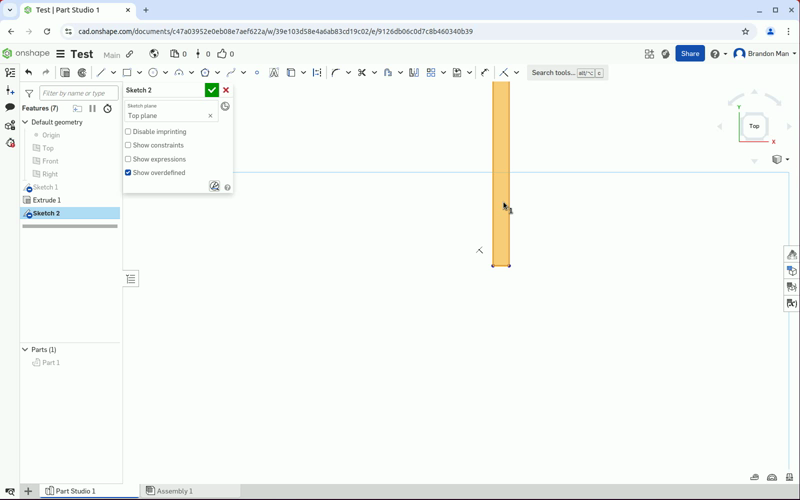
scroll(-6)
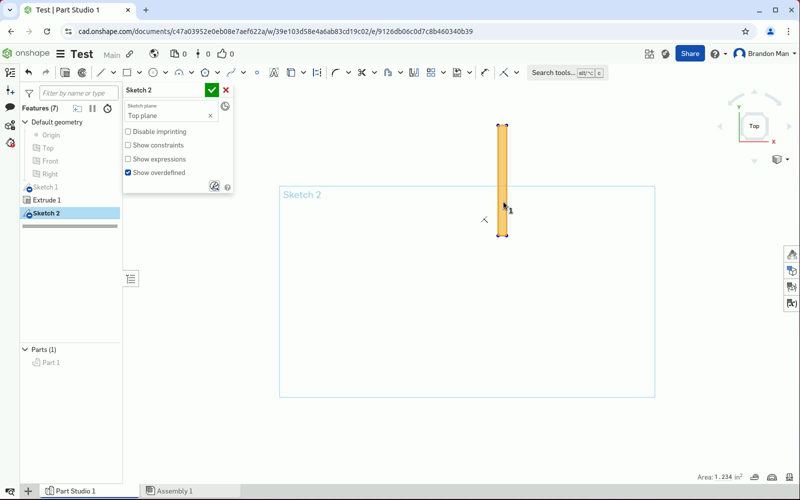
scroll(-6)
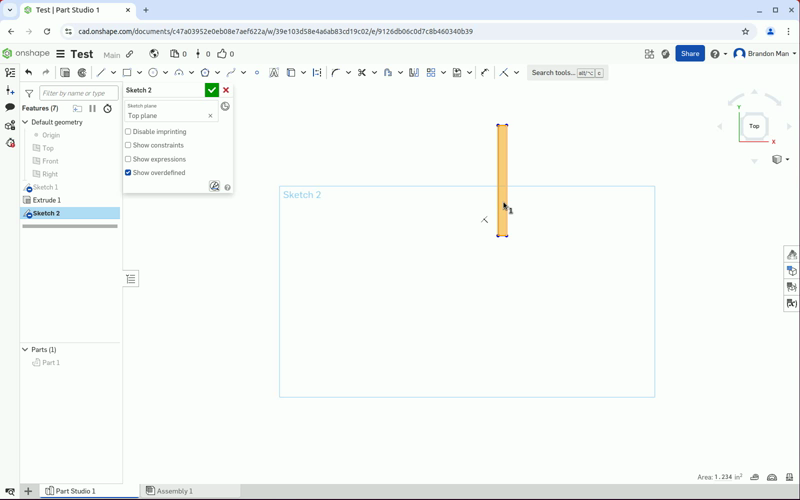
scroll(-6)
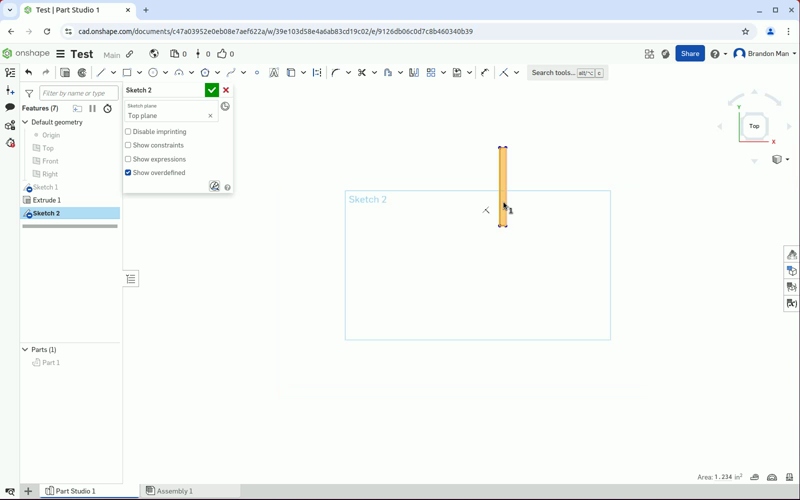
scroll(-6)
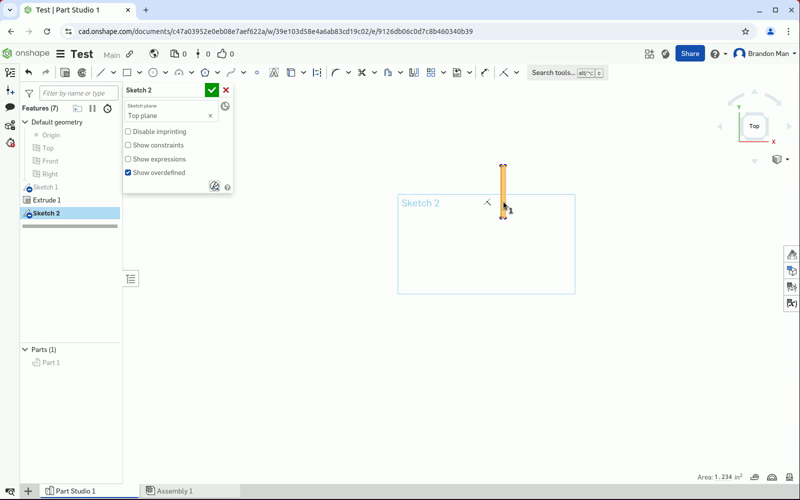
scroll(-6)
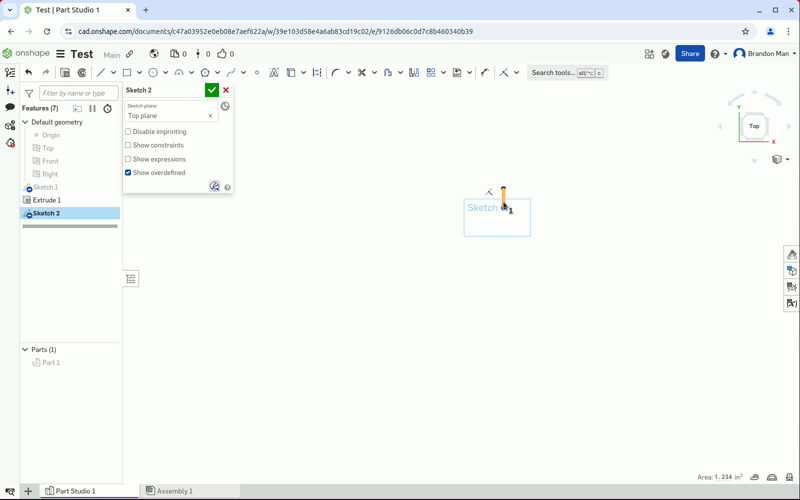
mouse_move(73, 352)
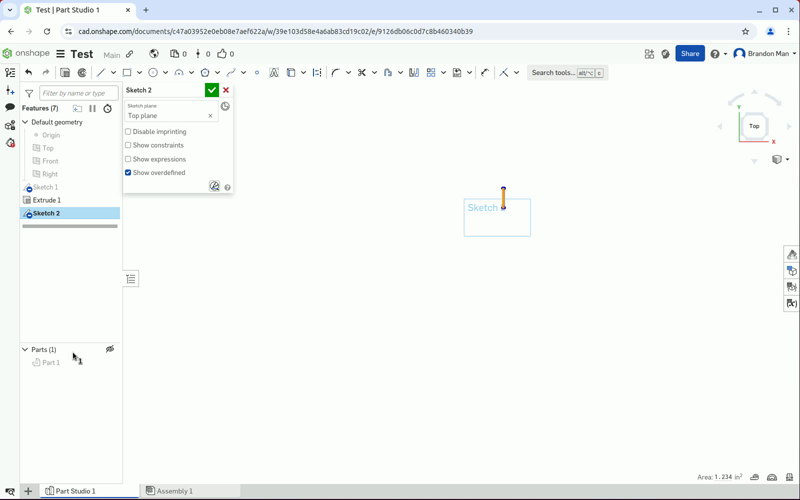
key(shift+y)
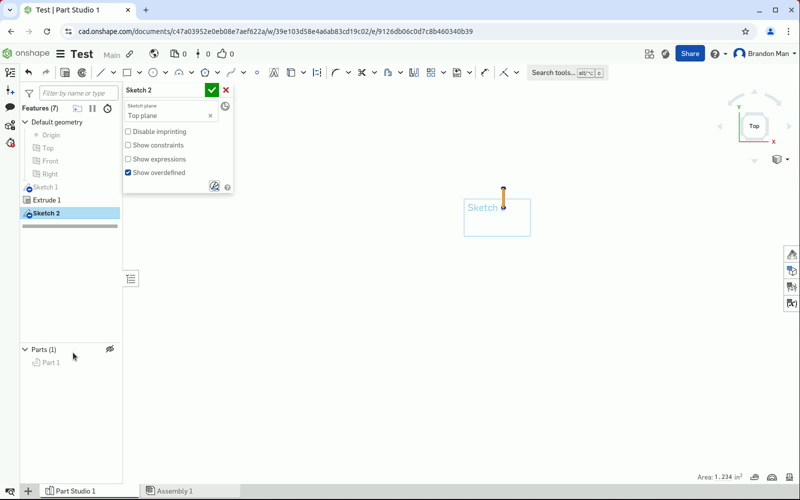
key(shift+e)
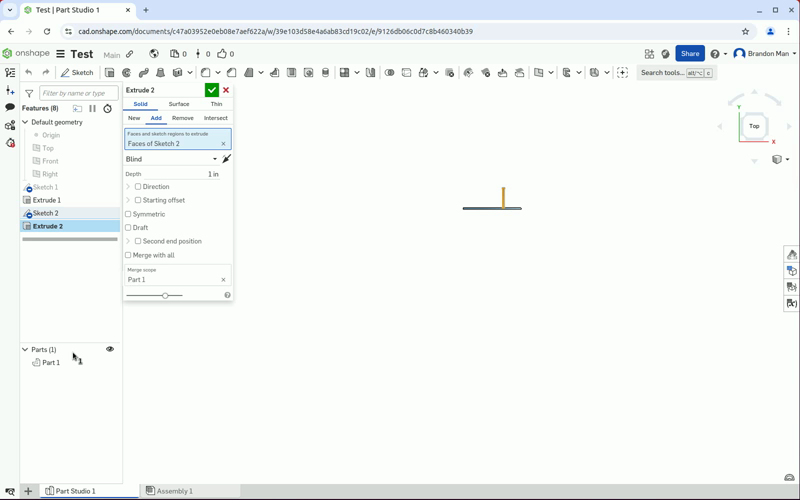
mouse_move(143, 106)
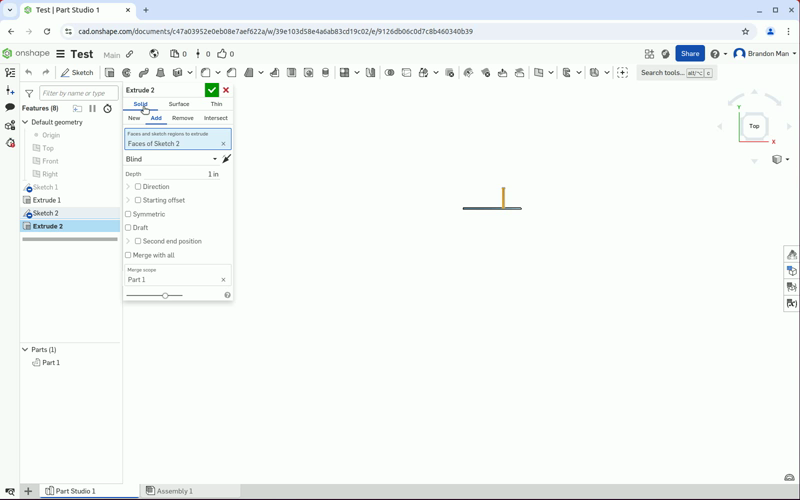
click(143, 106)
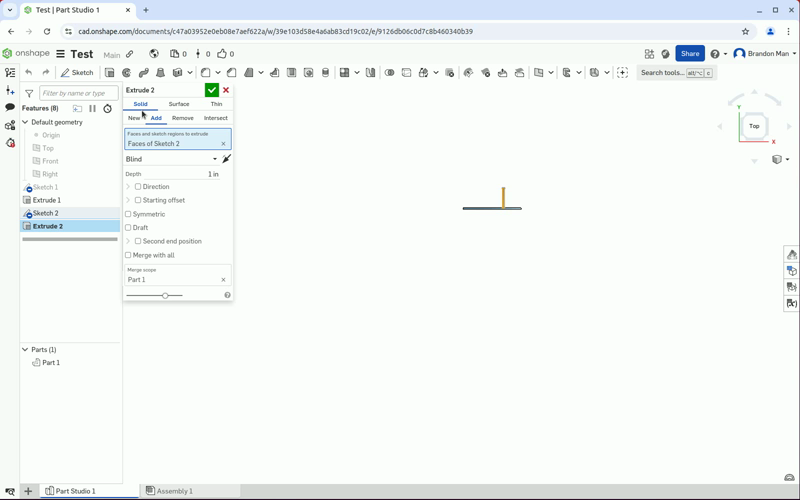
mouse_move(137, 120)
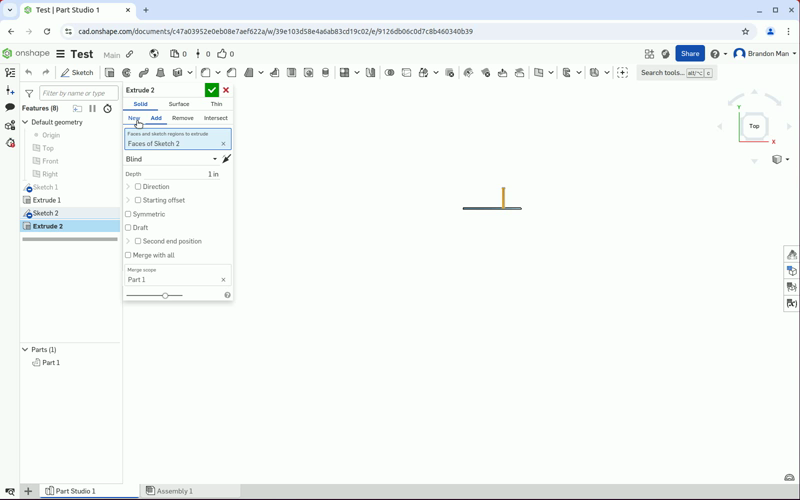
click(137, 120)
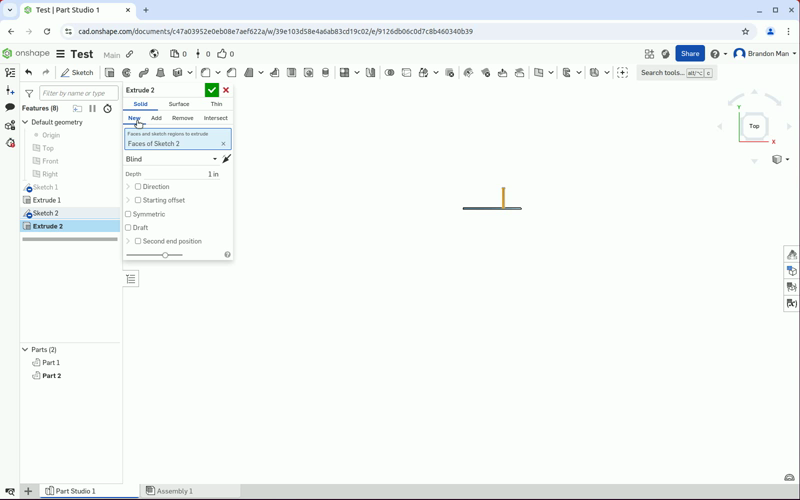
key(tab, 4)
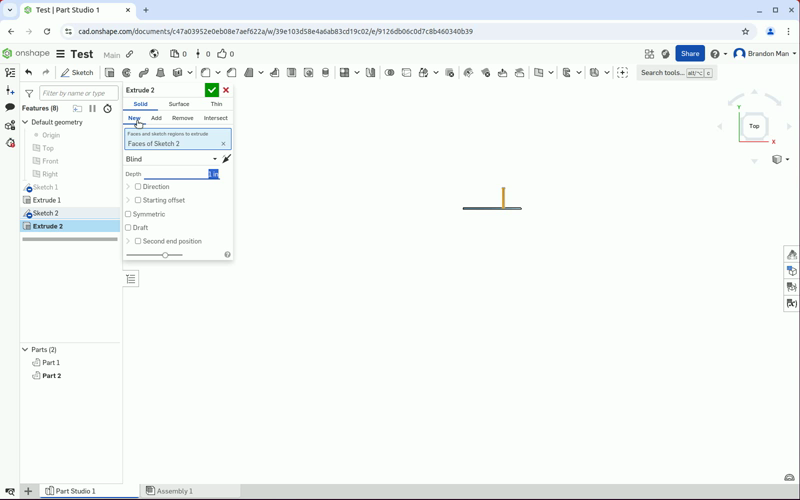
text(4.333)
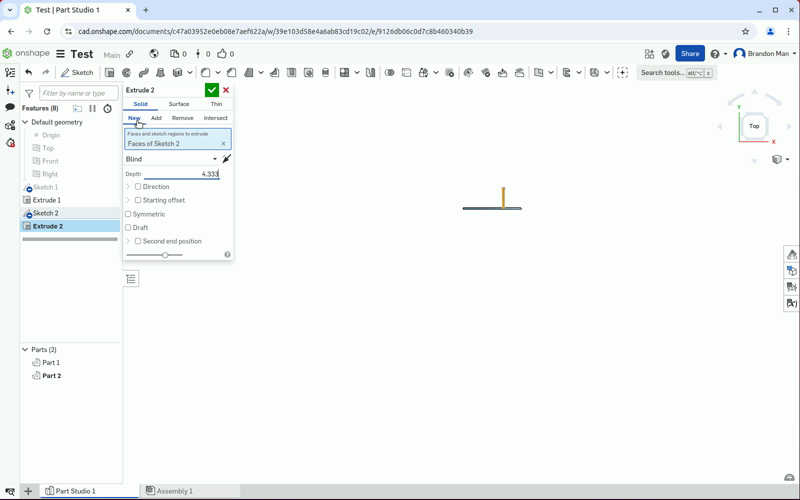
key(enter)
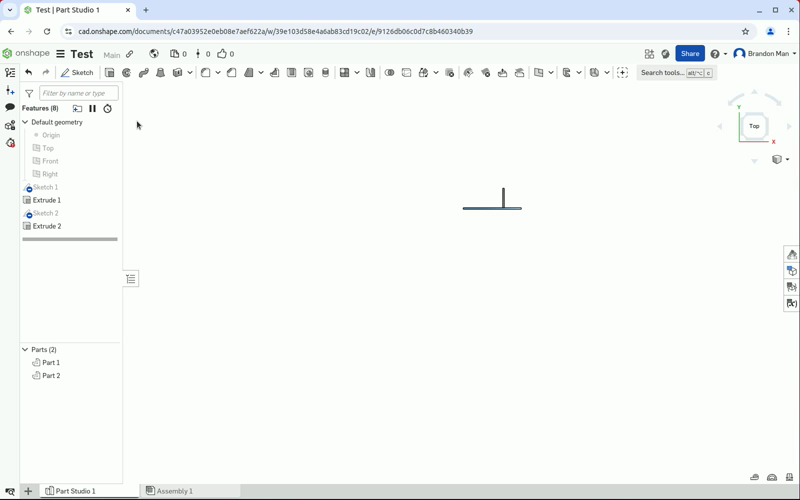
key(shift+h)
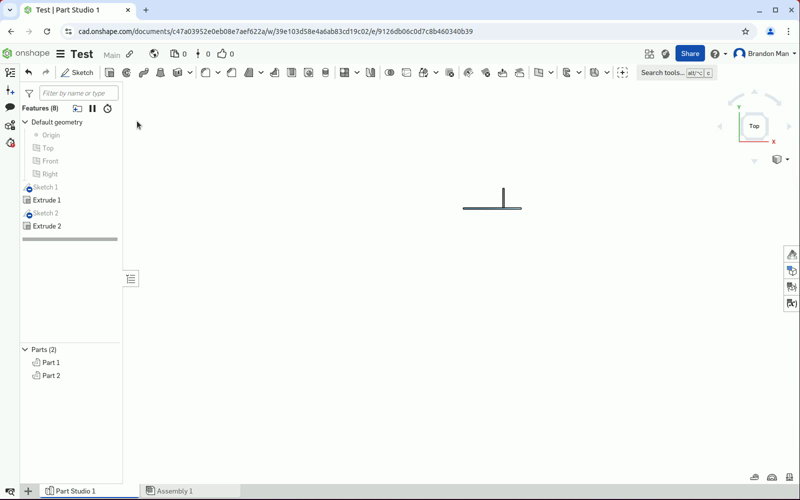
key(shift+h)
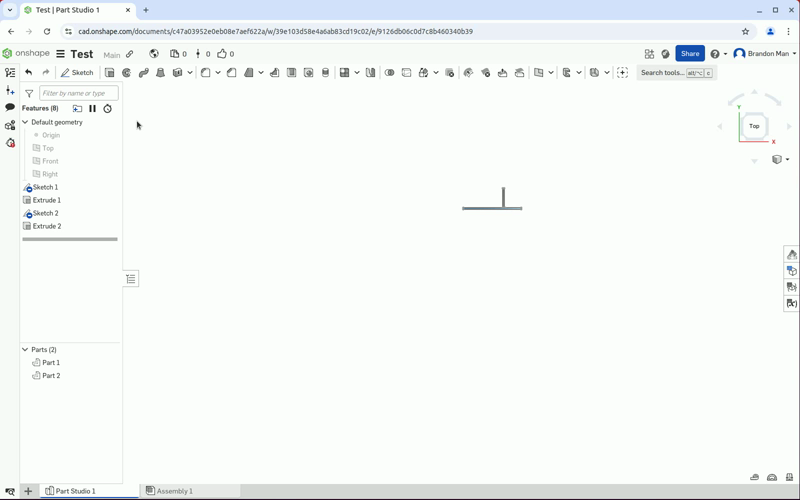
key(shift+7)
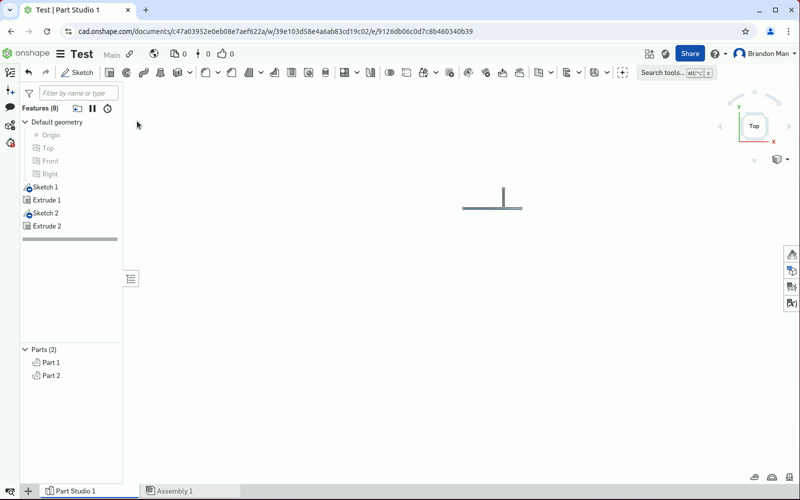
key(up, 3)
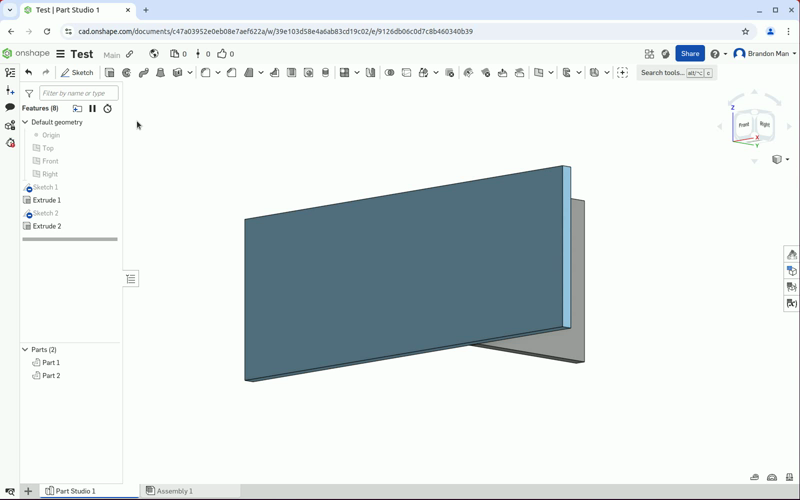
key(left, 3)
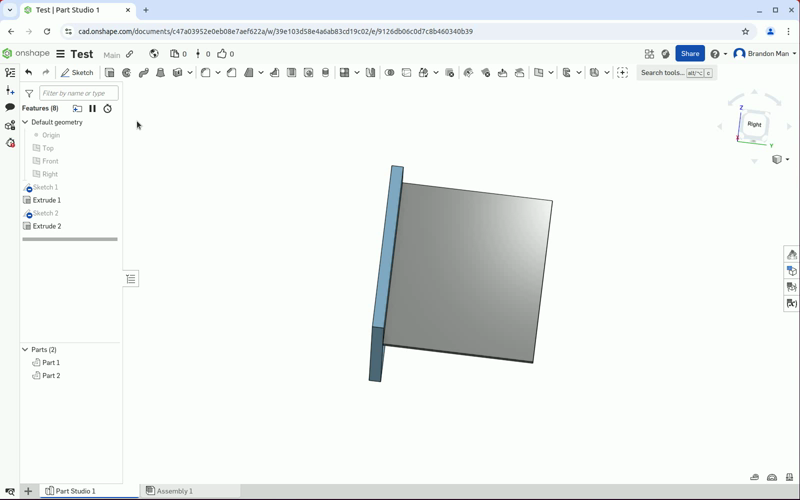
key(right, 3)
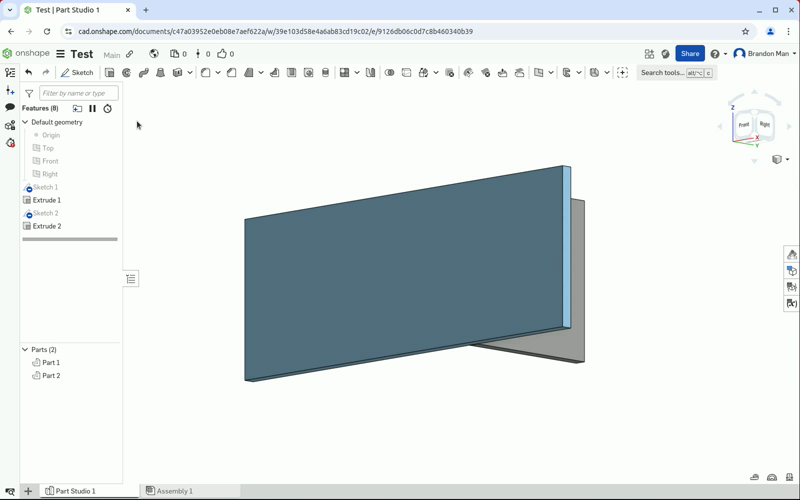
key(down, 3)
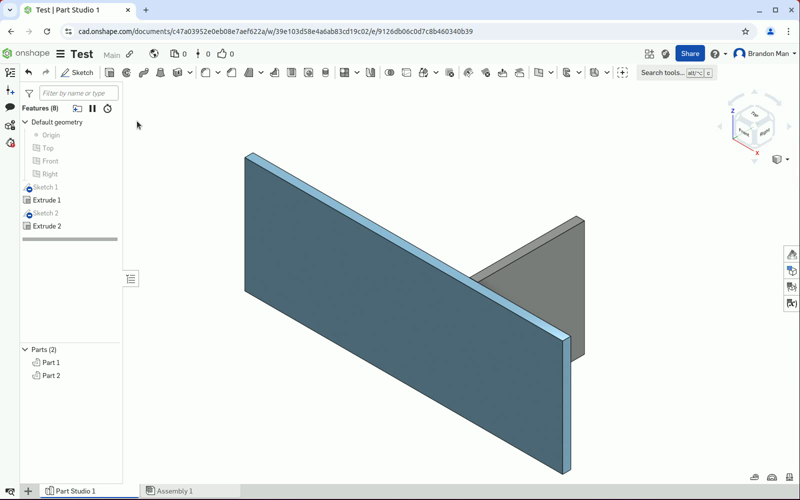
mouse_move(73, 189)
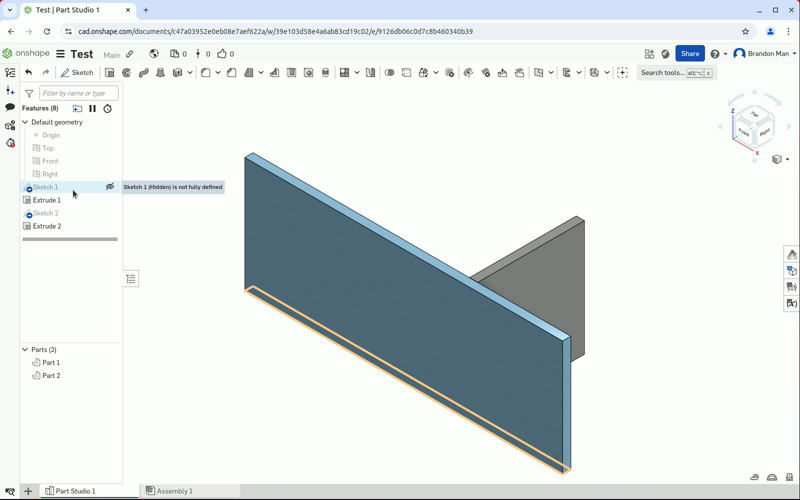
click(73, 189)